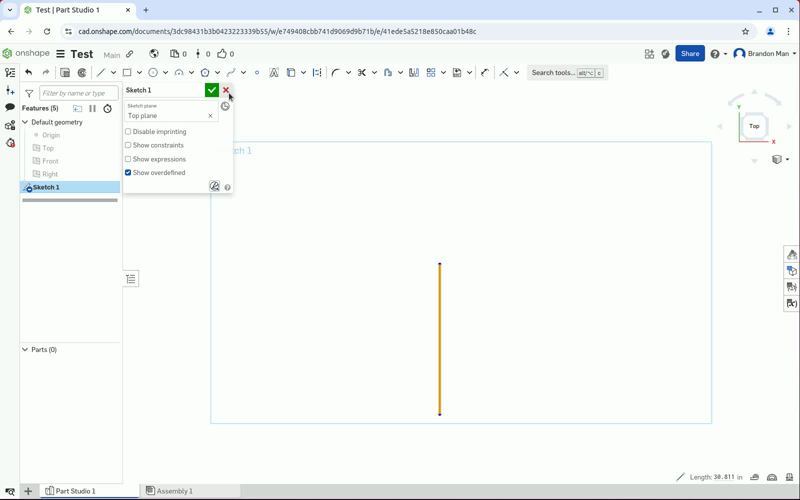
key(shift+h)
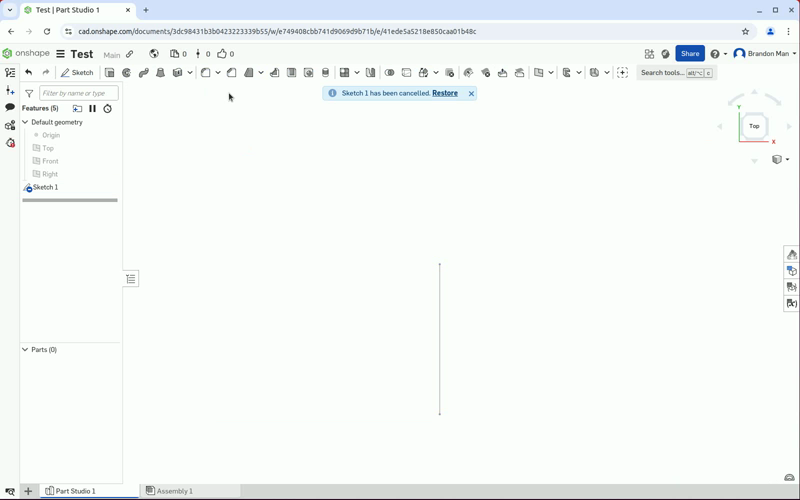
key(shift+s)
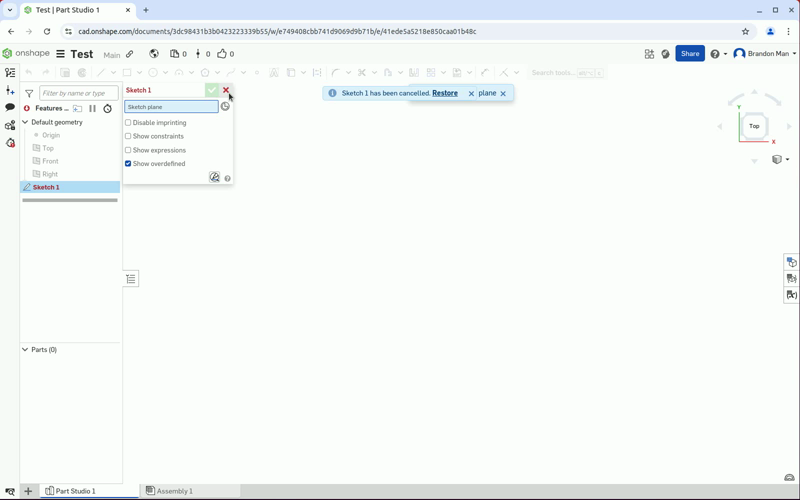
mouse_move(73, 150)
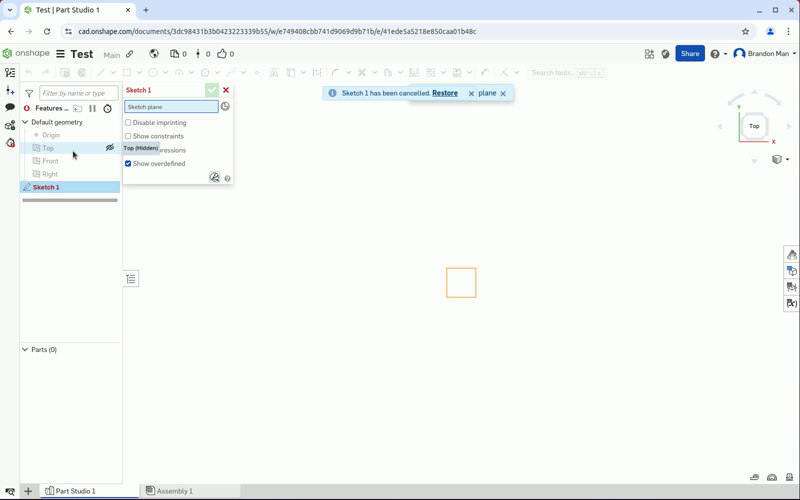
click(73, 150)
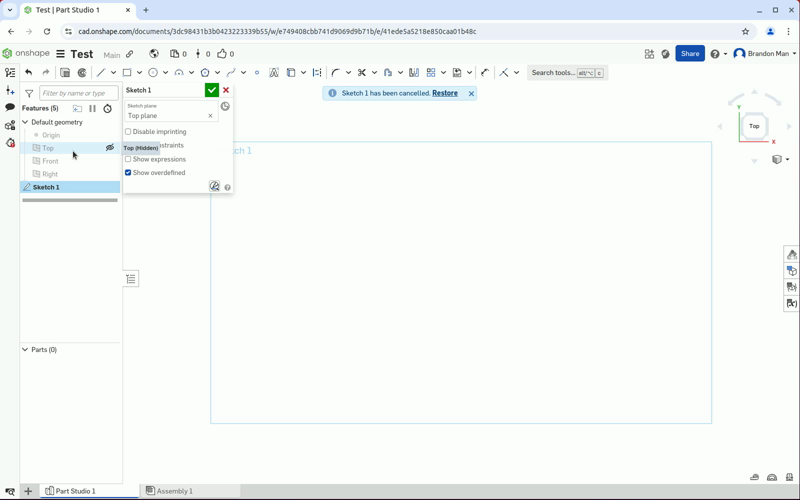
mouse_move(73, 352)
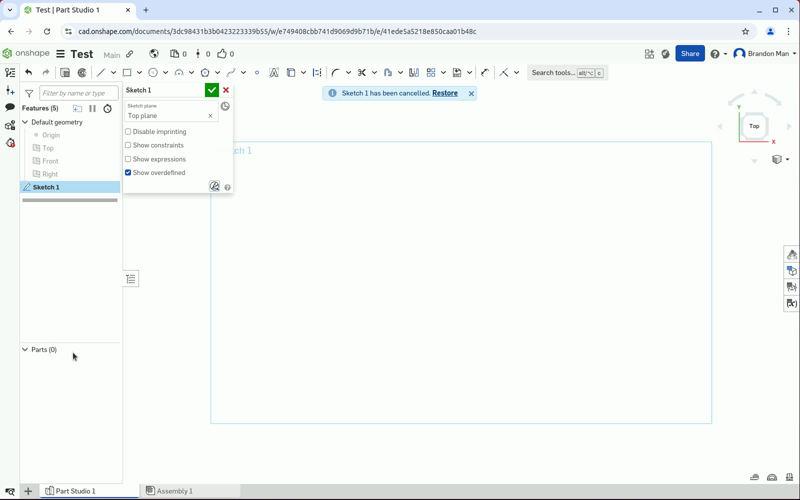
key(y)
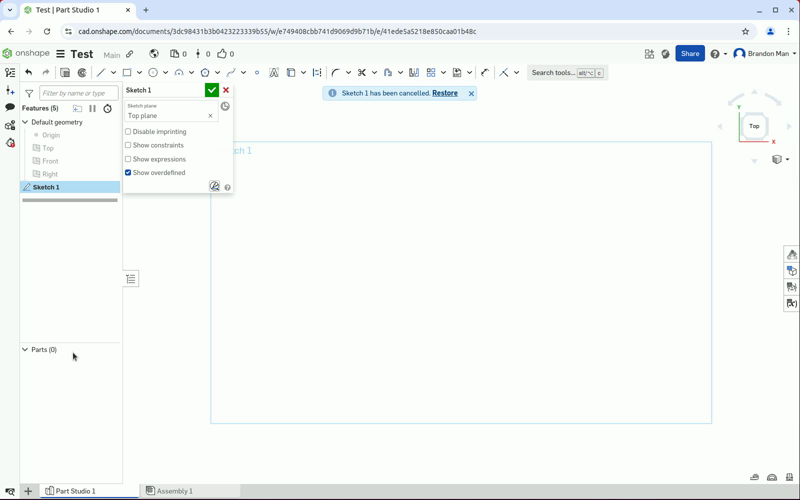
key(a)
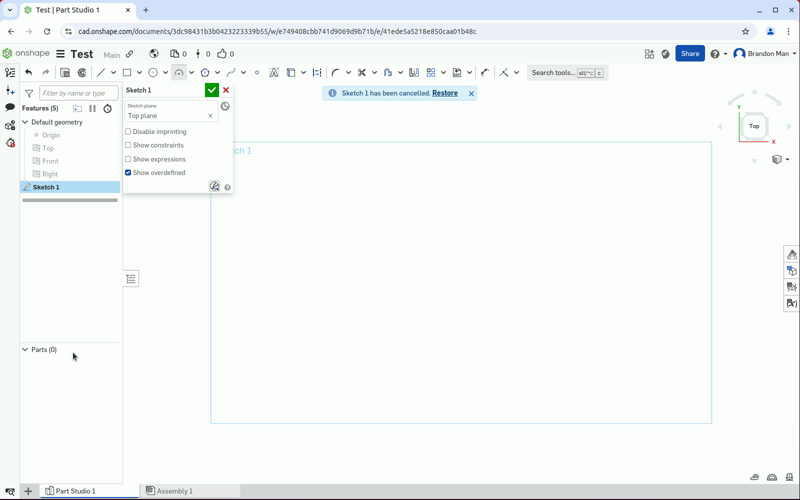
key_down(shift)
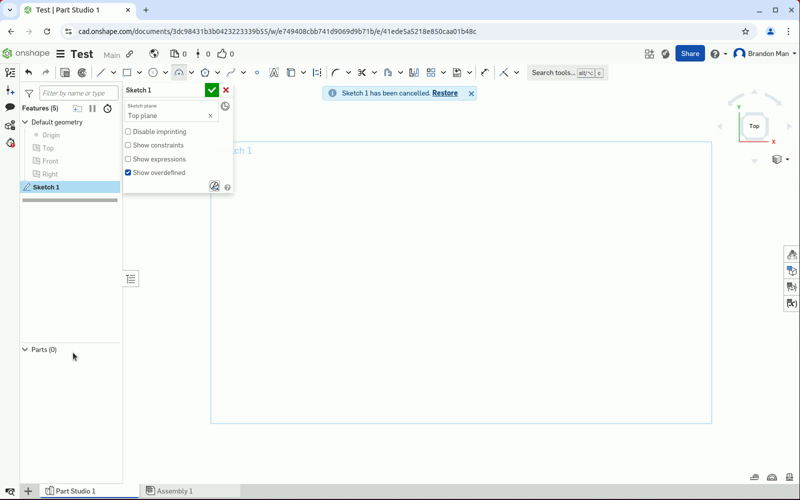
mouse_move(350, 370)
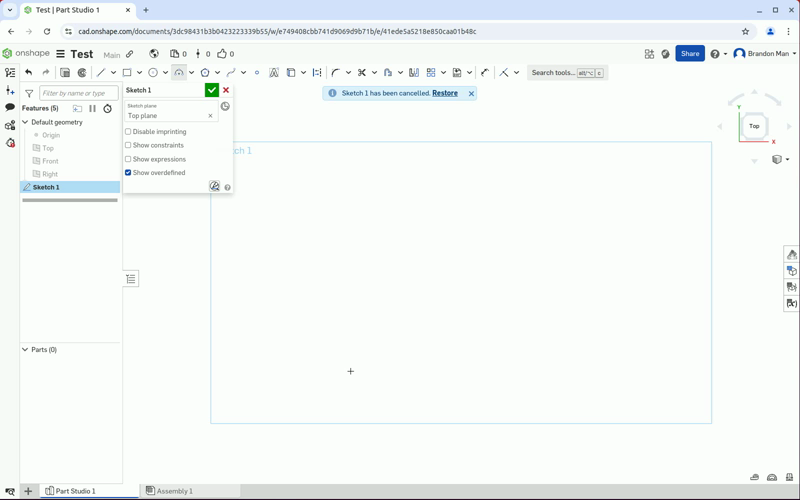
click(350, 370)
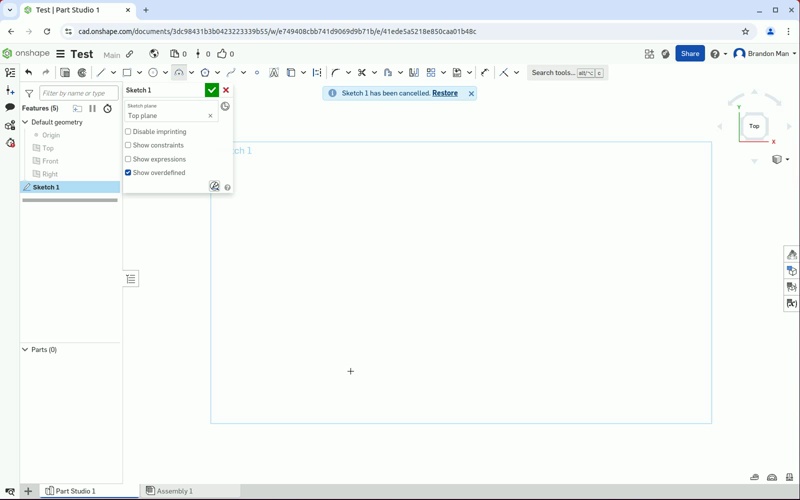
key_up(shift)
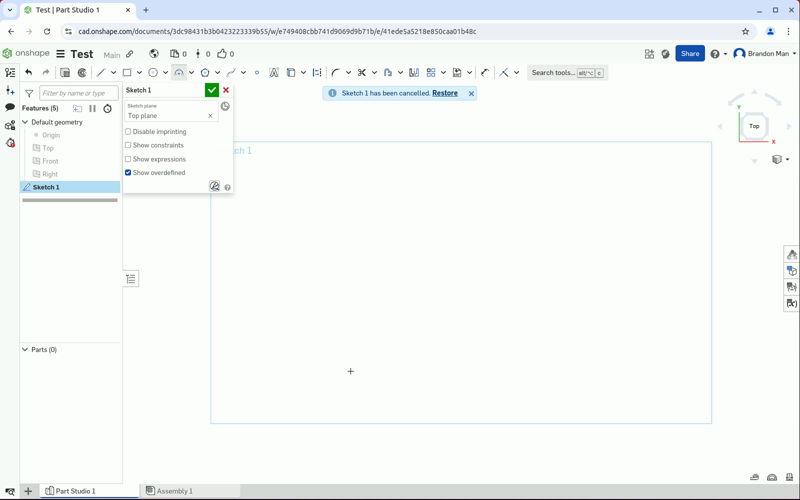
key_down(shift)
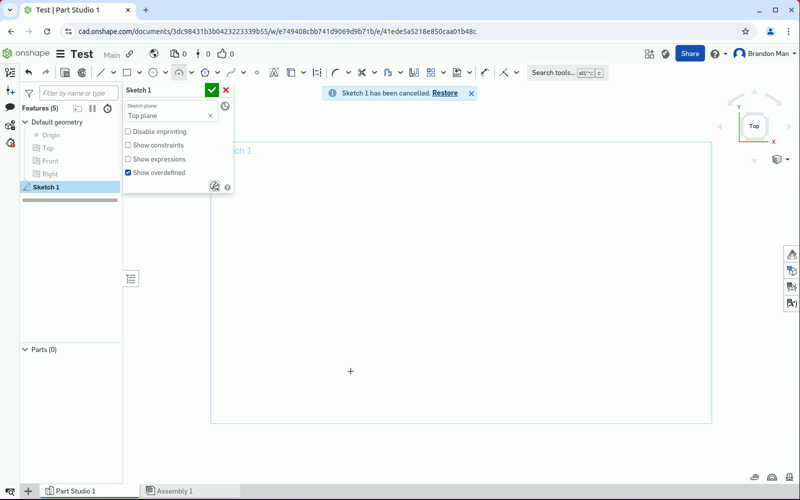
mouse_move(373, 393)
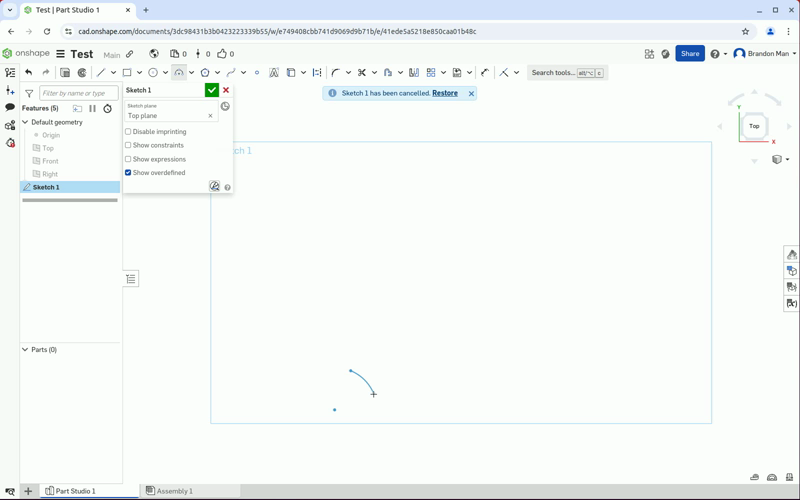
click(373, 393)
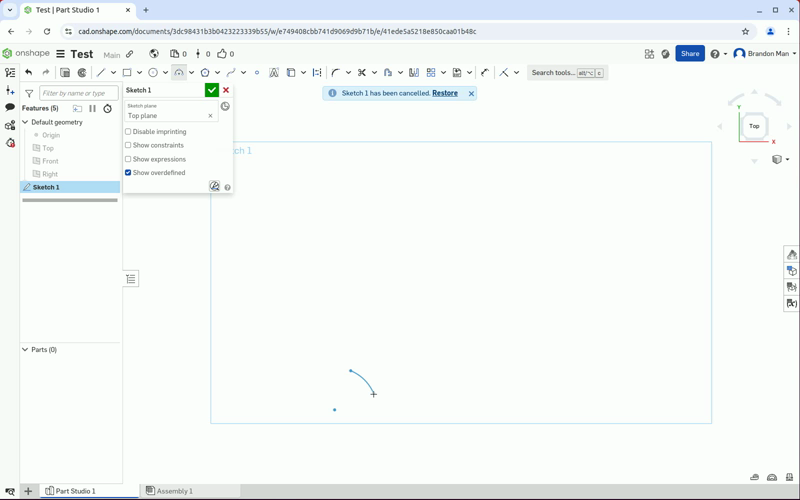
mouse_move(357, 387)
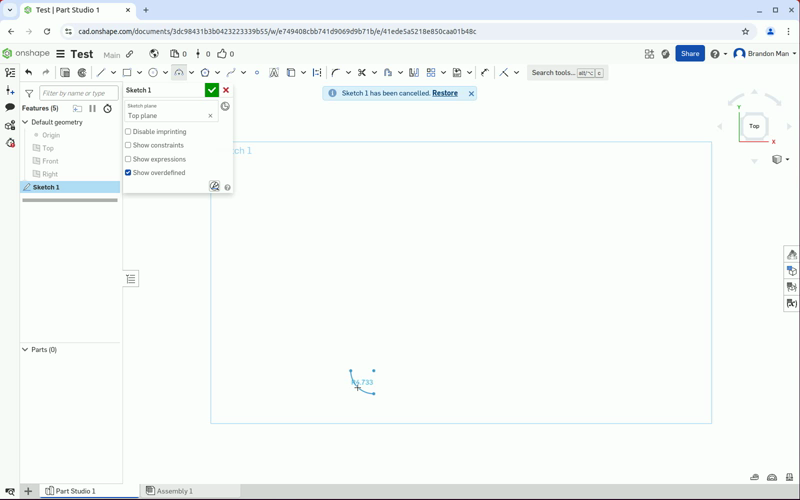
click(357, 387)
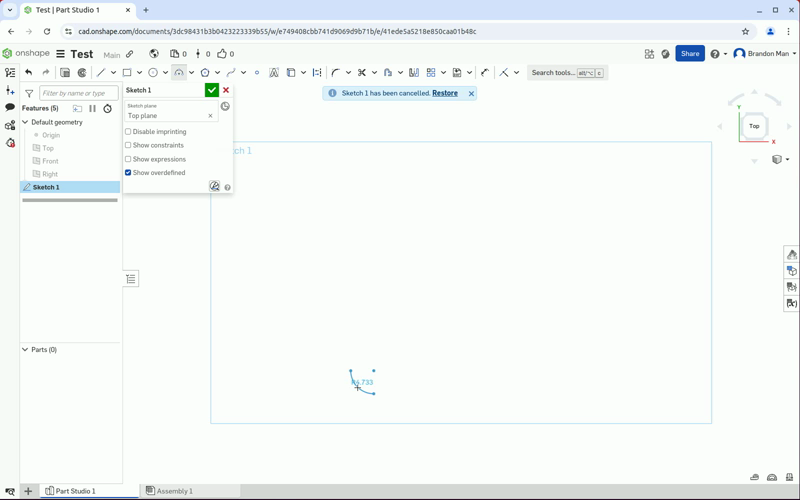
key_up(shift)
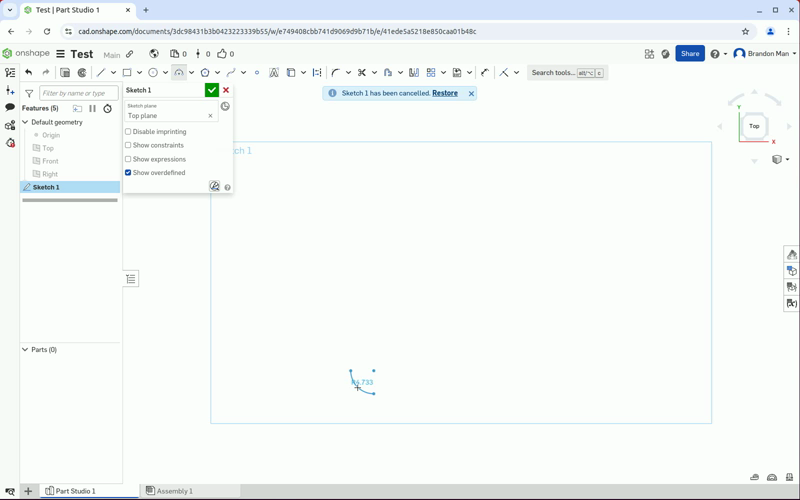
key(esc)
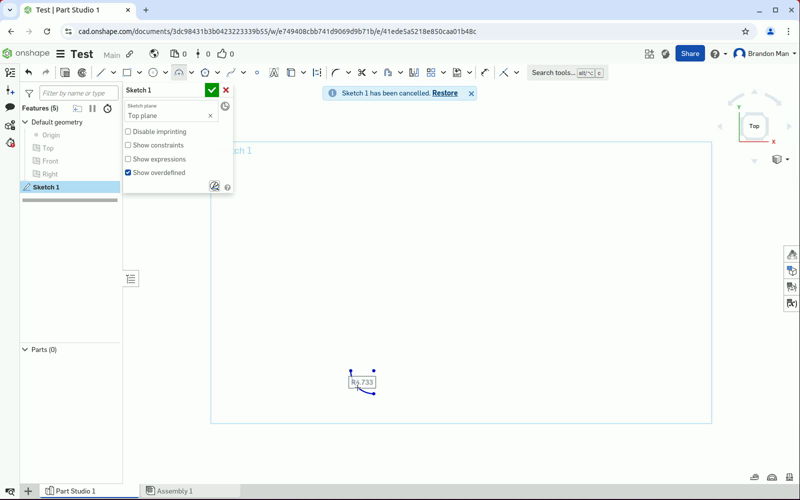
key(l)
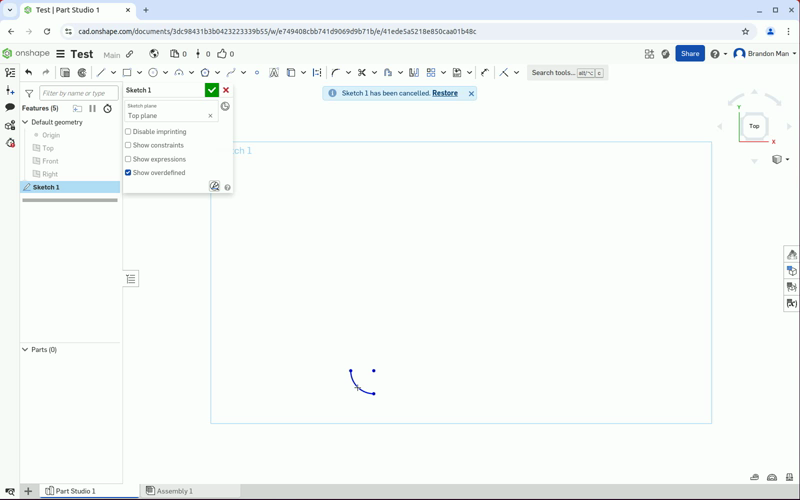
mouse_move(373, 393)
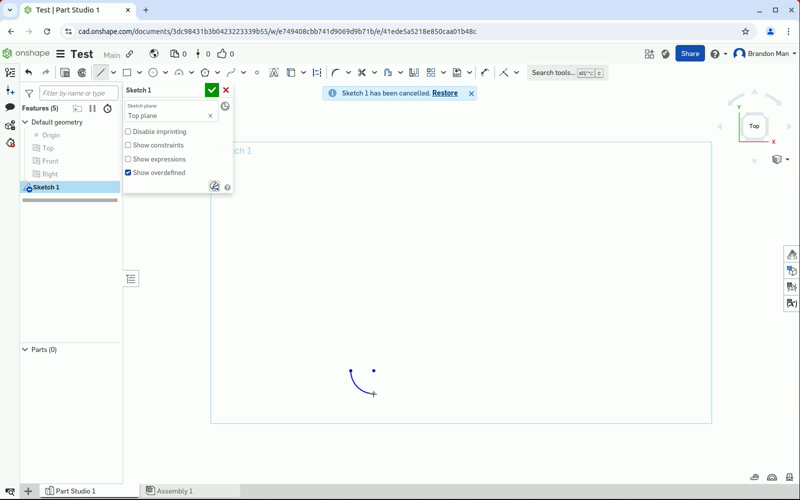
click(373, 393)
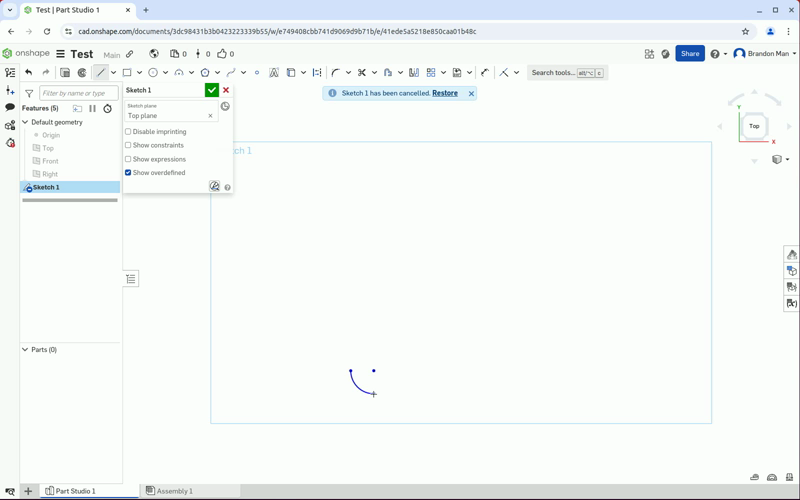
key_down(shift)
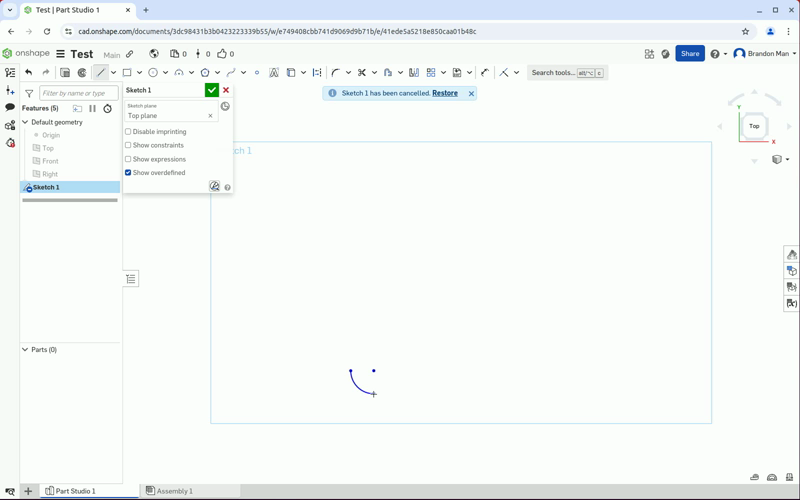
mouse_move(546, 393)
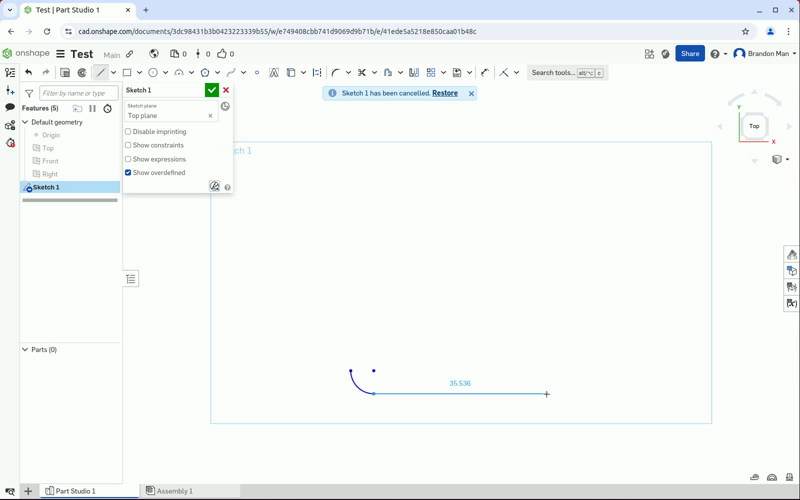
click(546, 393)
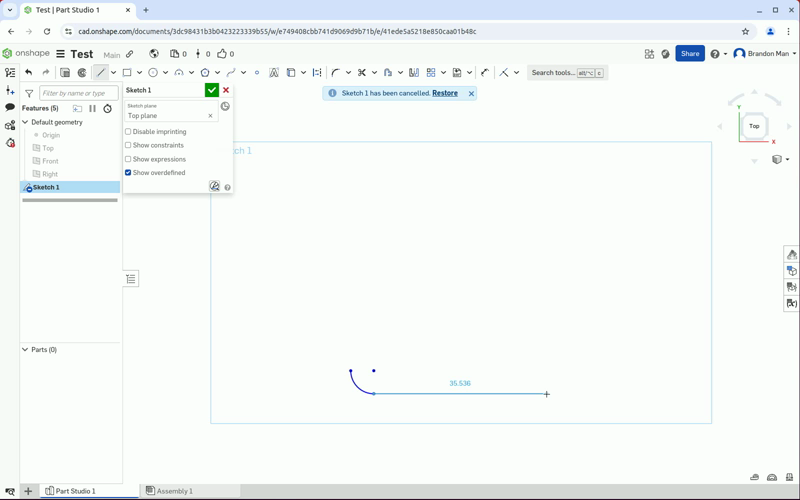
key_up(shift)
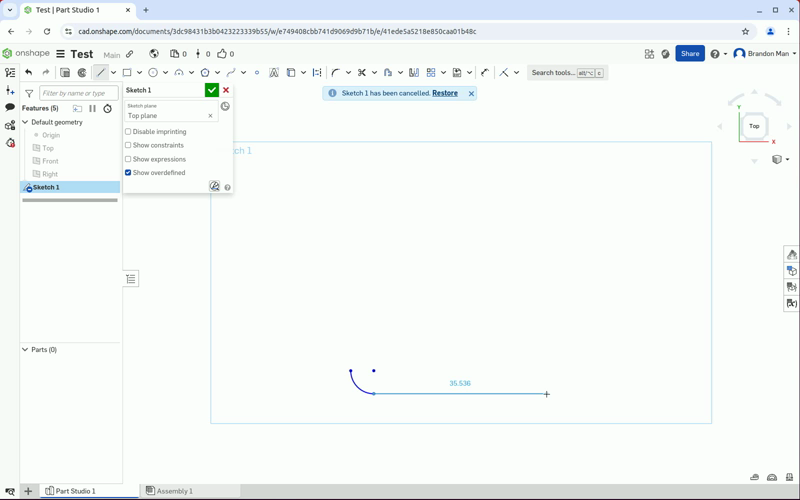
key(esc)
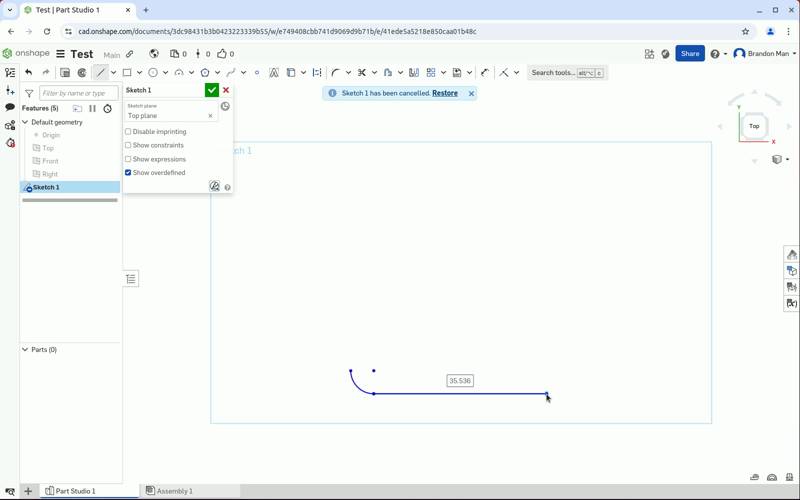
key(a)
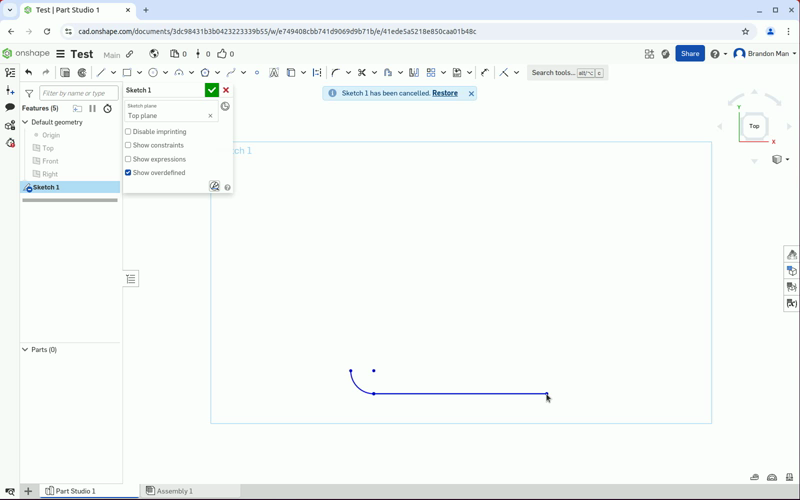
mouse_move(546, 393)
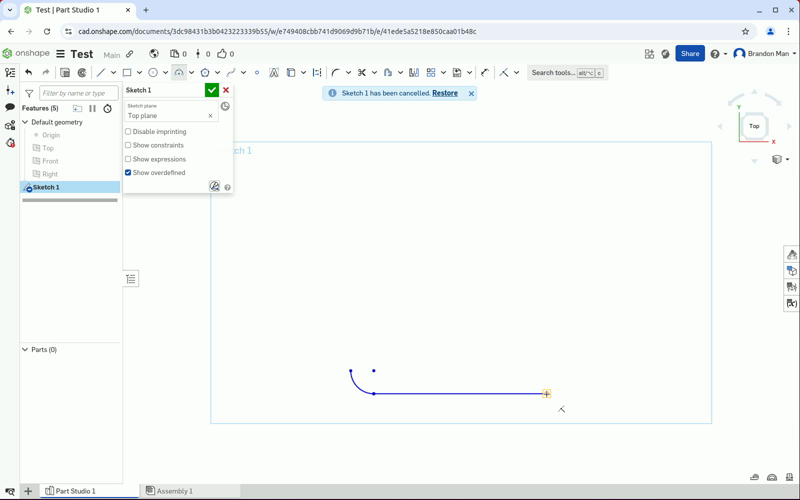
click(546, 393)
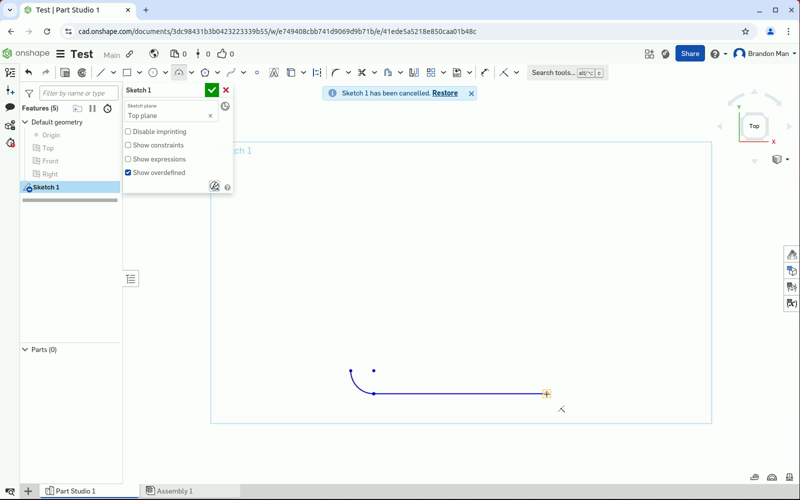
key_down(shift)
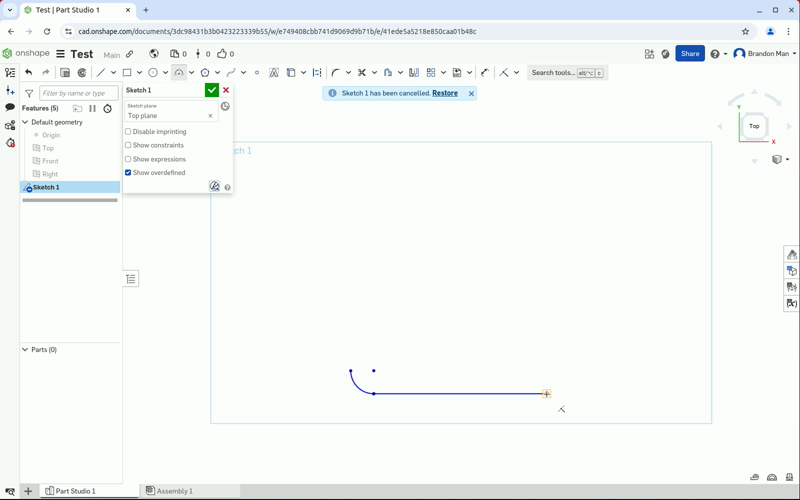
mouse_move(570, 370)
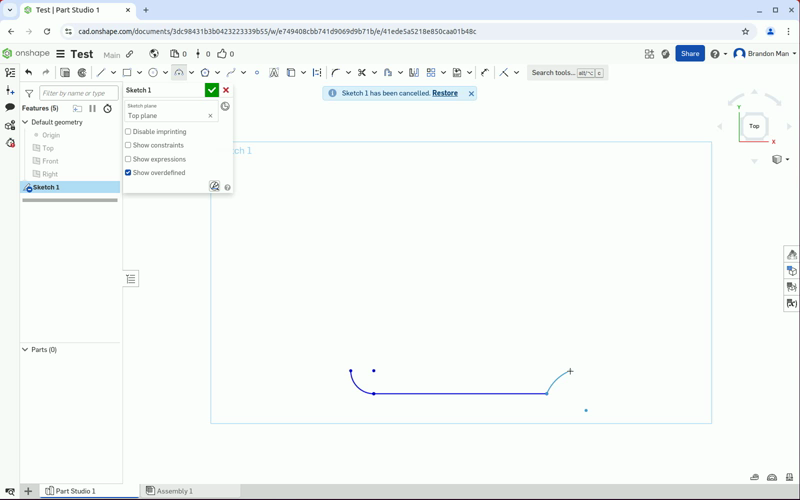
click(570, 370)
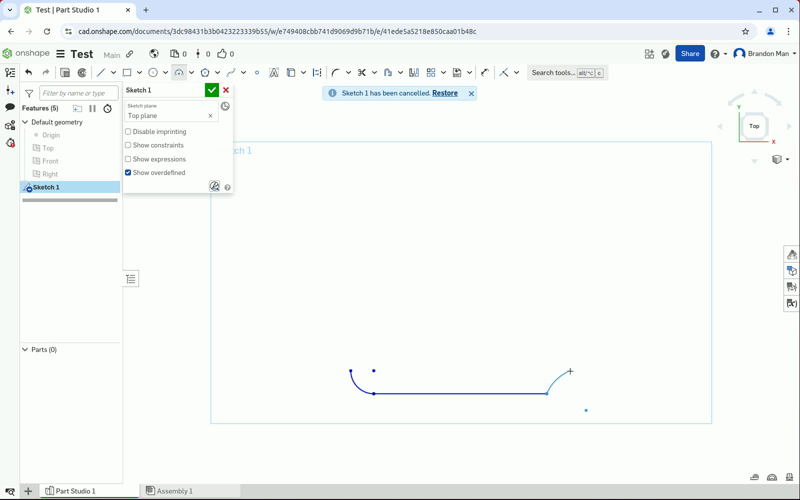
mouse_move(563, 387)
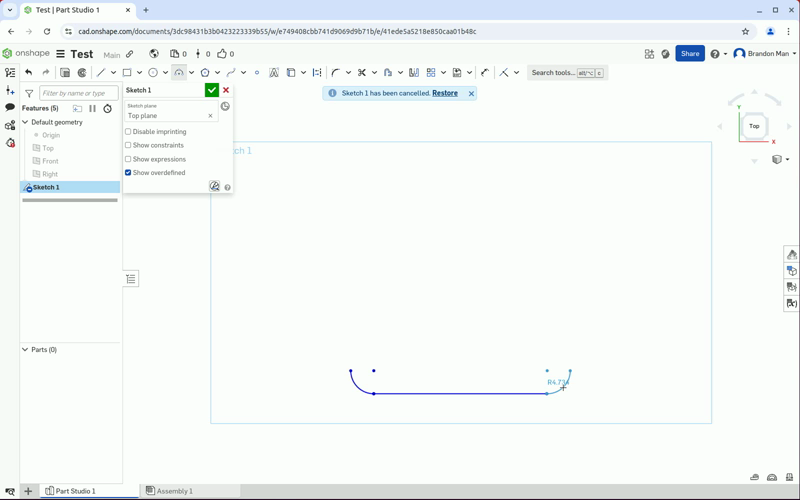
click(563, 387)
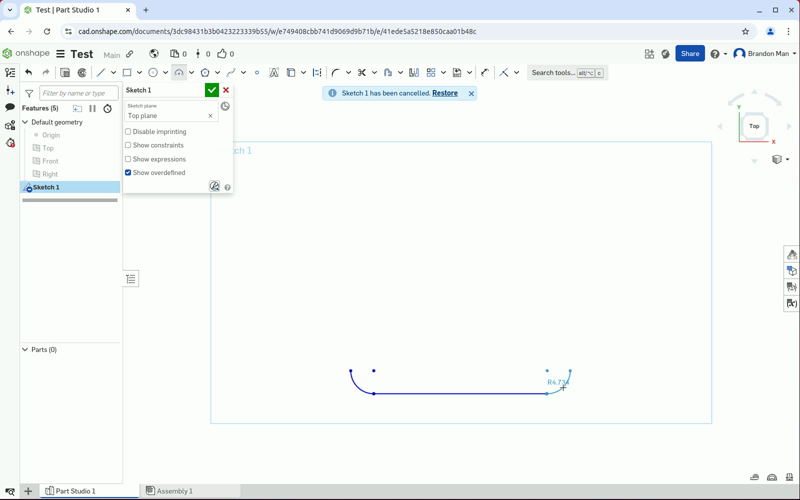
key_up(shift)
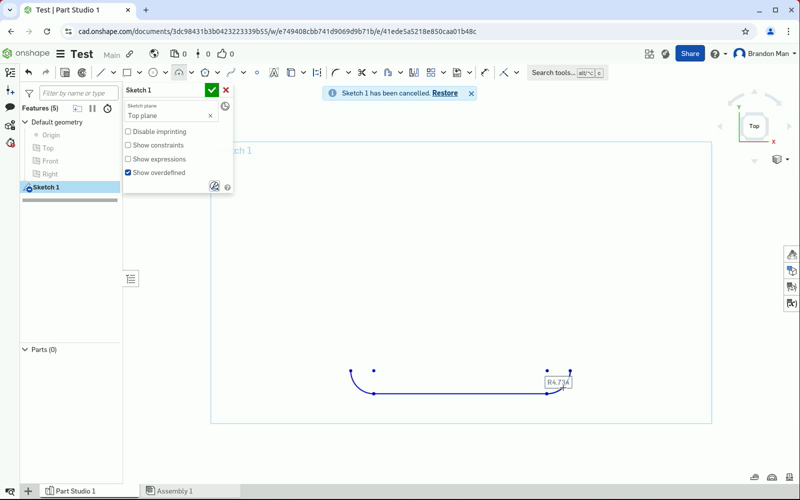
key(esc)
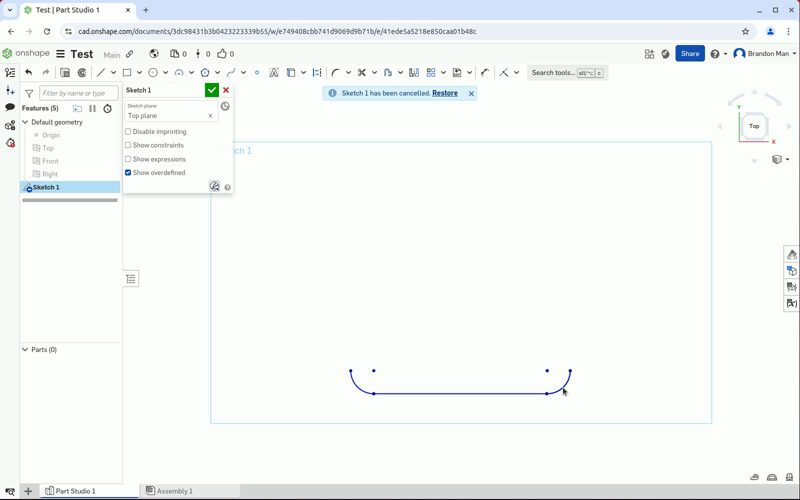
key(l)
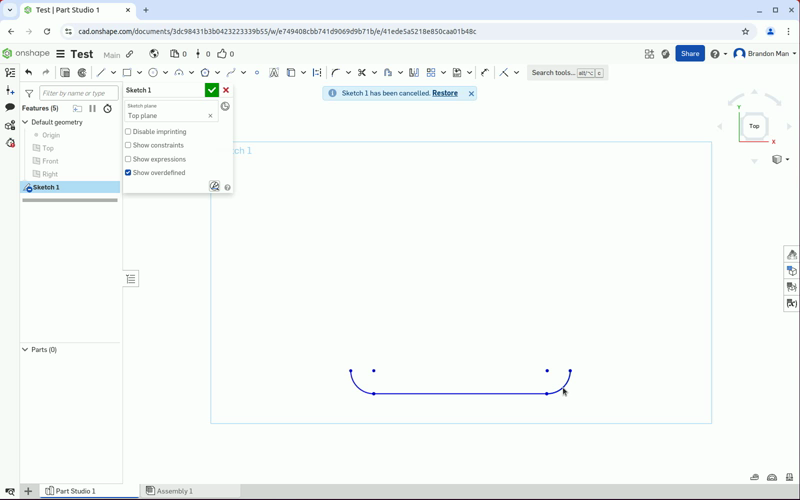
mouse_move(570, 370)
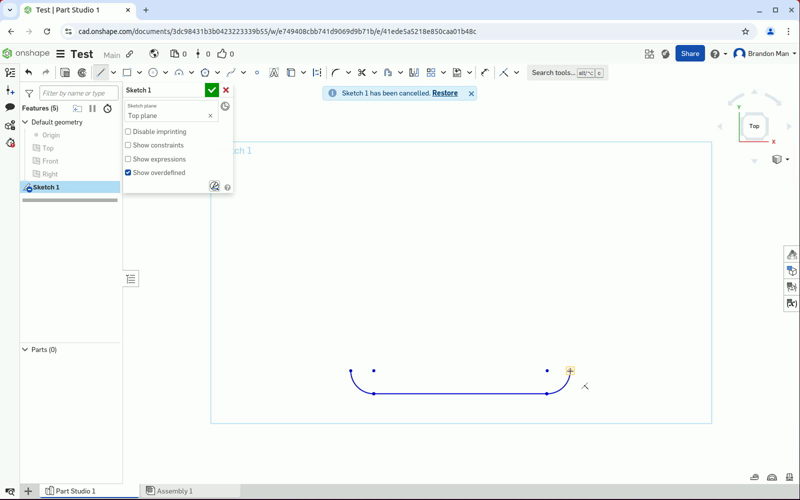
click(570, 370)
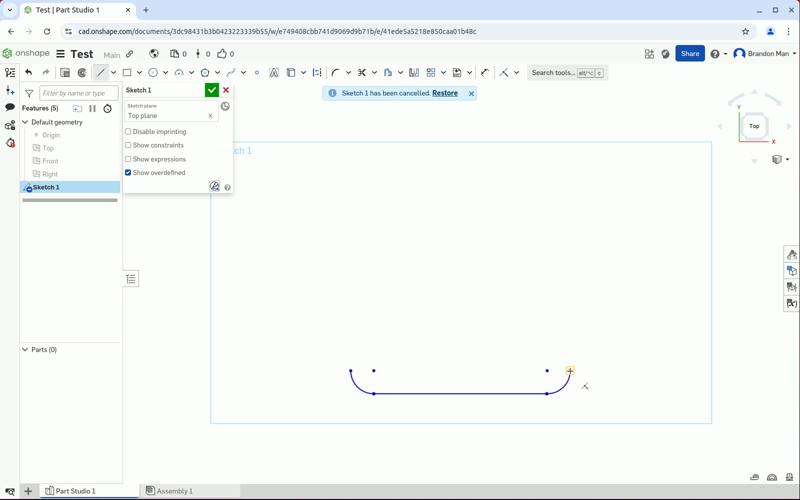
key_down(shift)
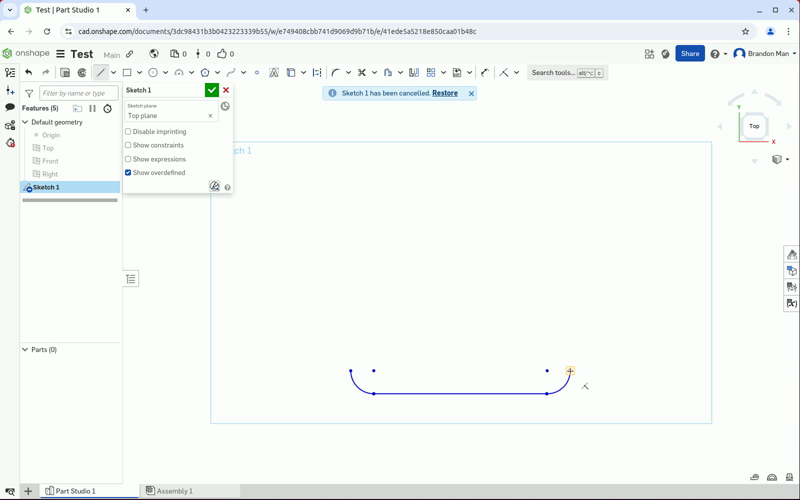
mouse_move(570, 195)
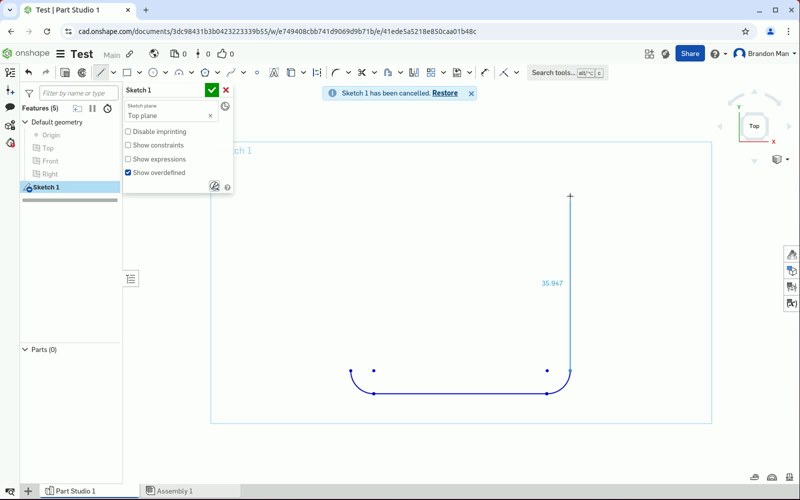
click(570, 195)
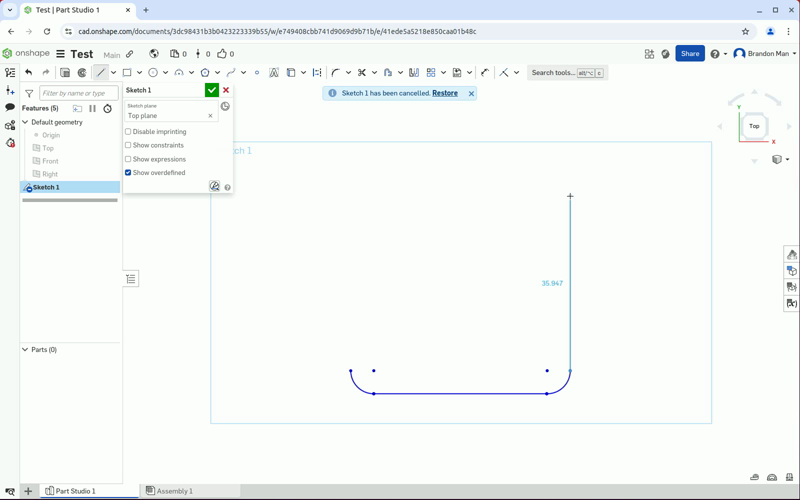
key_up(shift)
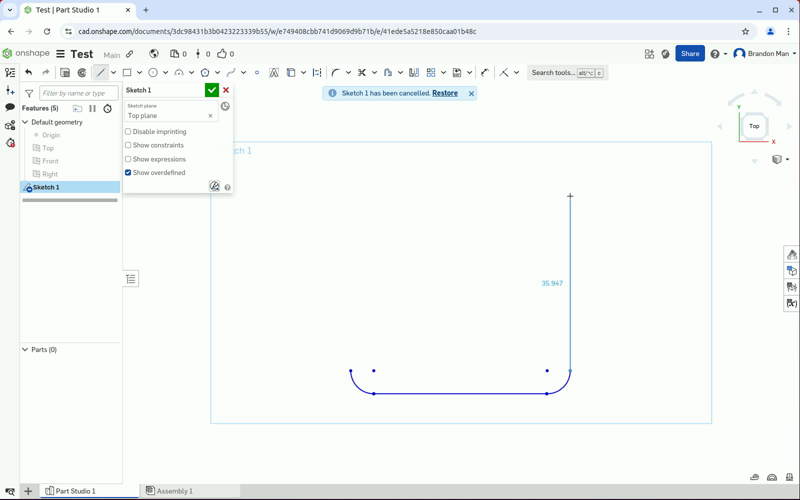
key(esc)
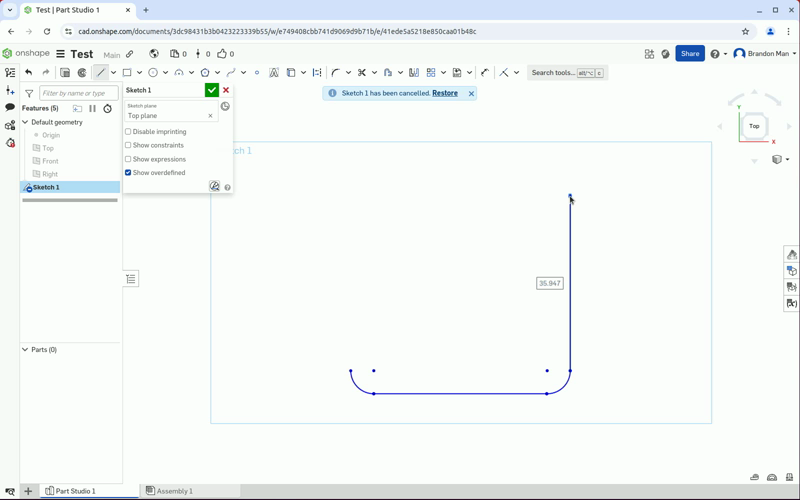
key(a)
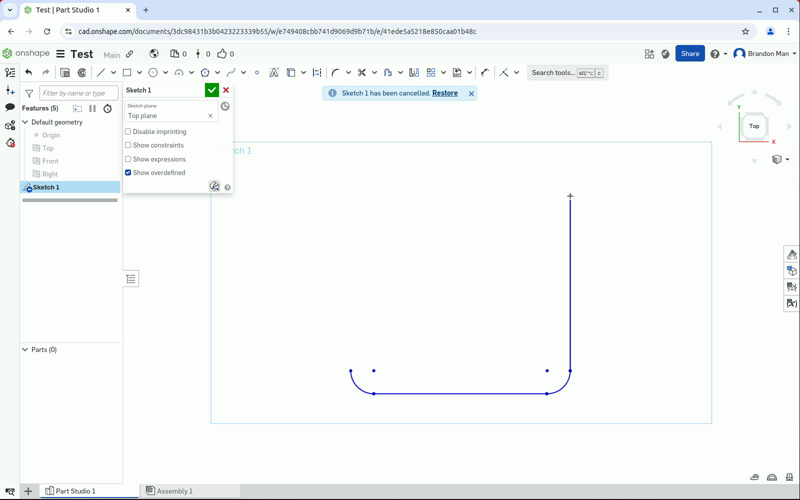
mouse_move(570, 195)
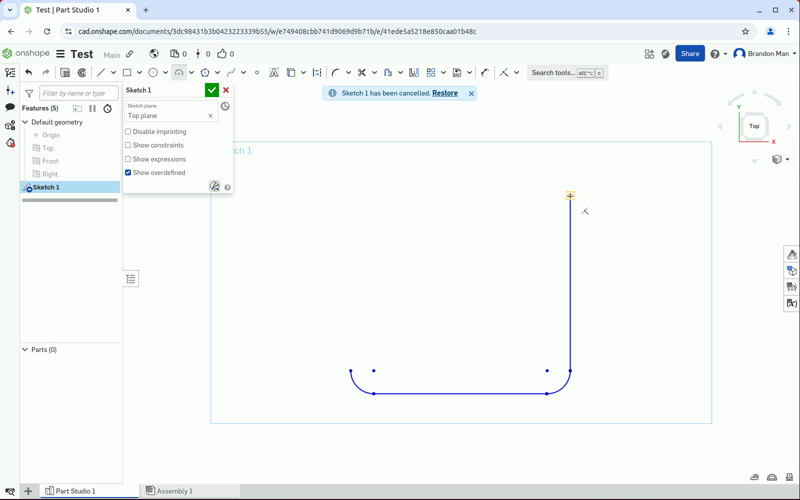
click(570, 195)
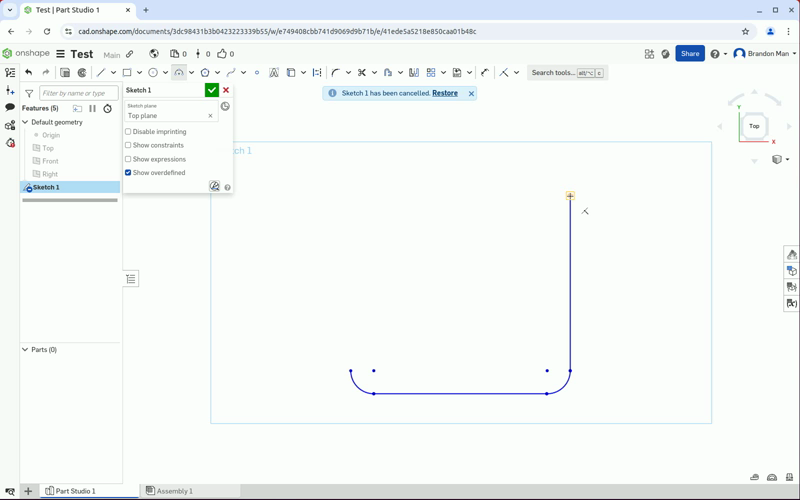
key_down(shift)
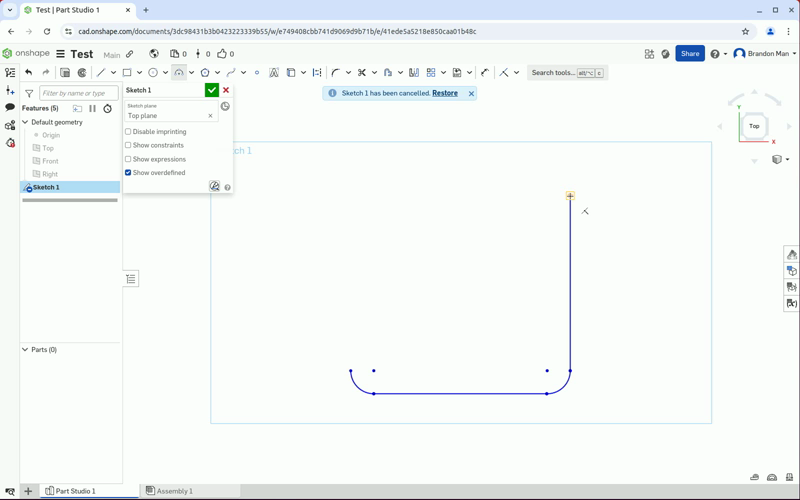
mouse_move(546, 174)
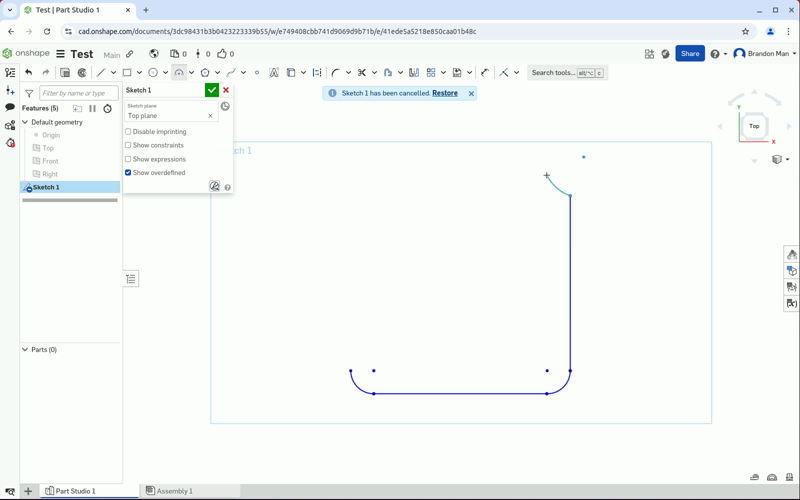
click(546, 174)
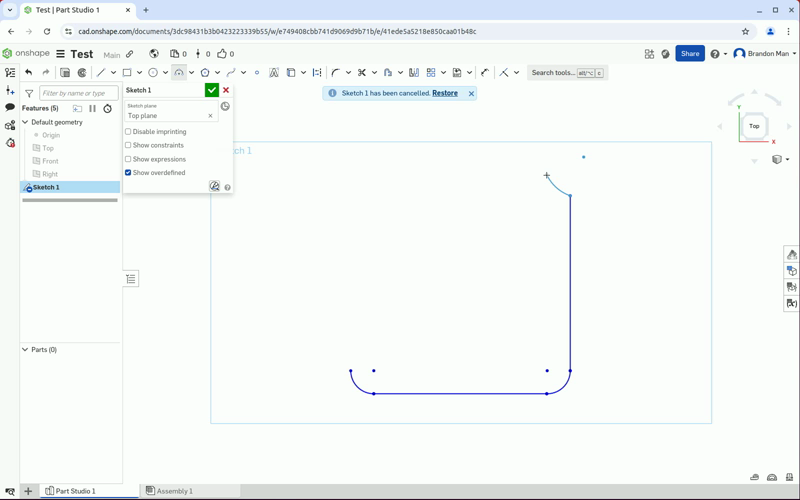
mouse_move(562, 180)
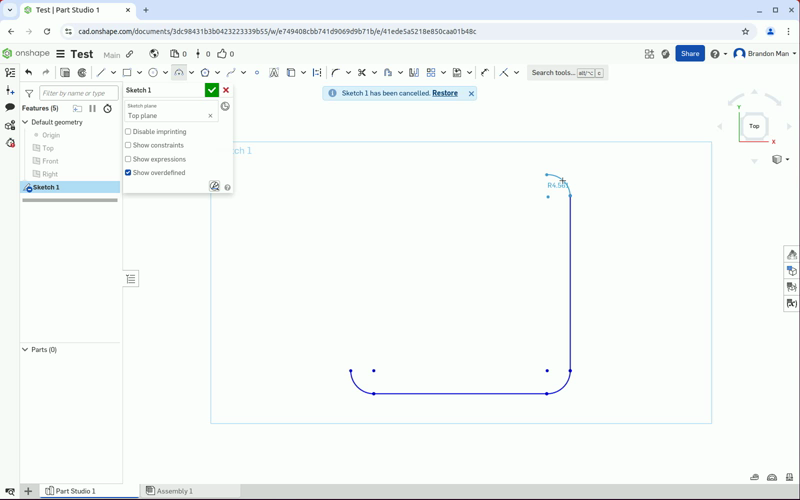
click(562, 180)
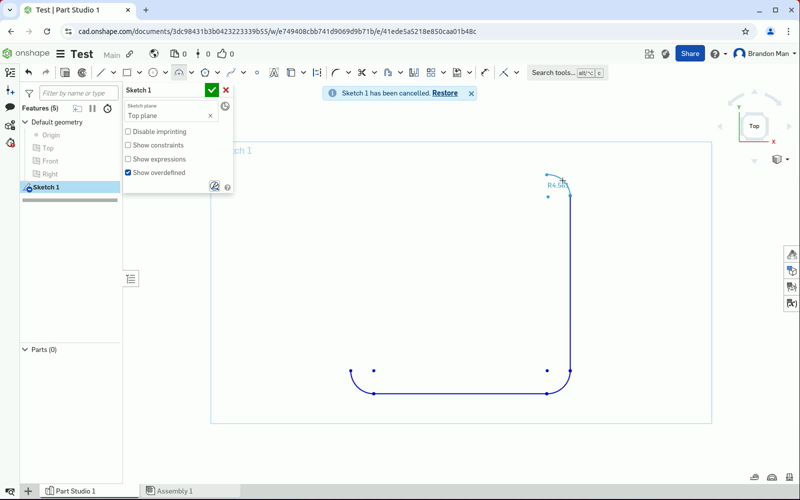
key_up(shift)
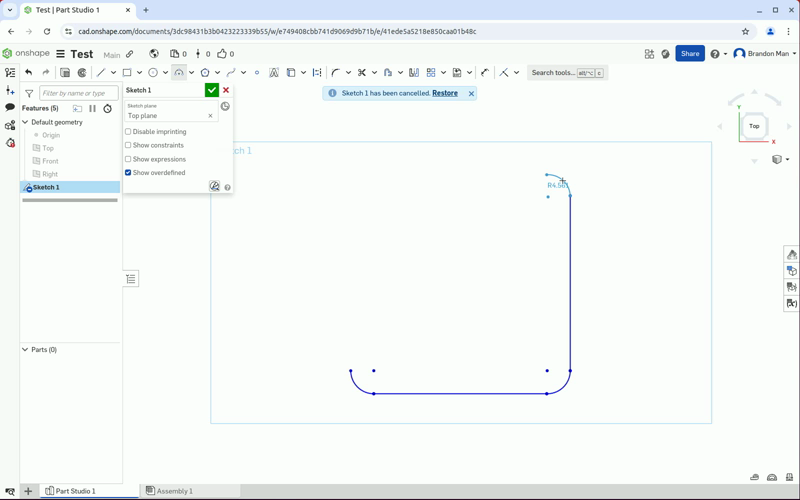
key(esc)
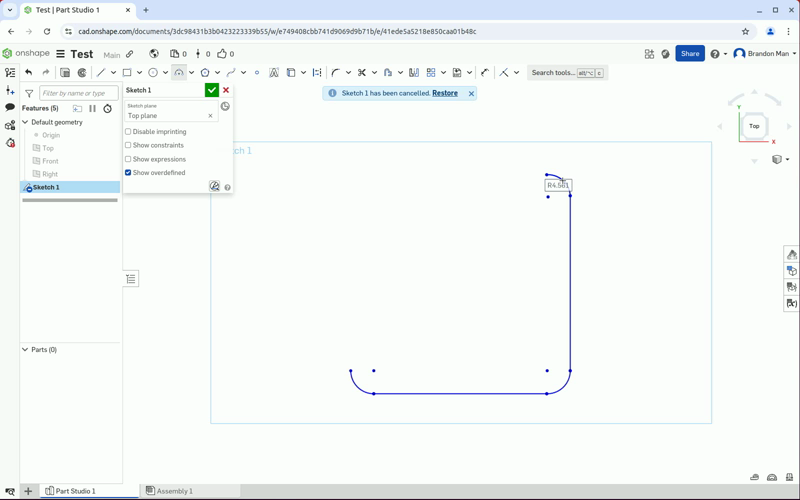
key(l)
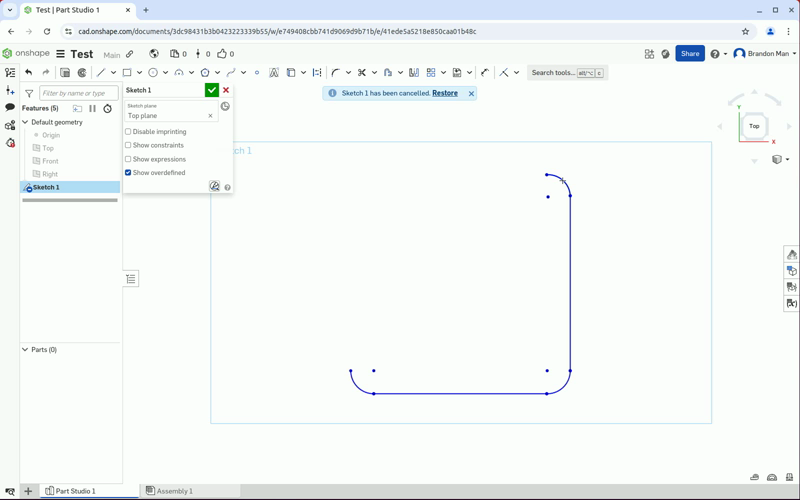
mouse_move(546, 174)
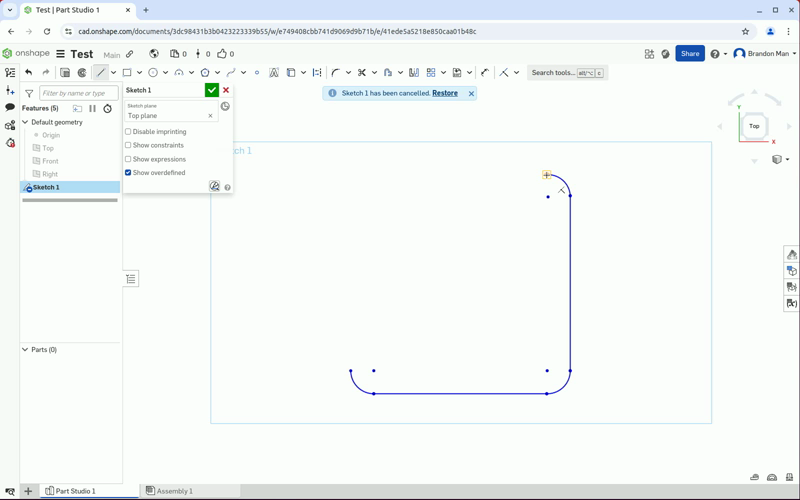
click(546, 174)
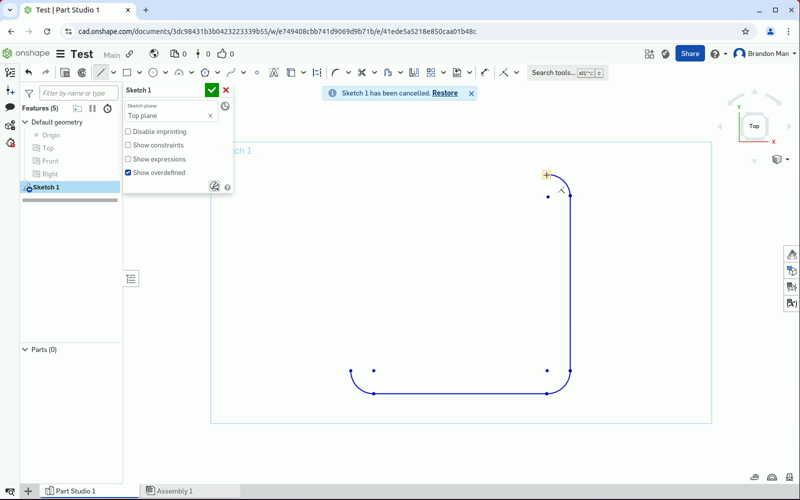
key_down(shift)
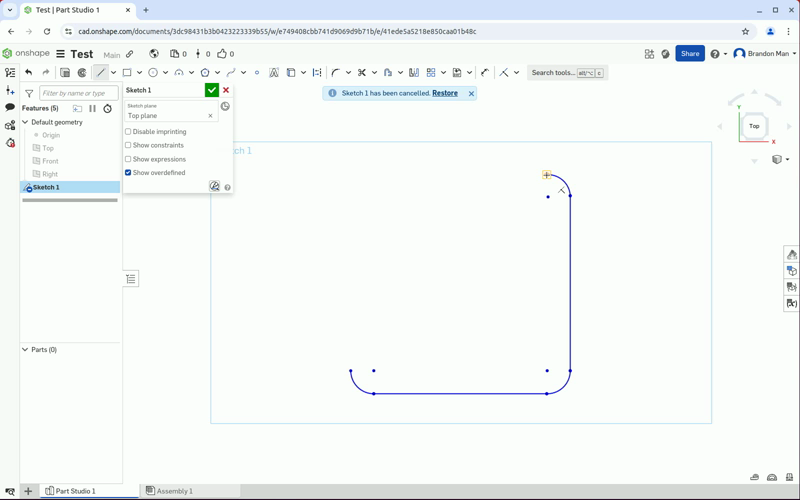
mouse_move(373, 174)
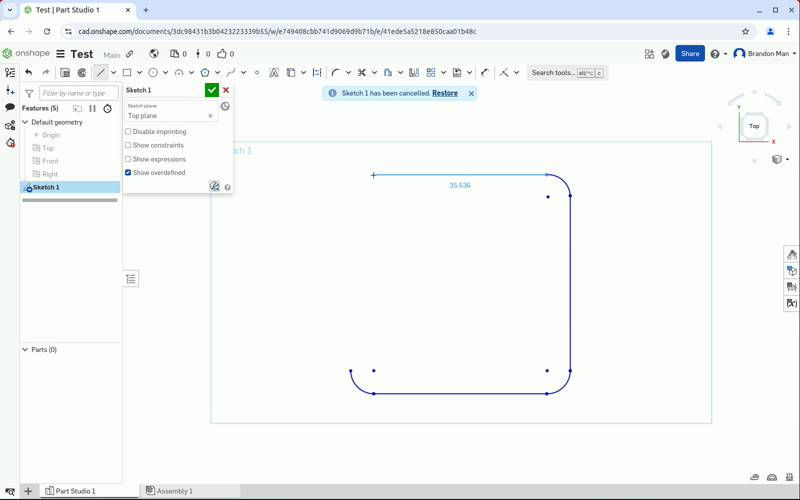
click(373, 174)
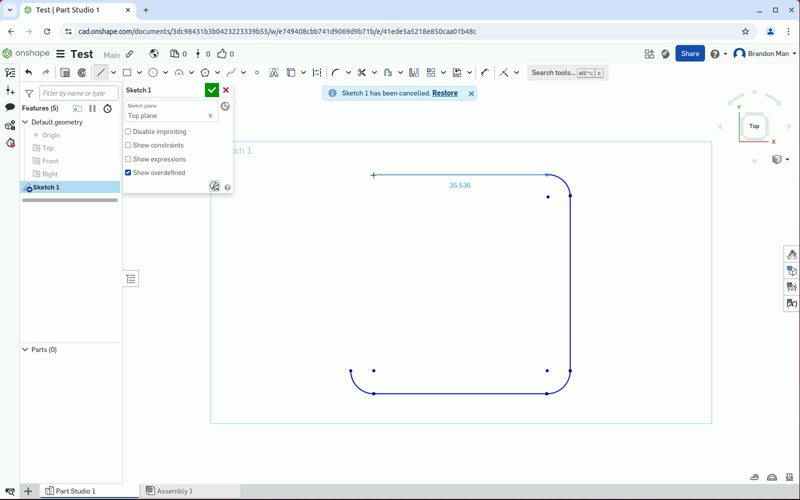
key_up(shift)
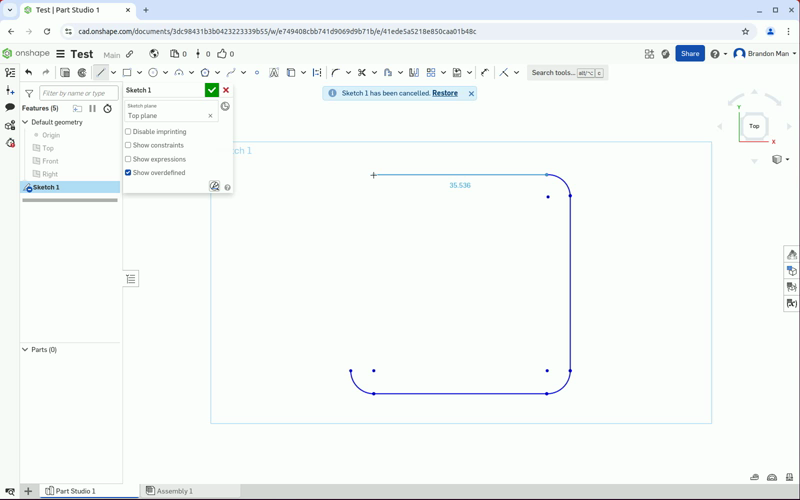
key(esc)
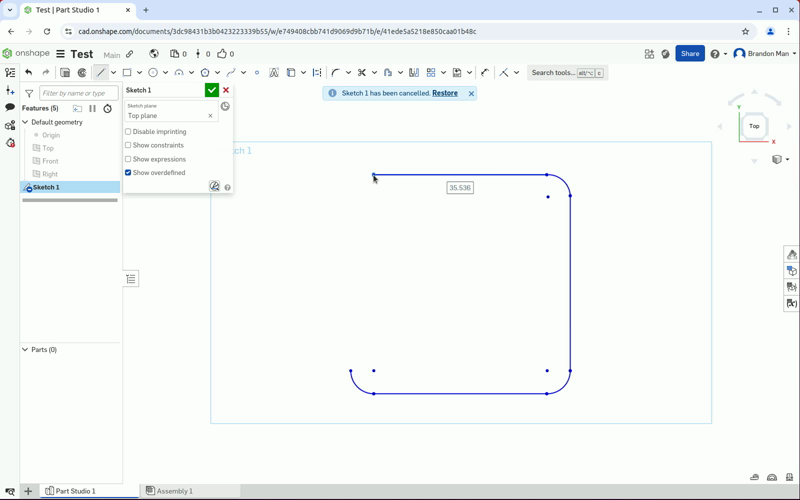
key(a)
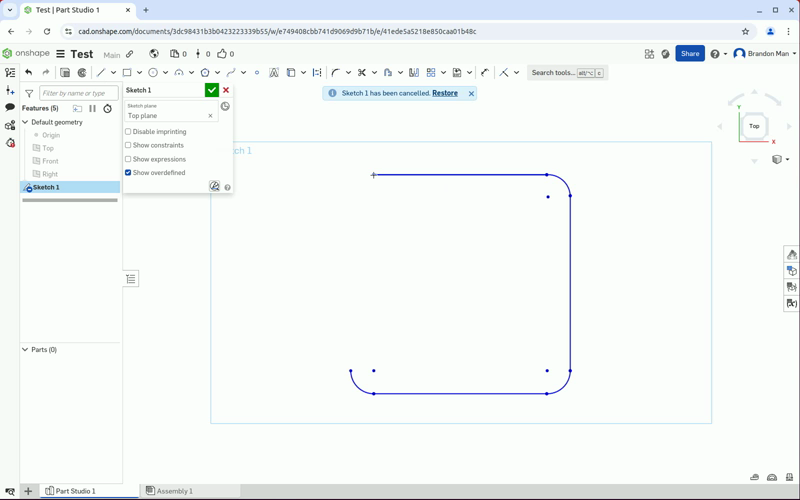
mouse_move(373, 174)
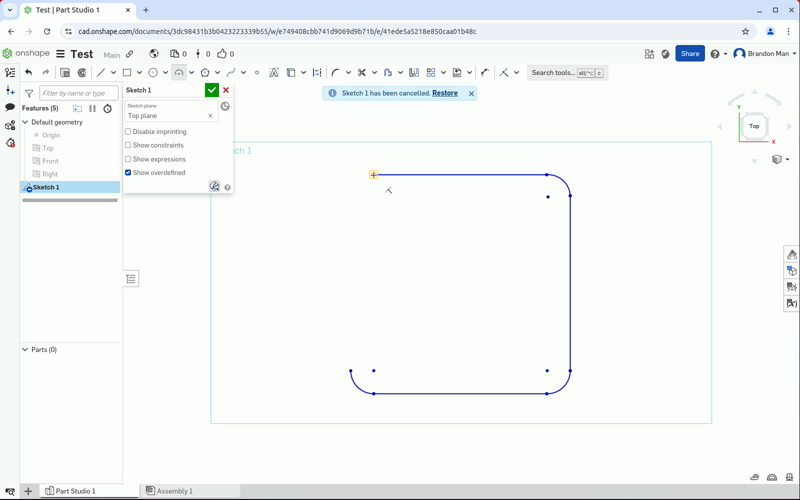
click(373, 174)
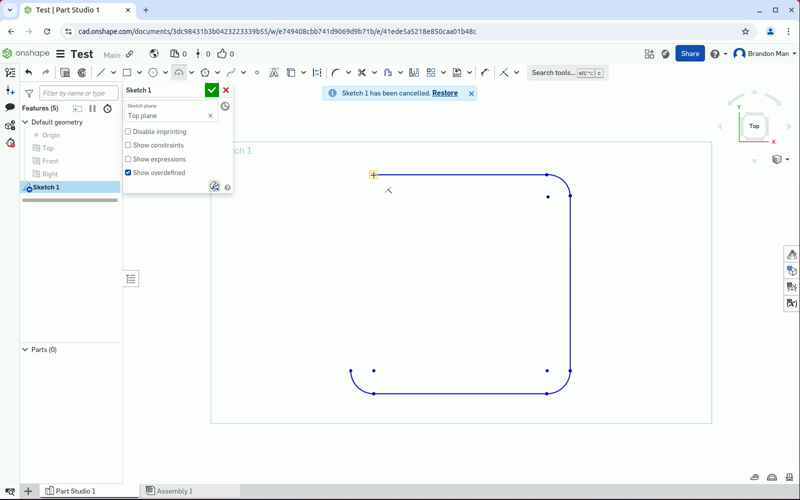
key_down(shift)
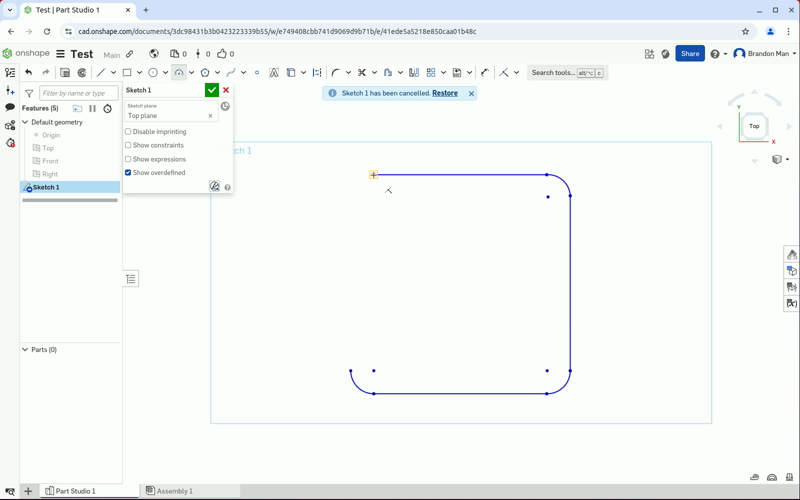
mouse_move(350, 195)
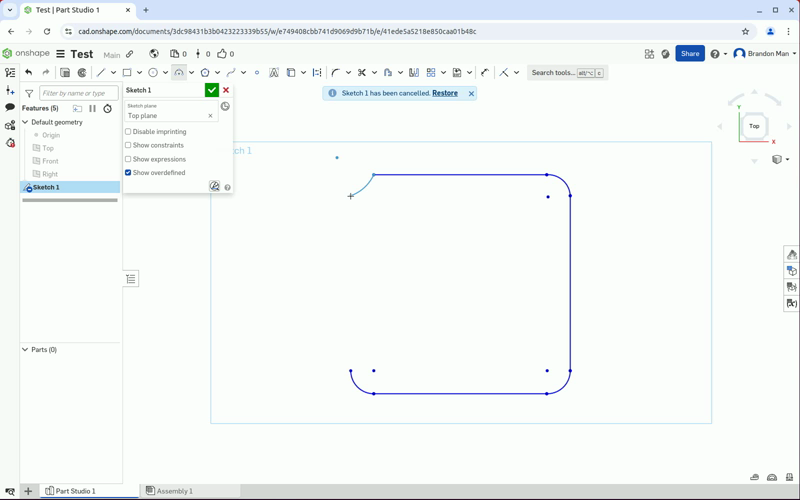
click(350, 195)
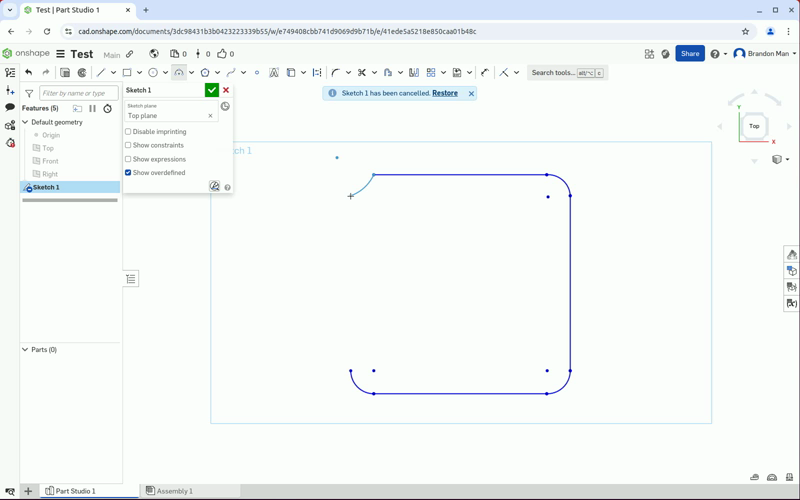
mouse_move(357, 180)
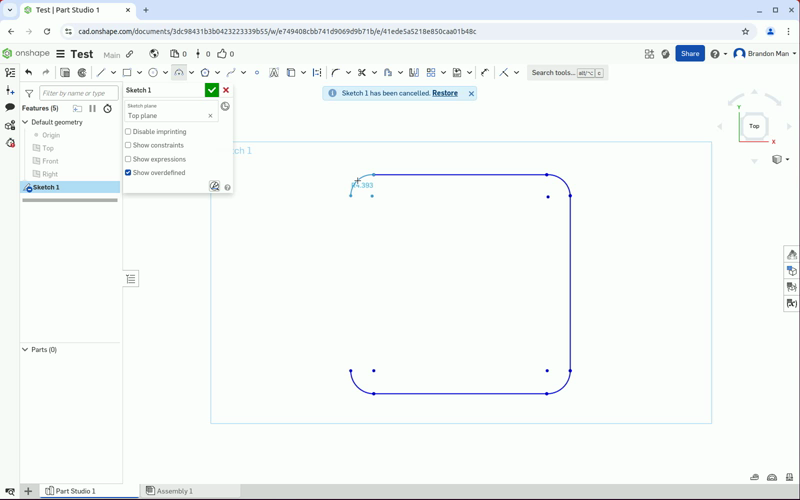
click(357, 180)
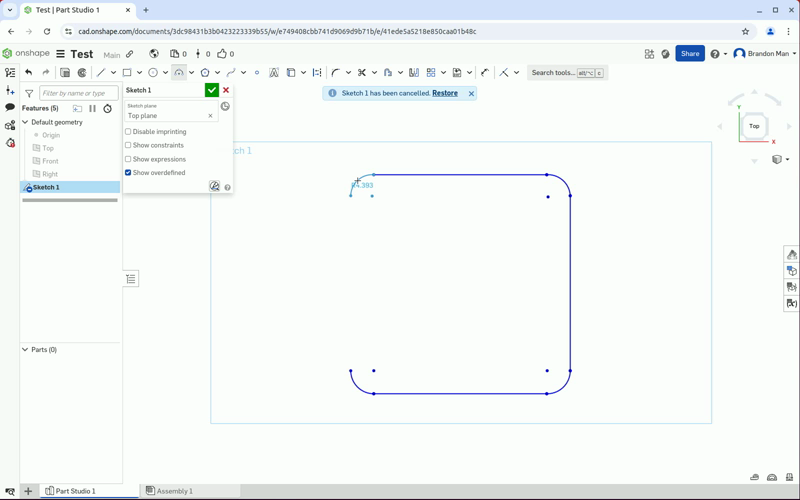
key_up(shift)
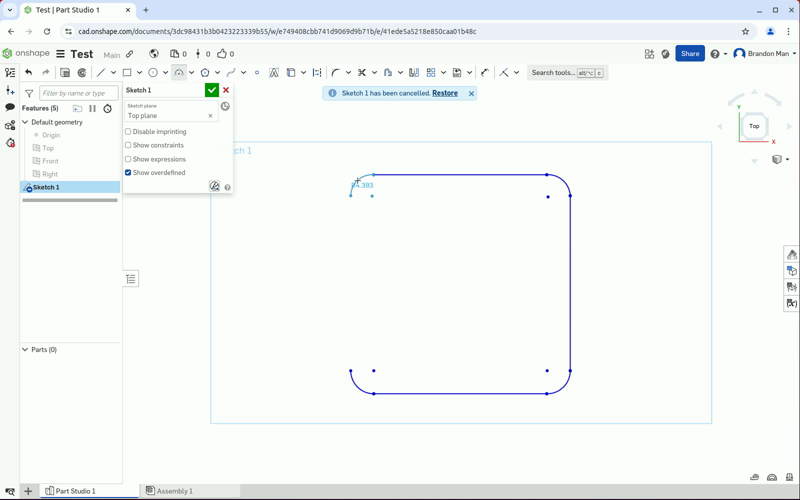
key(esc)
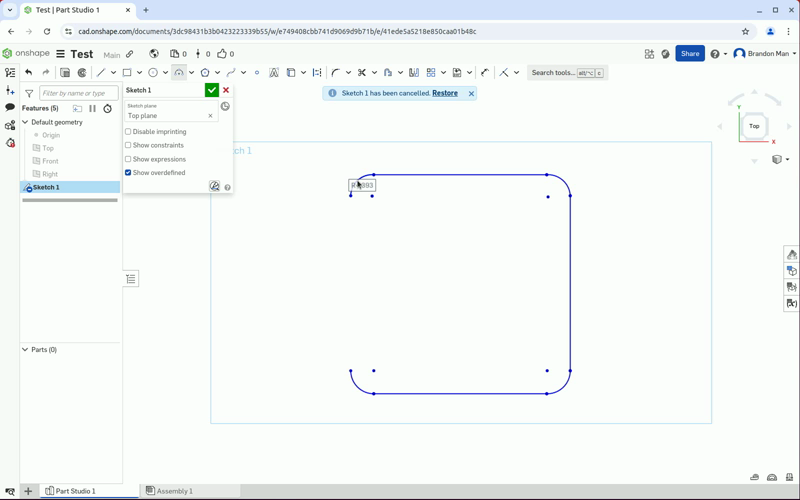
key(l)
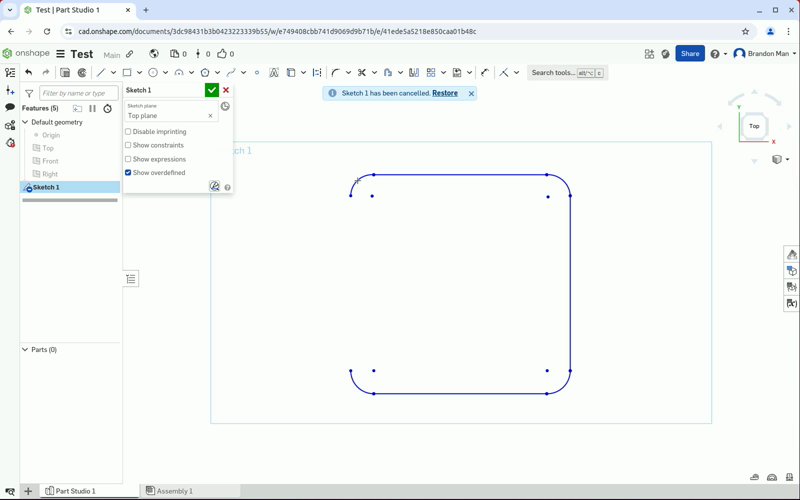
mouse_move(350, 195)
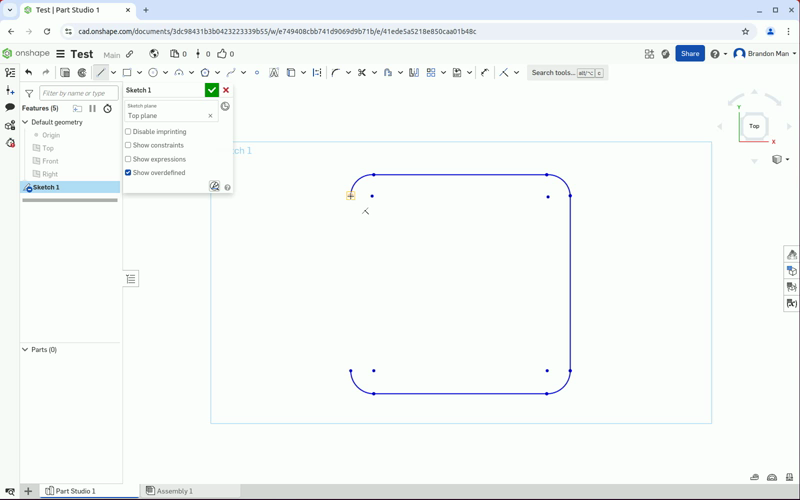
click(350, 195)
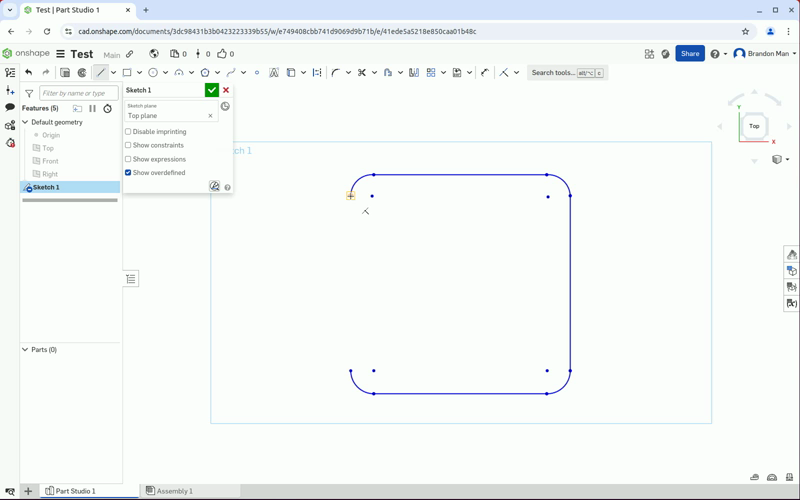
key_down(shift)
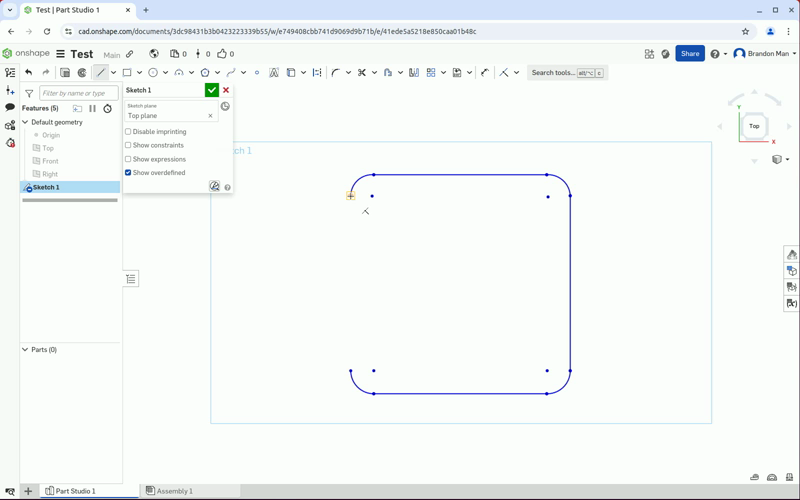
mouse_move(350, 370)
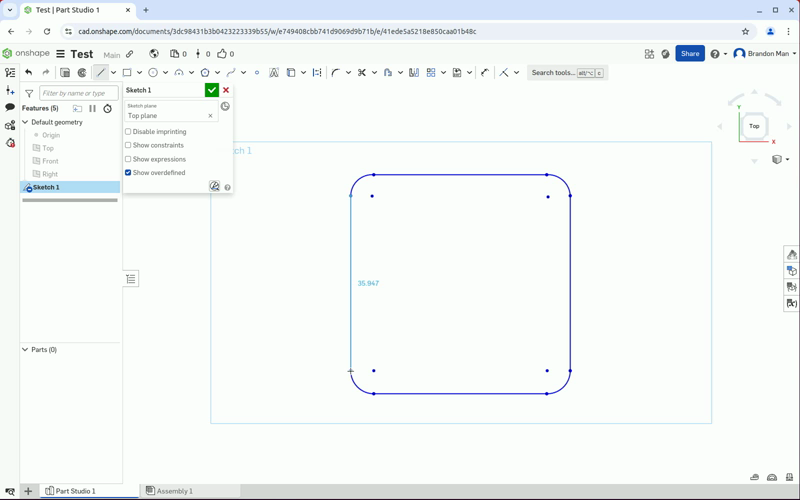
key_up(shift)
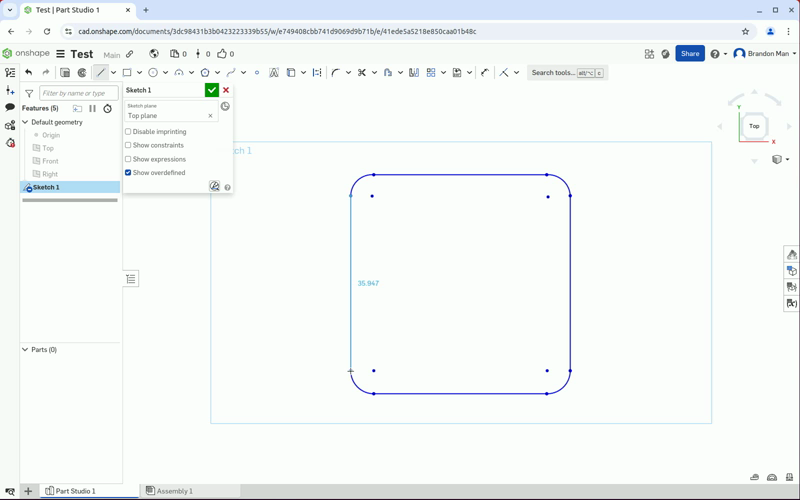
click(350, 370)
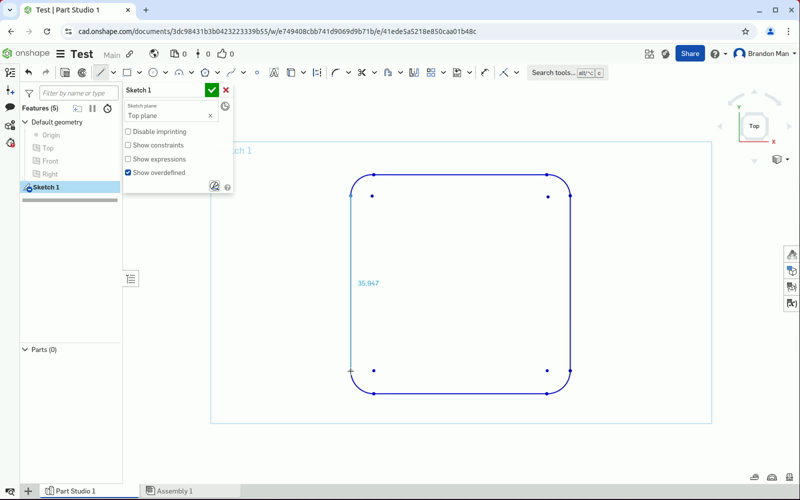
key(esc)
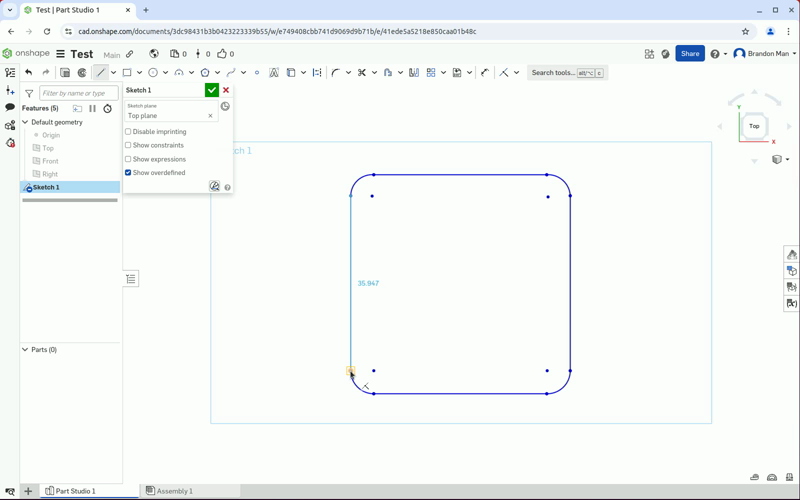
key(a)
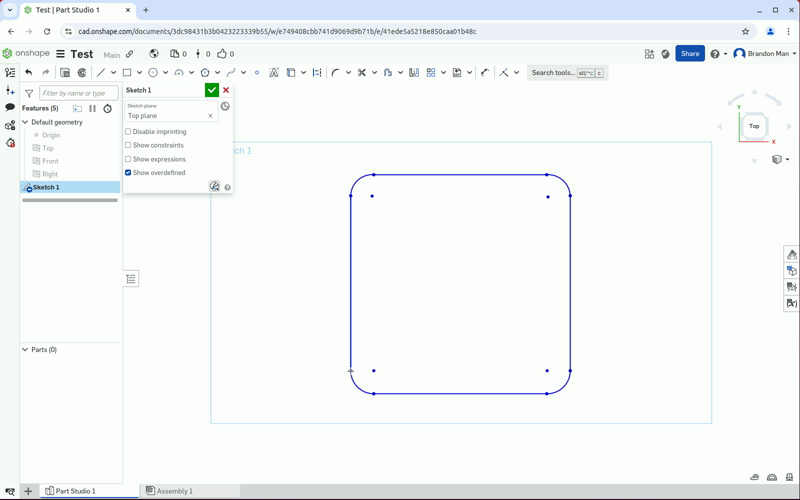
key_down(shift)
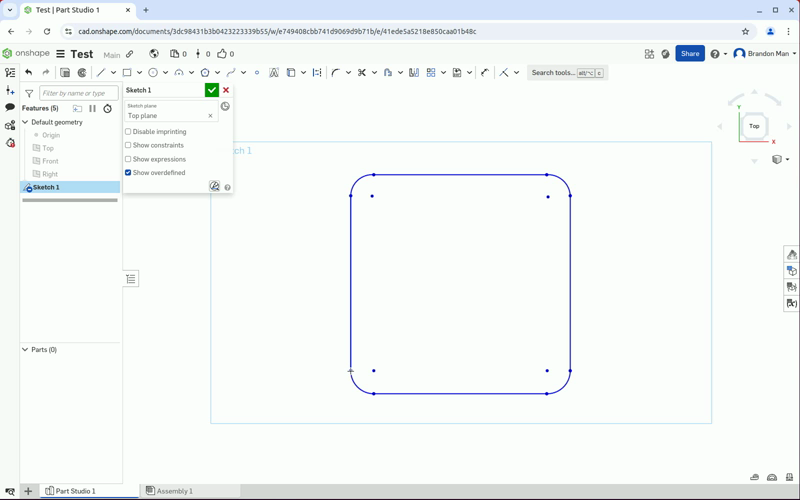
mouse_move(362, 370)
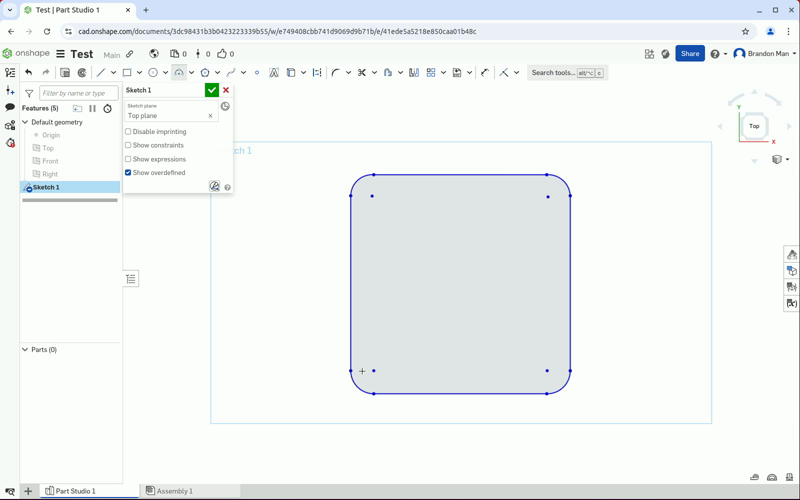
click(362, 370)
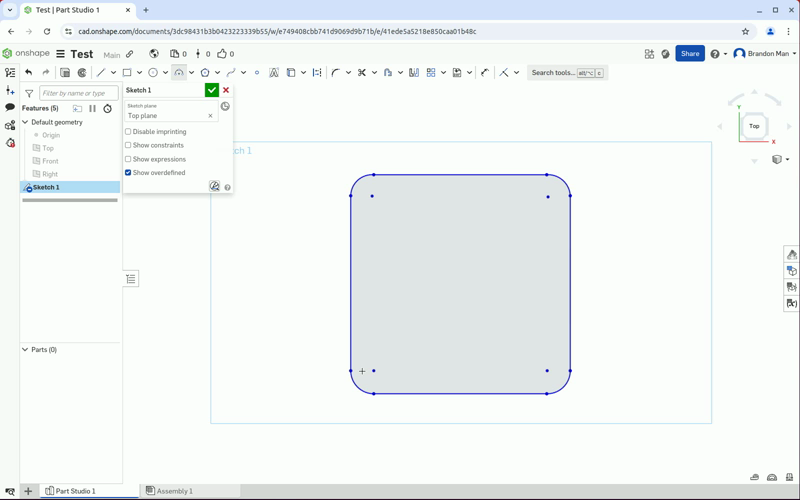
key_up(shift)
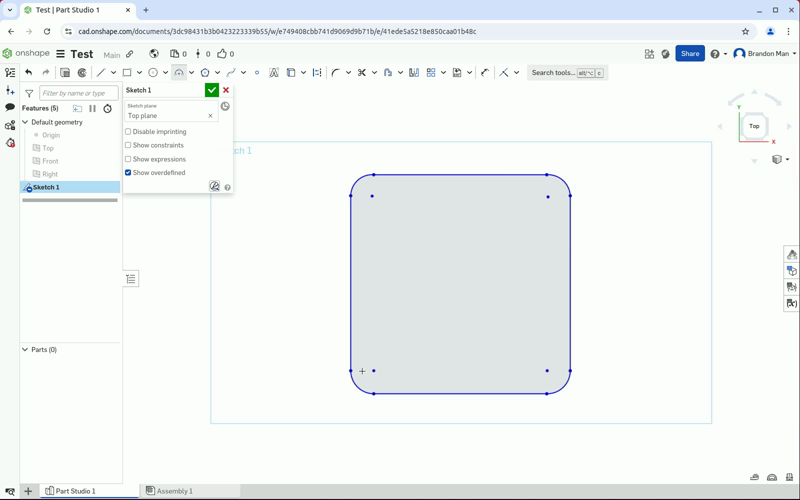
key_down(shift)
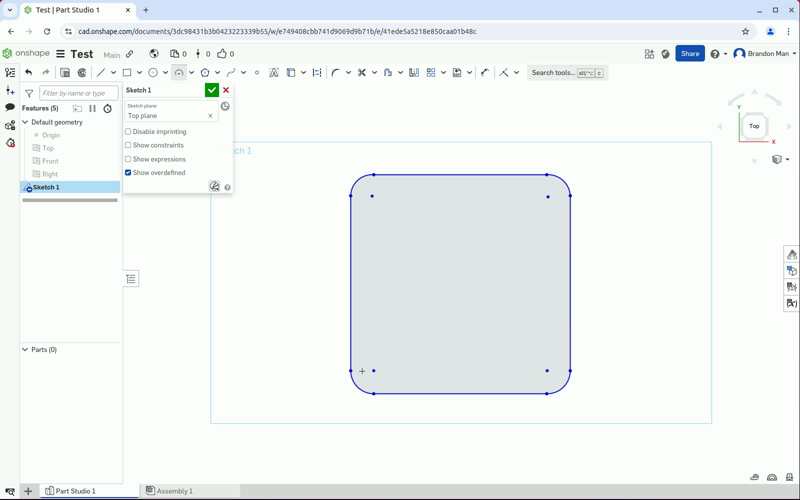
mouse_move(373, 382)
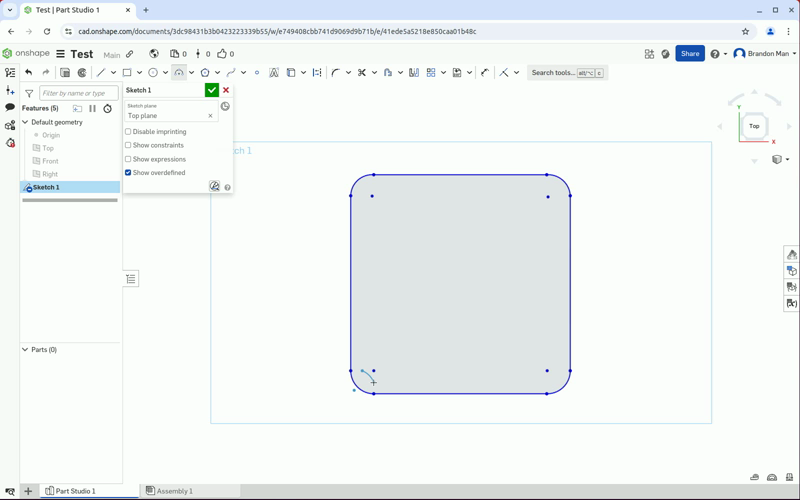
click(373, 382)
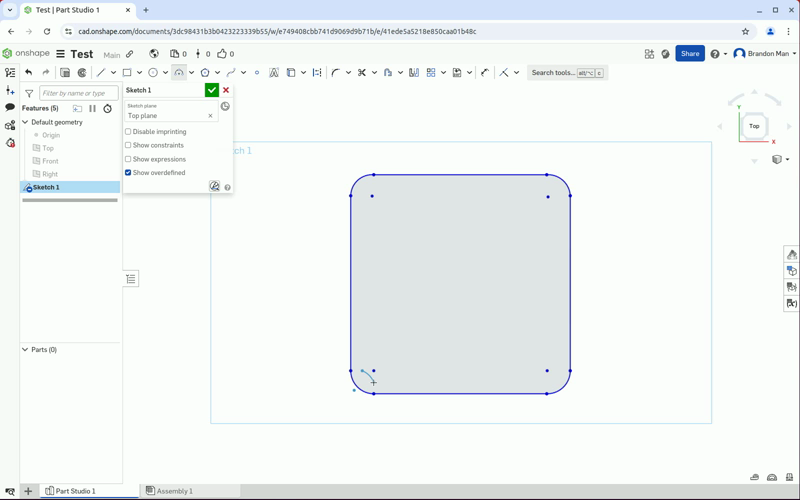
mouse_move(365, 378)
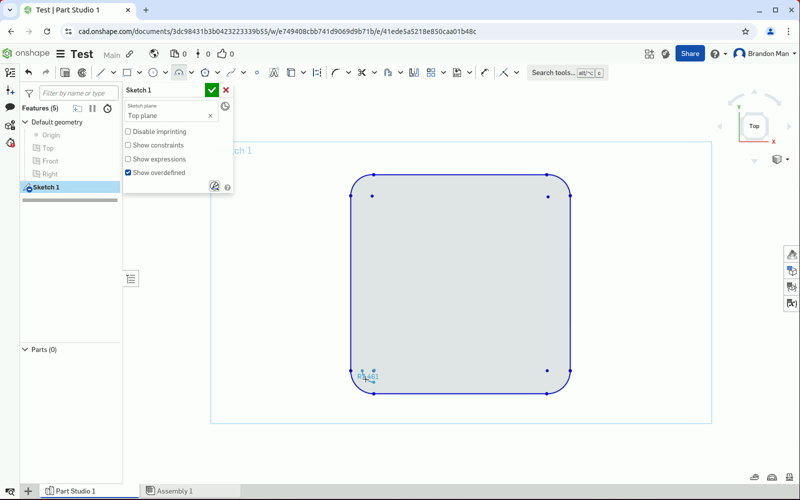
click(365, 378)
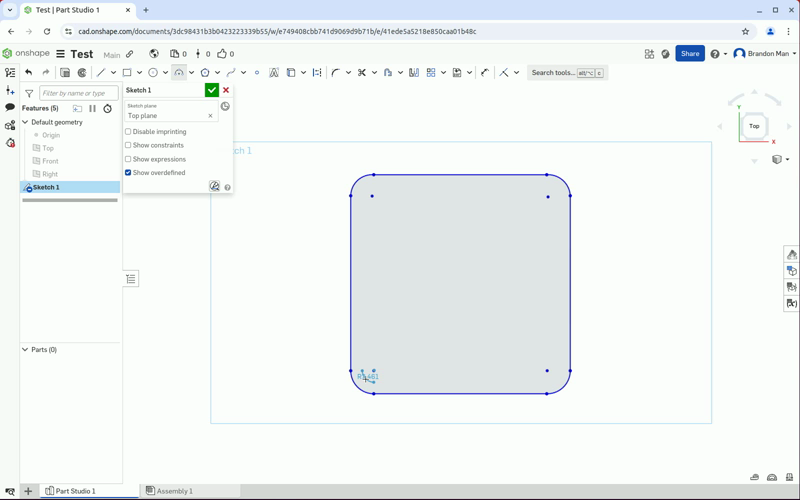
key_up(shift)
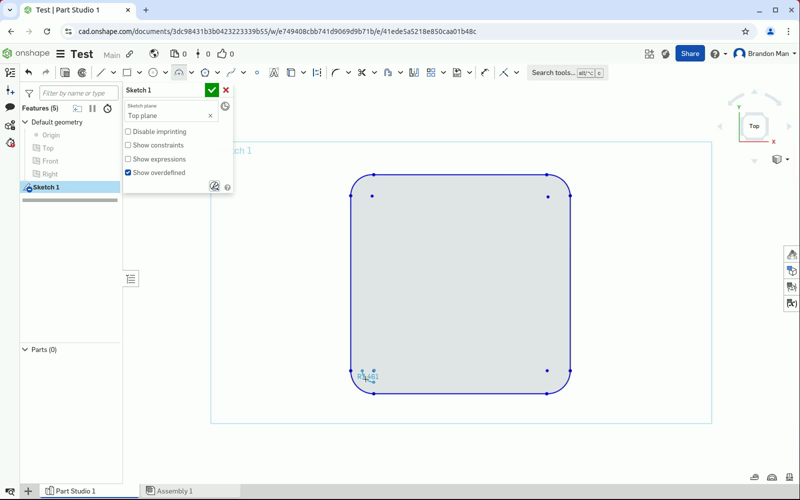
key(esc)
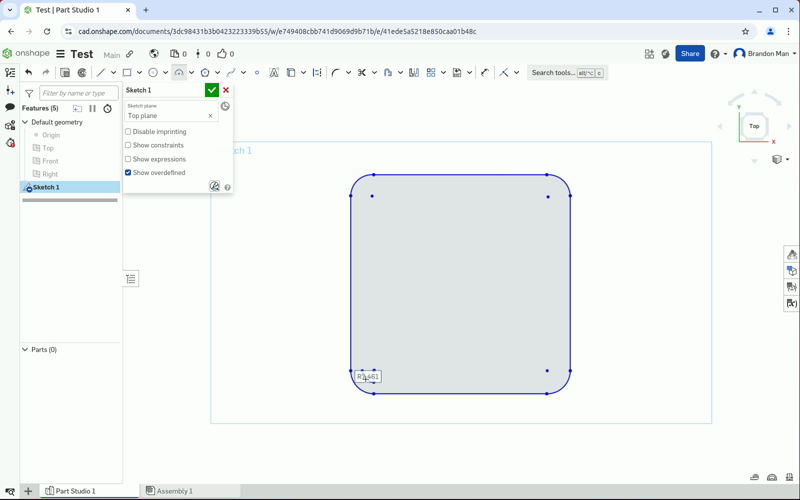
key(l)
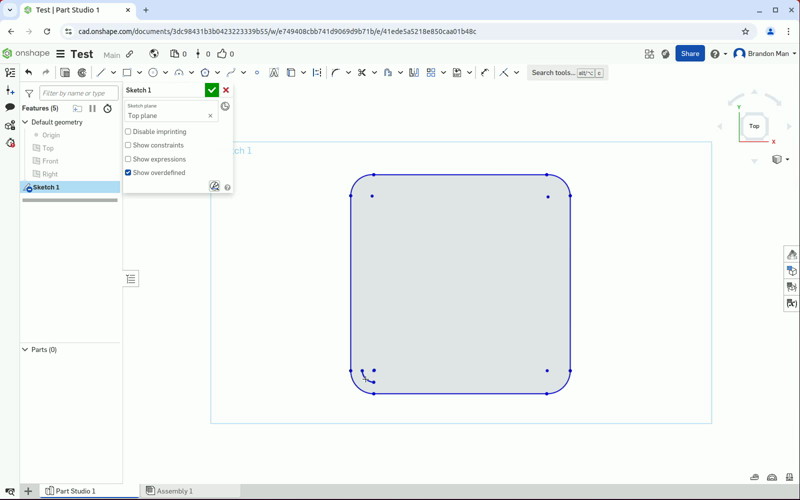
mouse_move(373, 382)
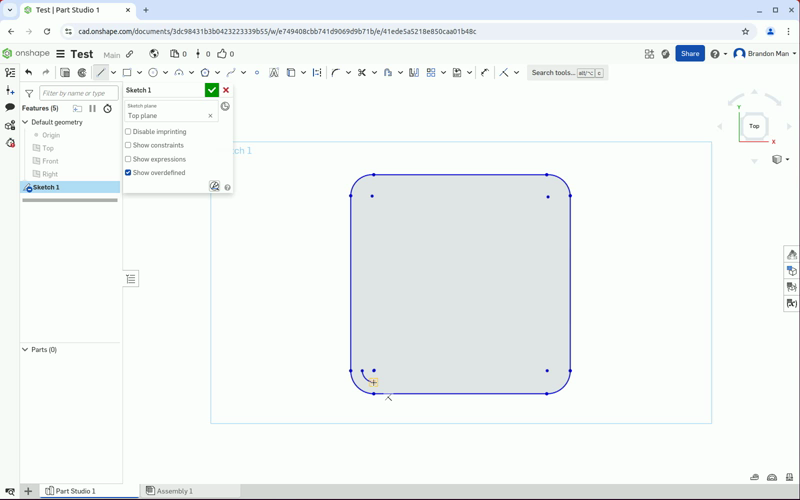
click(373, 382)
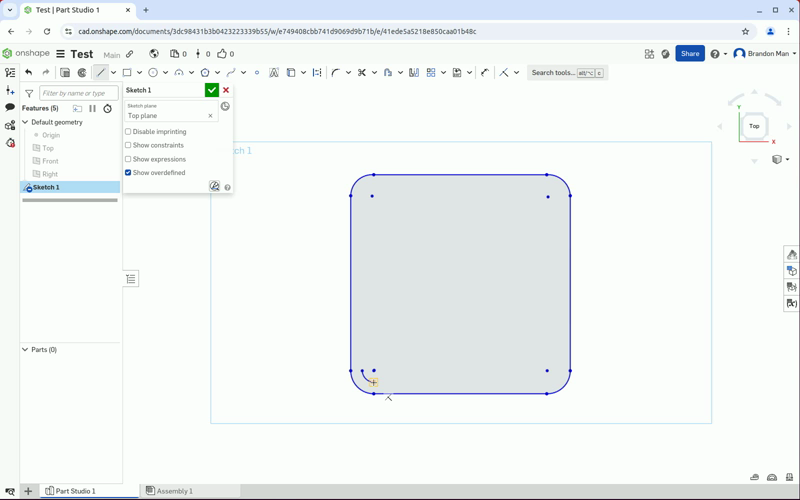
key_down(shift)
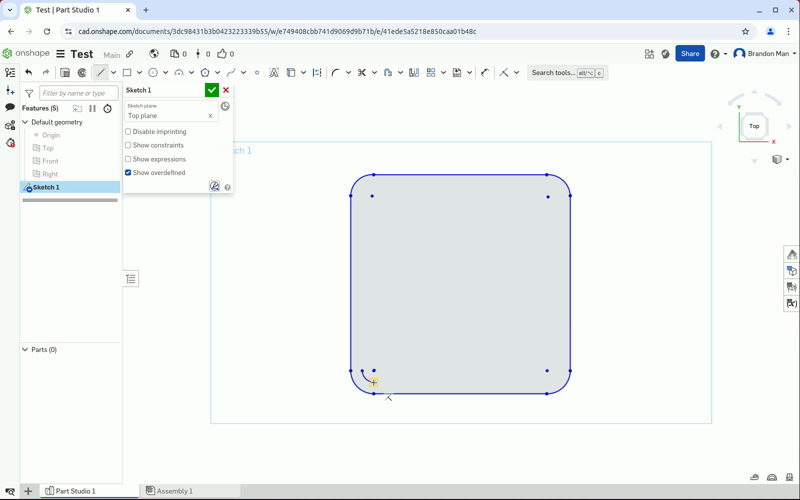
mouse_move(546, 382)
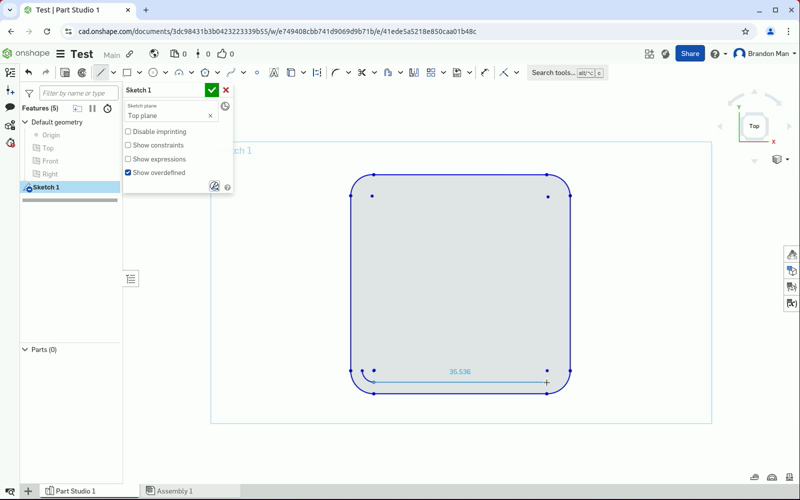
click(546, 382)
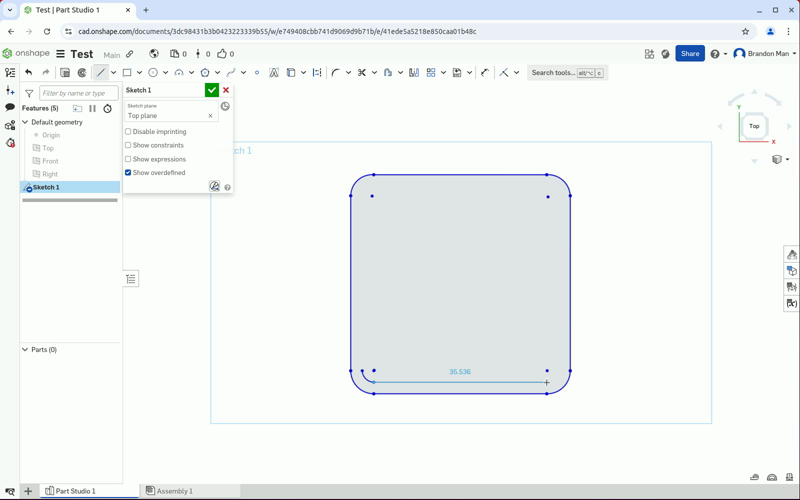
key_up(shift)
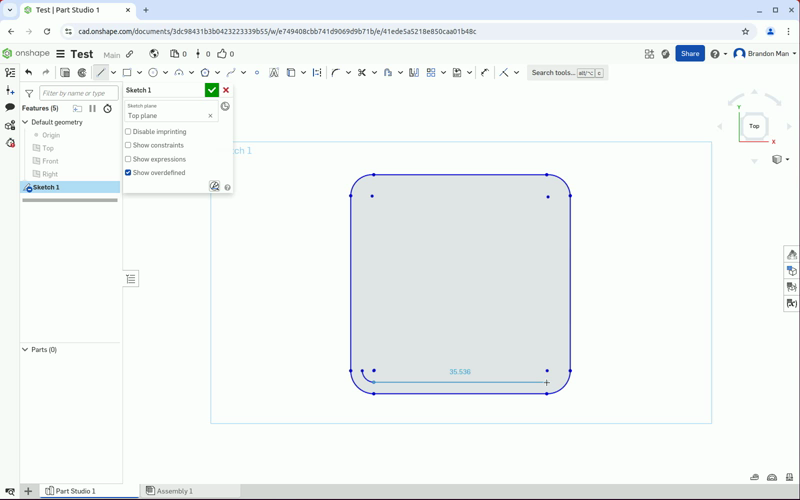
key(esc)
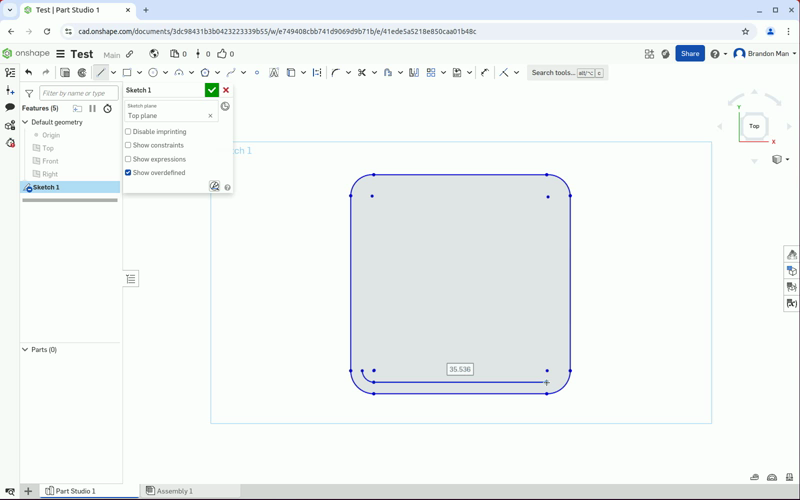
key(a)
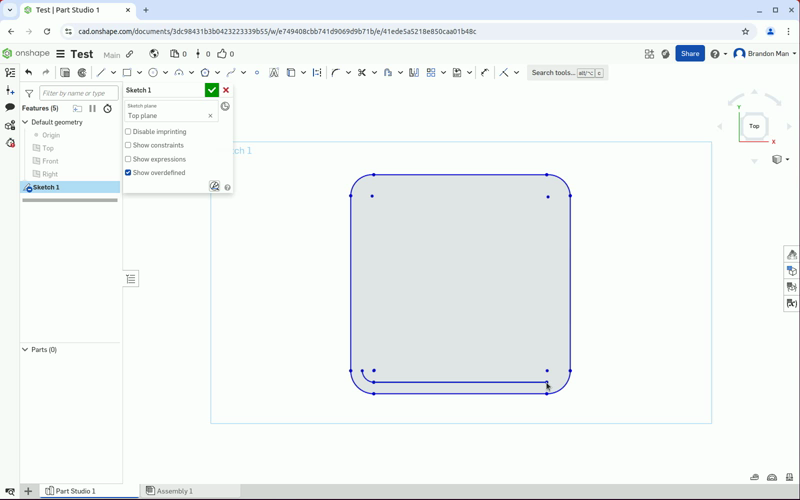
mouse_move(546, 382)
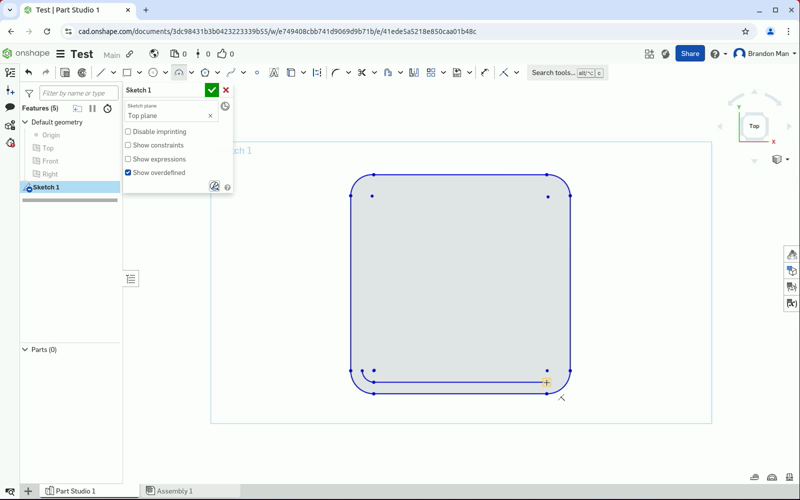
click(546, 382)
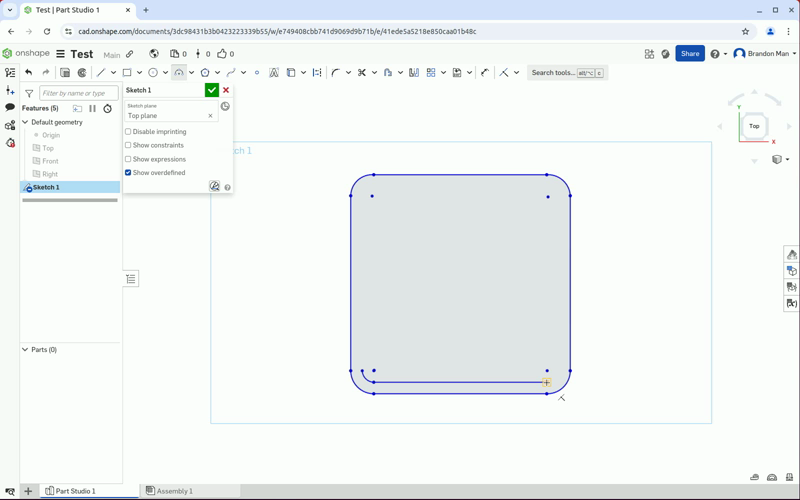
key_down(shift)
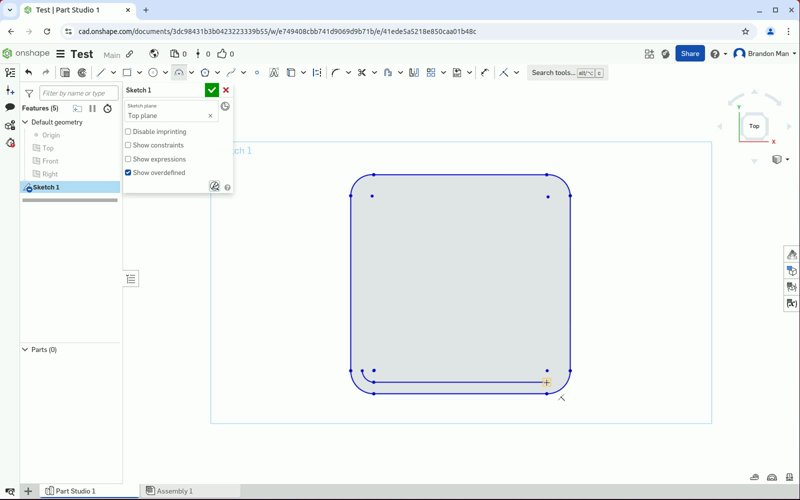
mouse_move(558, 370)
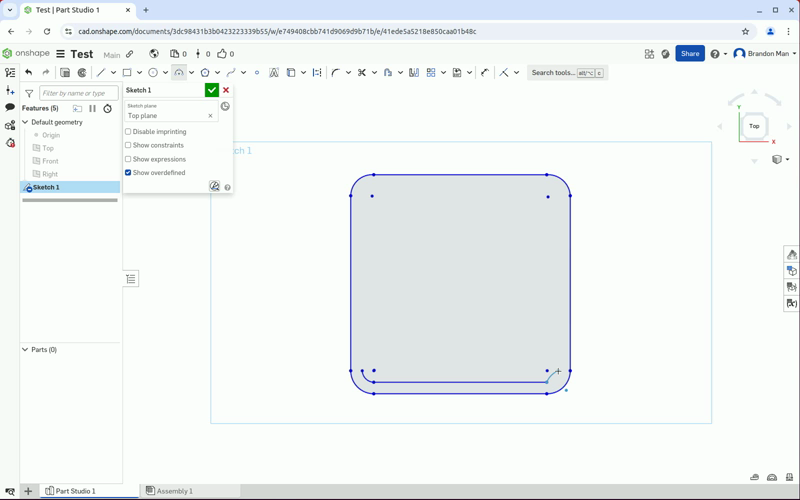
click(558, 370)
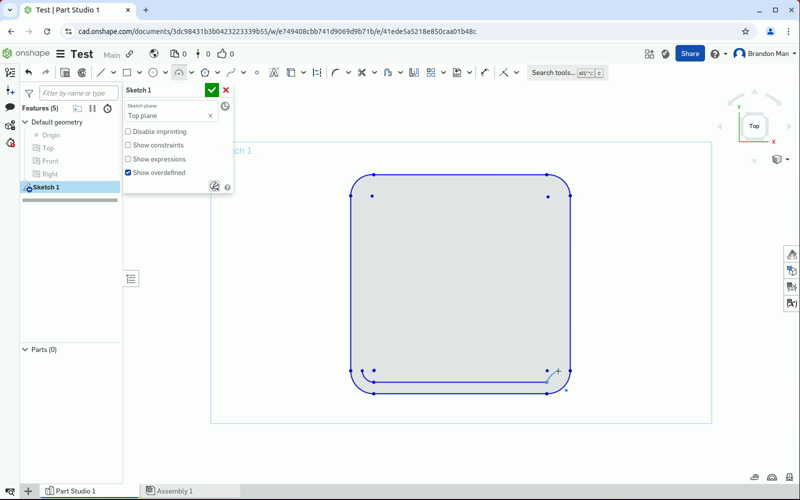
mouse_move(555, 378)
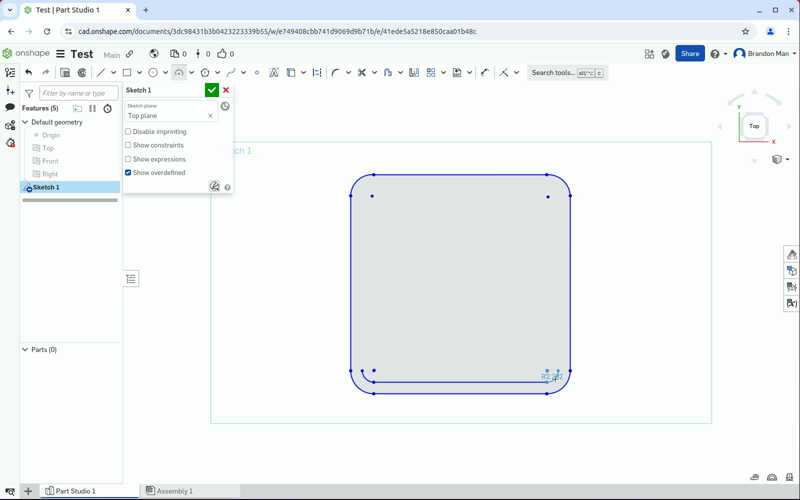
click(555, 378)
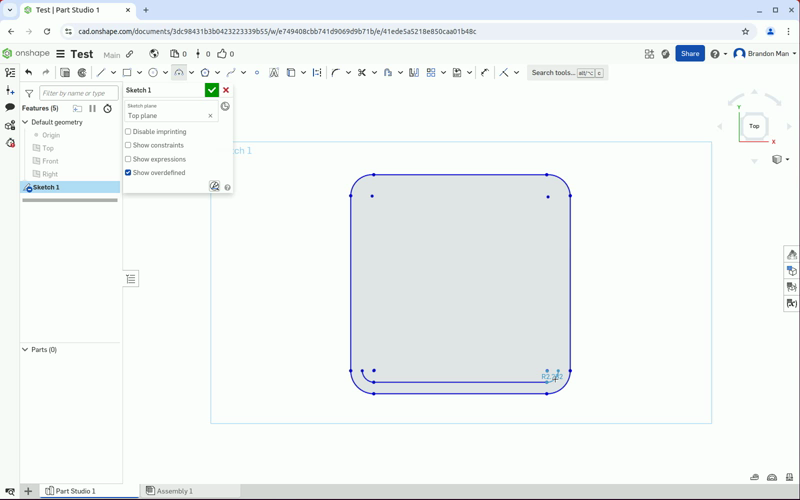
key_up(shift)
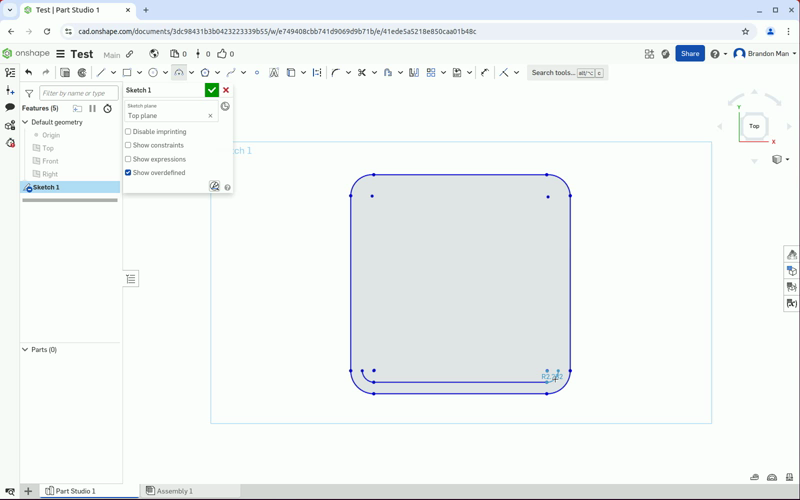
key(esc)
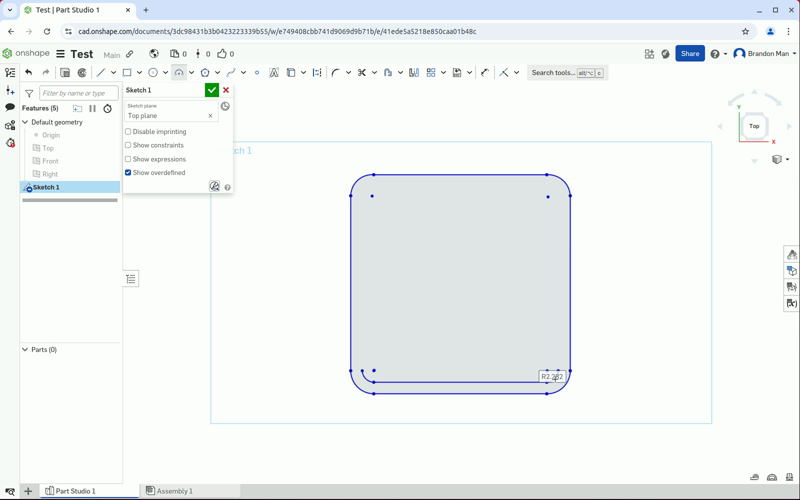
key(l)
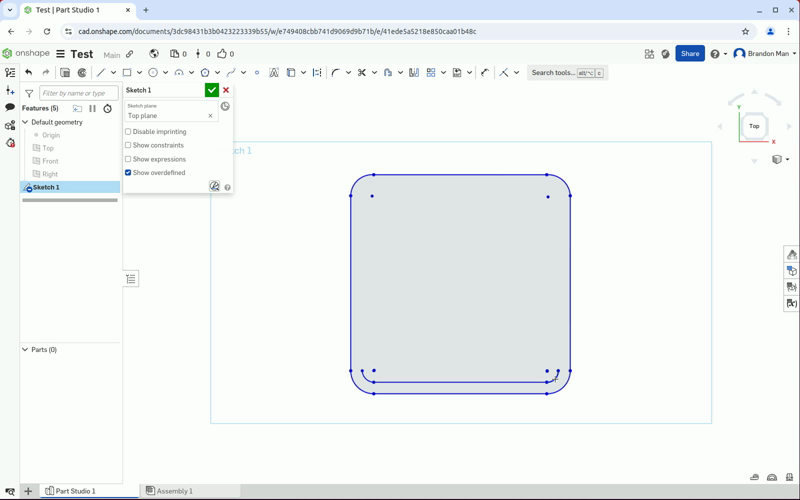
mouse_move(558, 370)
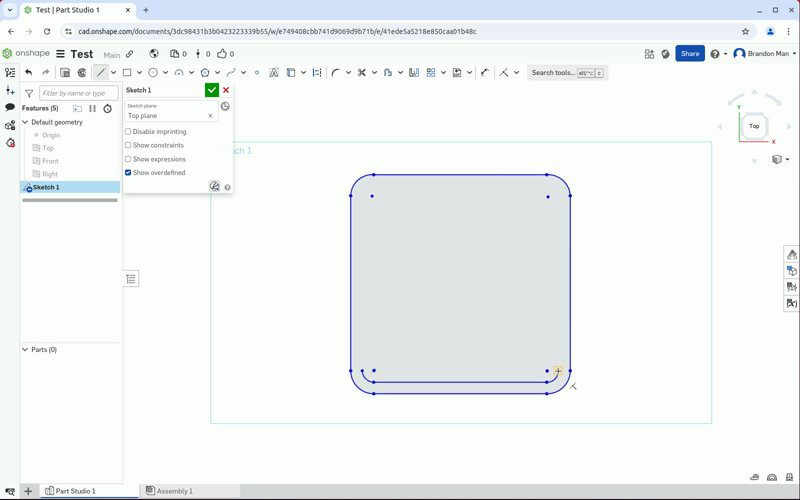
click(558, 370)
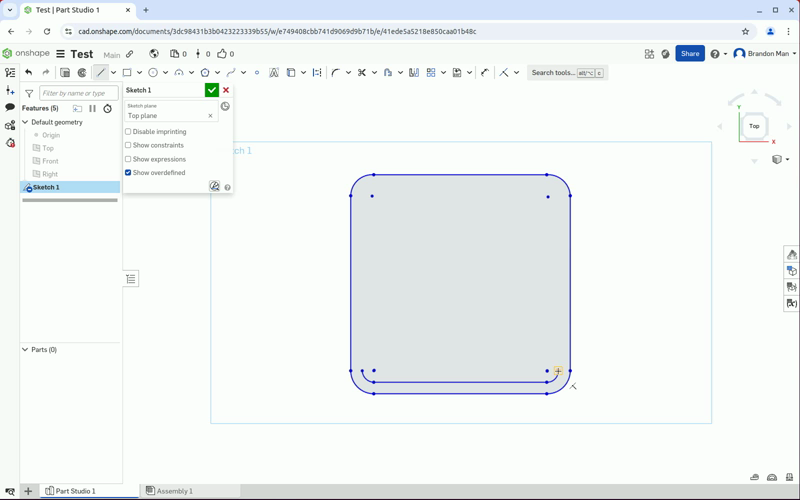
key_down(shift)
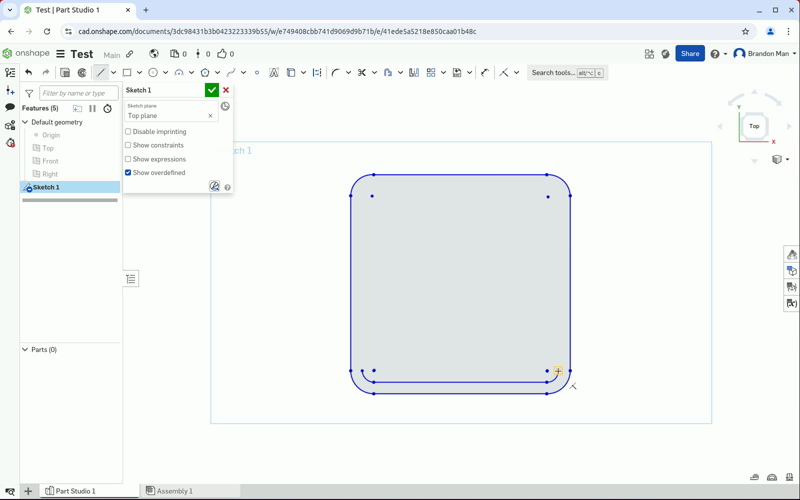
mouse_move(558, 195)
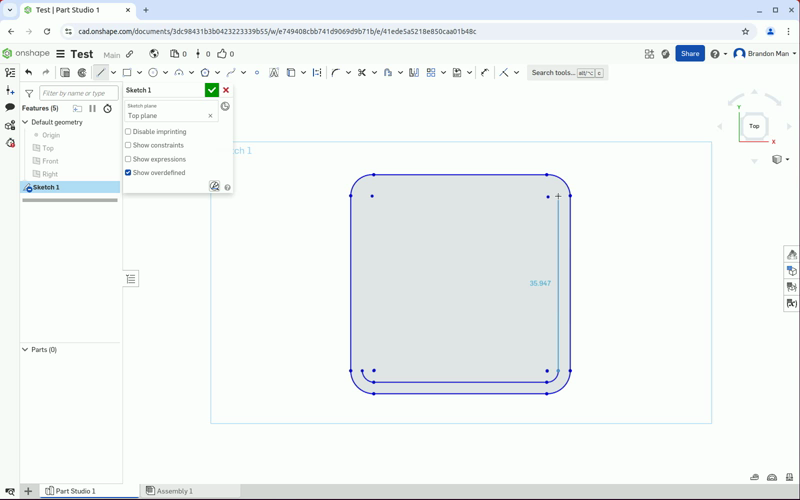
click(558, 195)
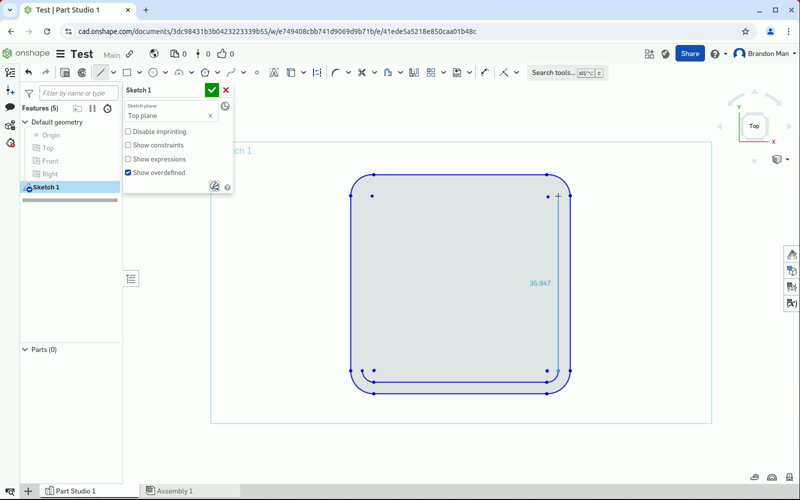
key_up(shift)
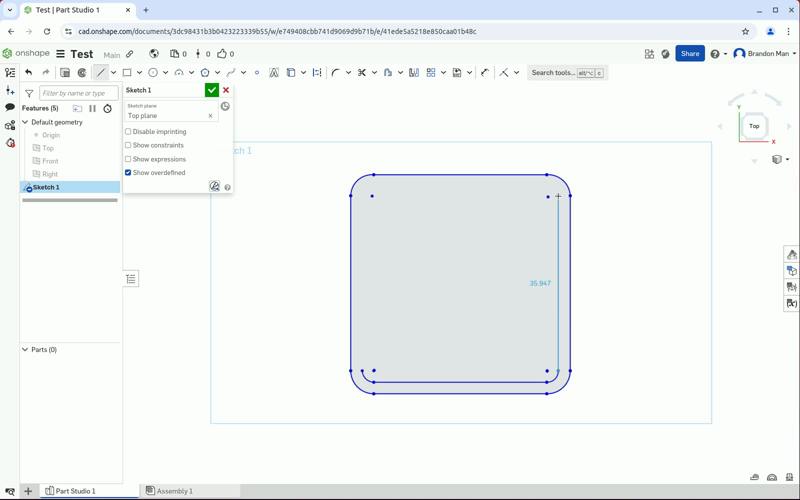
key(esc)
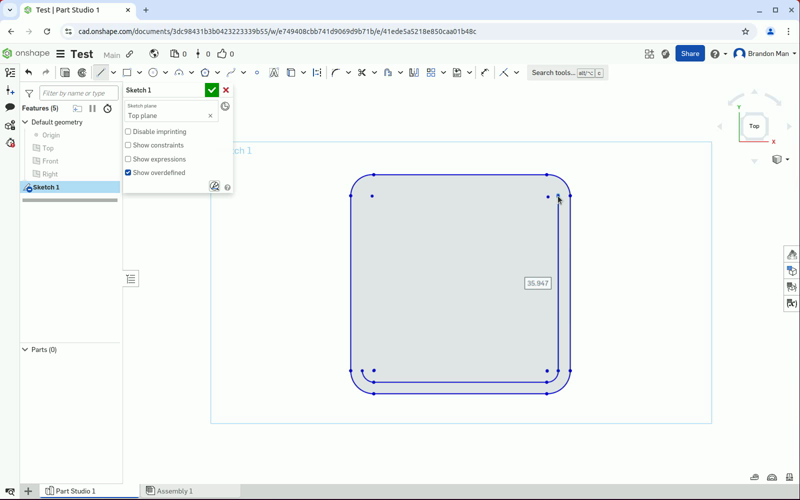
key(a)
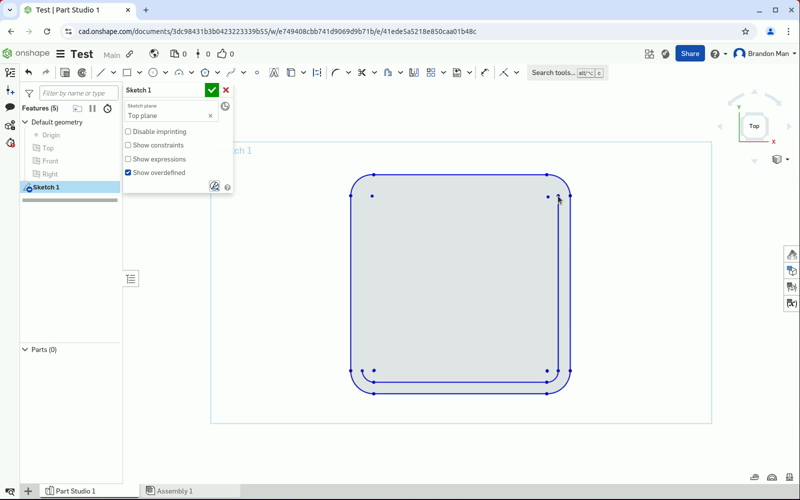
mouse_move(558, 195)
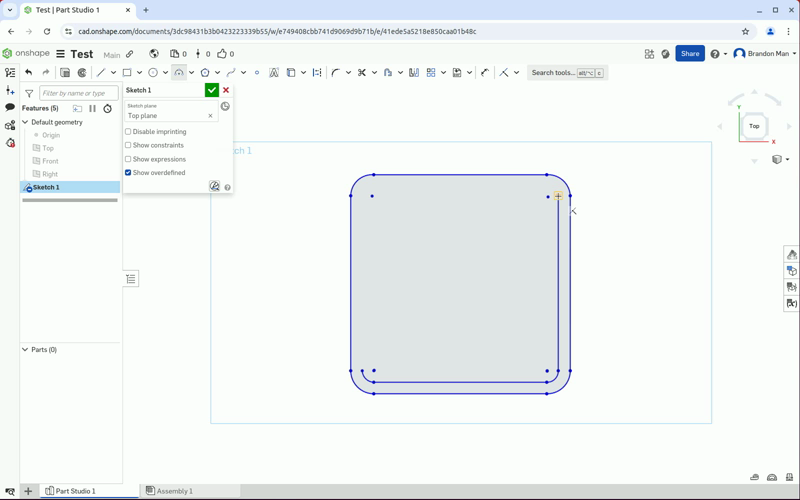
click(558, 195)
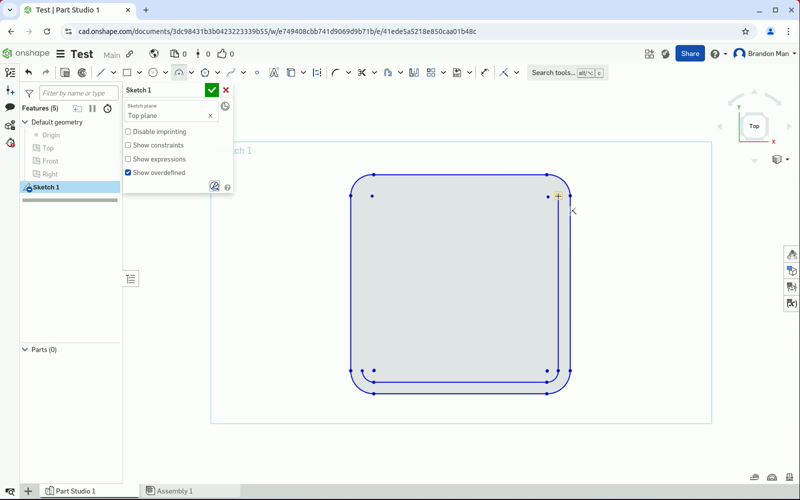
key_down(shift)
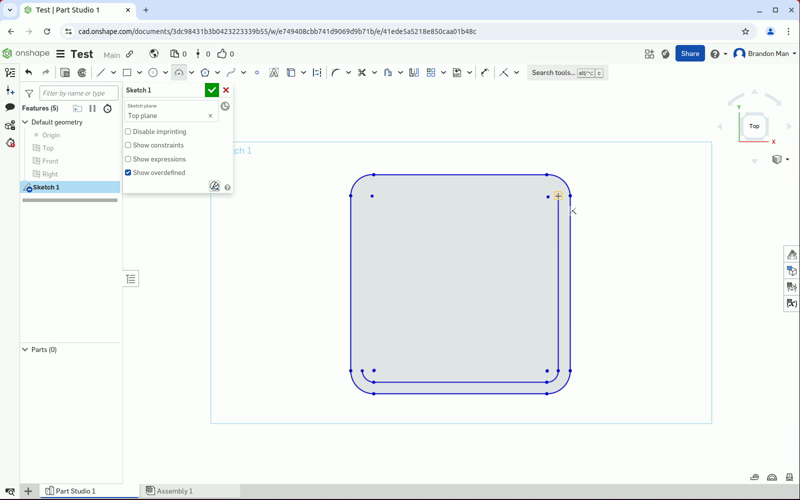
mouse_move(546, 183)
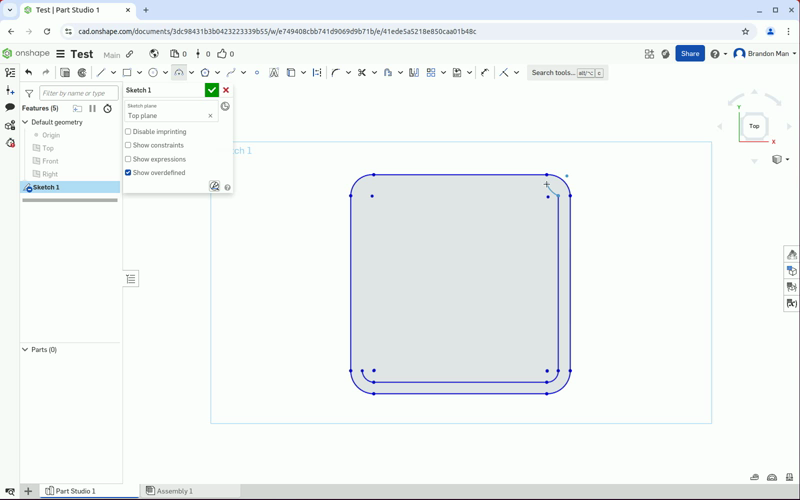
click(546, 183)
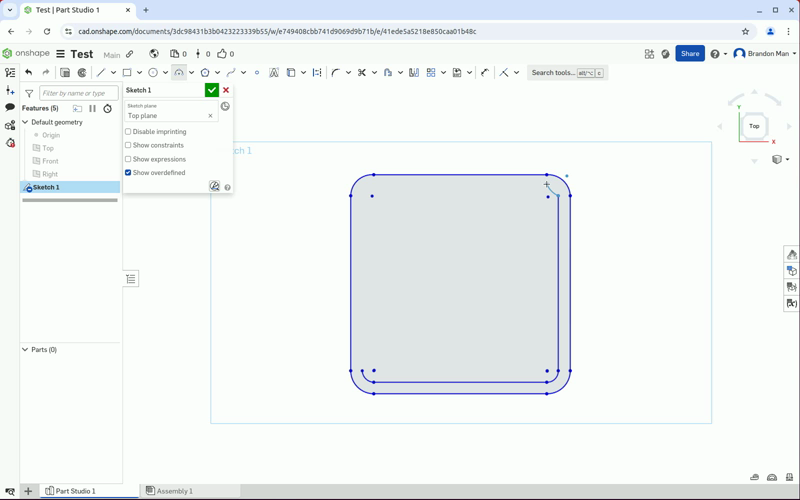
mouse_move(555, 187)
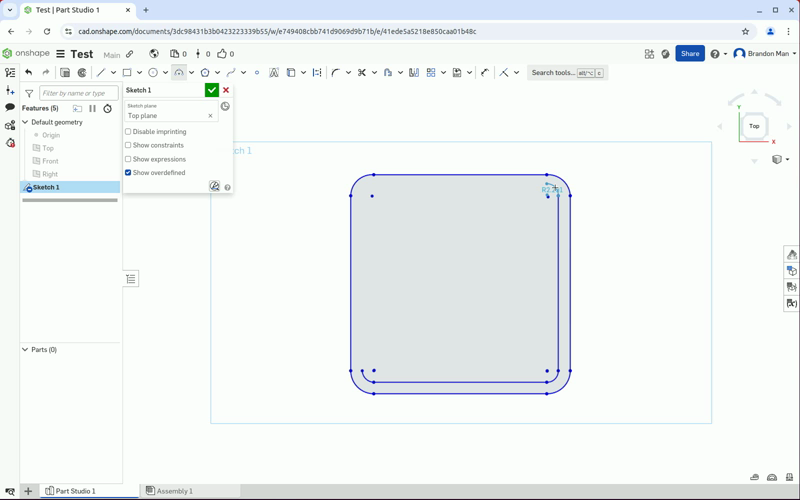
click(555, 187)
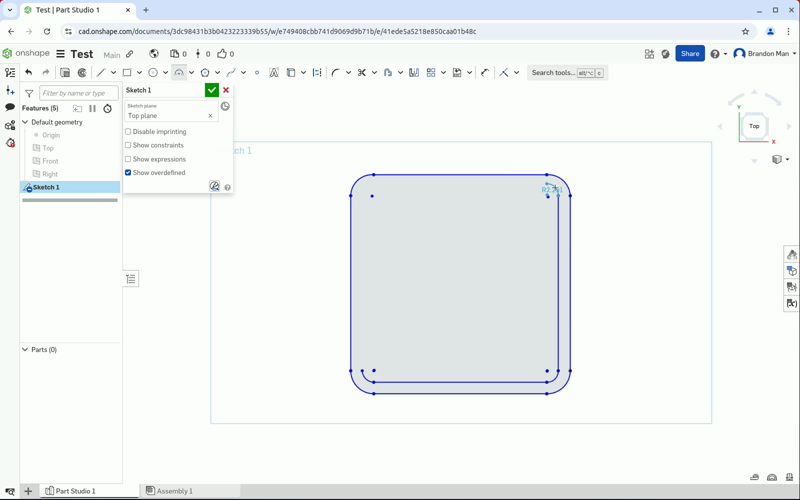
key_up(shift)
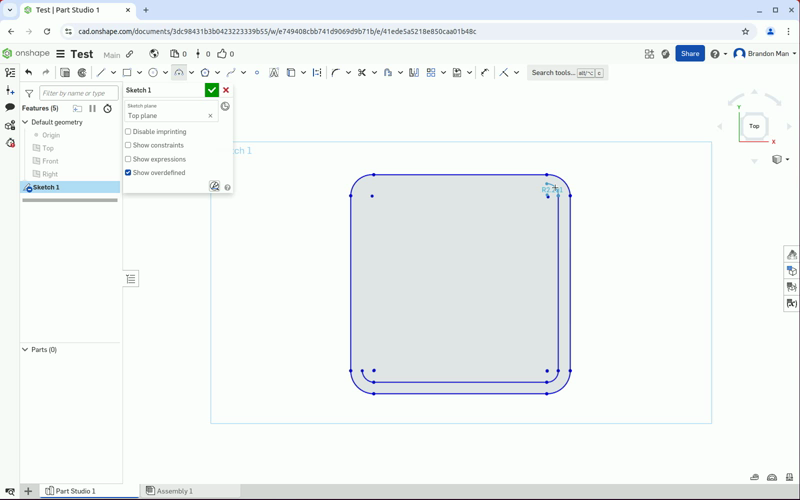
key(esc)
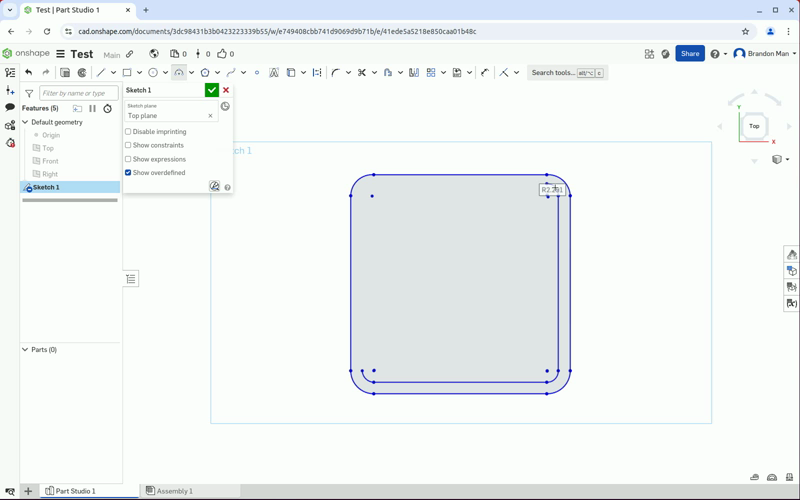
key(l)
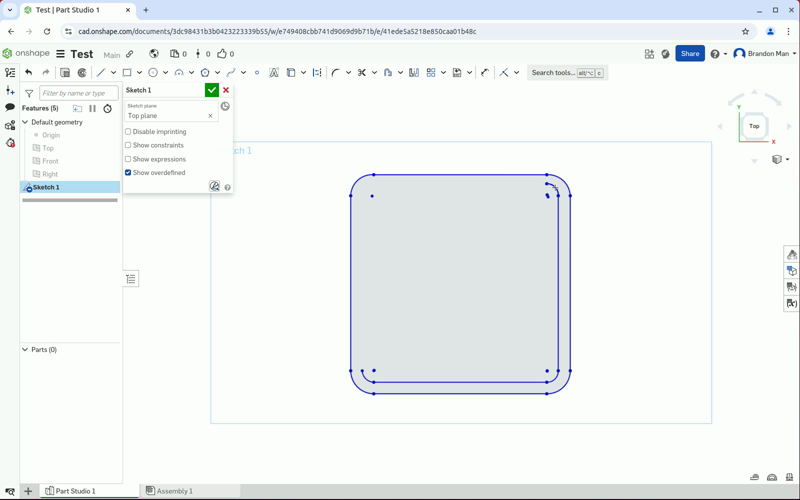
mouse_move(546, 183)
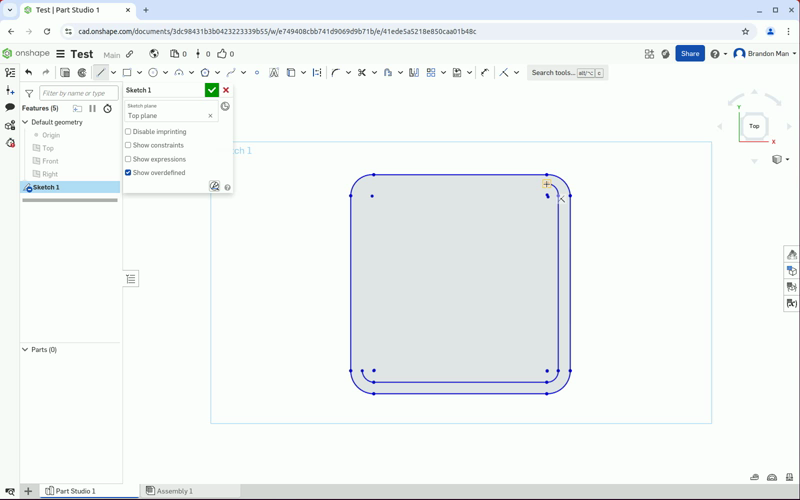
click(546, 183)
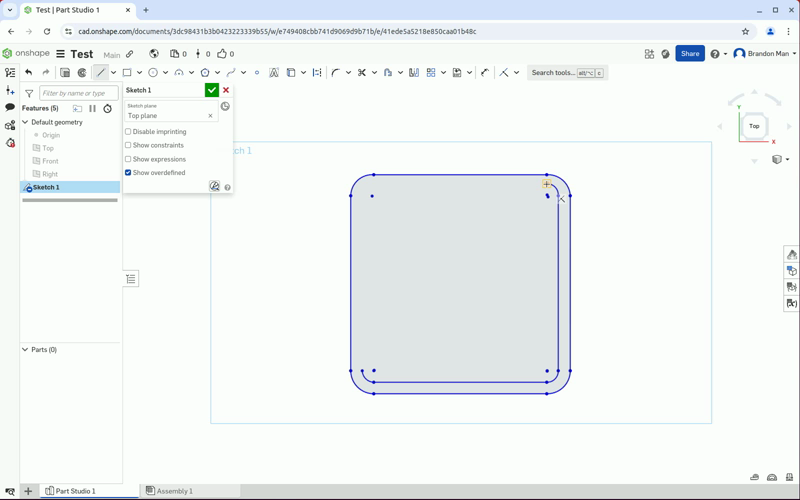
key_down(shift)
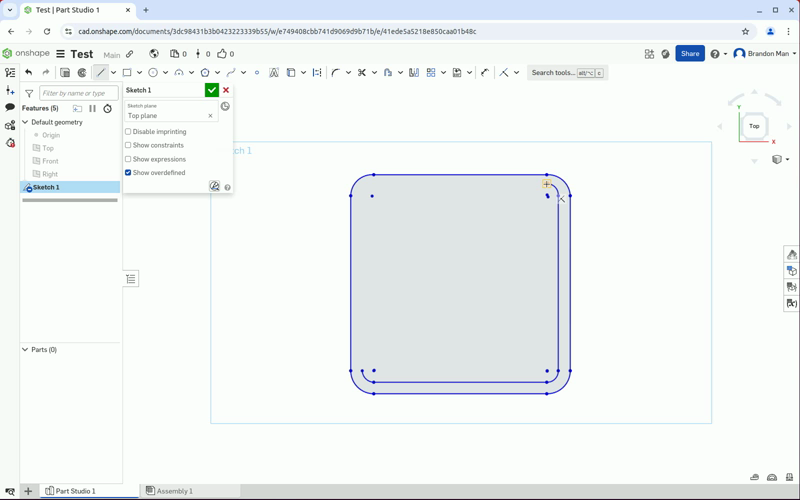
mouse_move(373, 183)
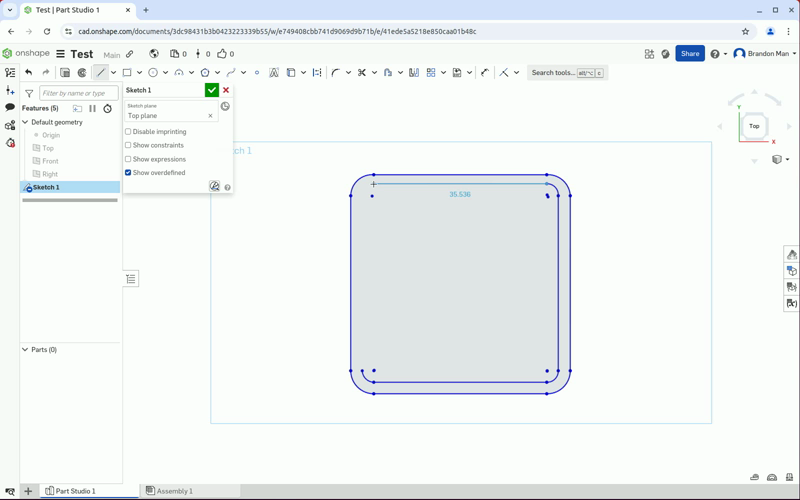
click(373, 183)
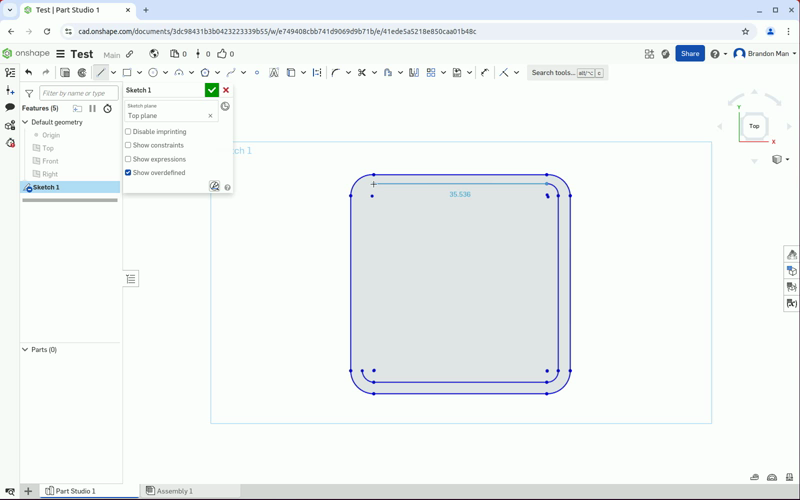
key_up(shift)
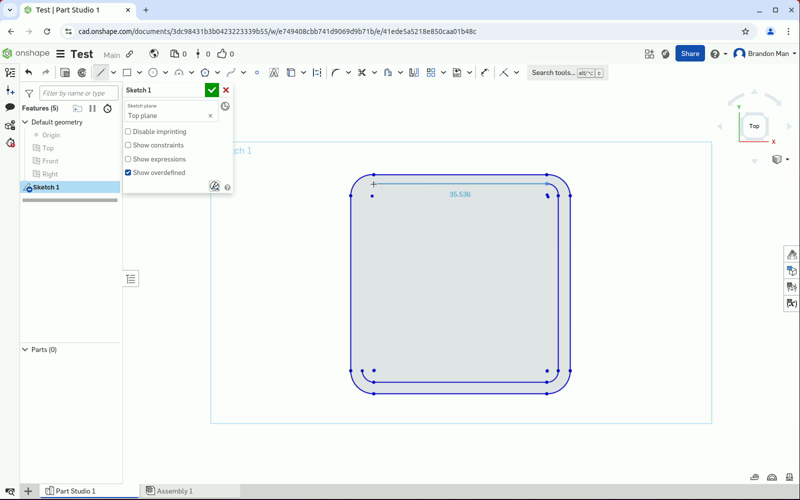
key(esc)
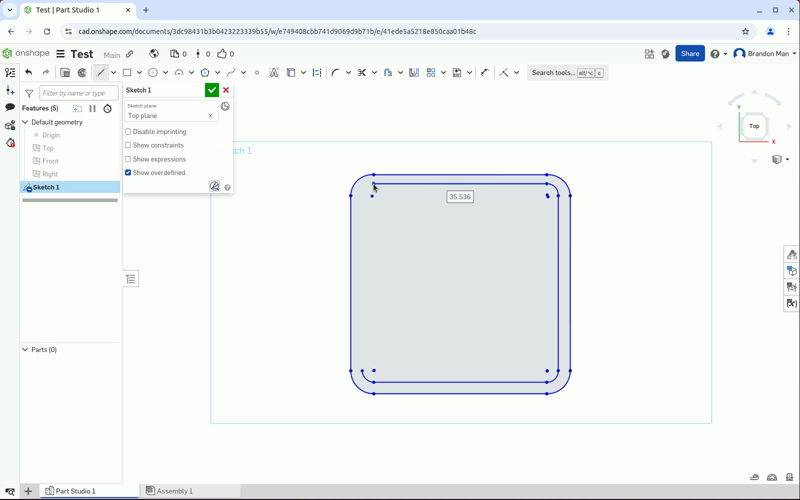
key(a)
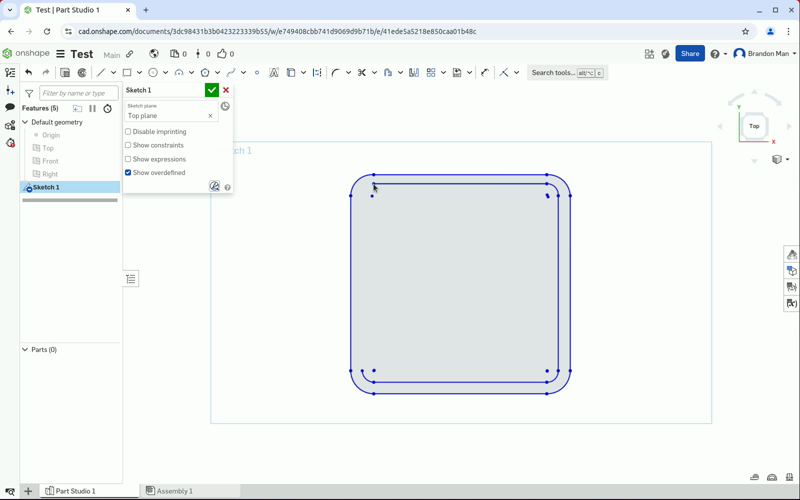
mouse_move(373, 183)
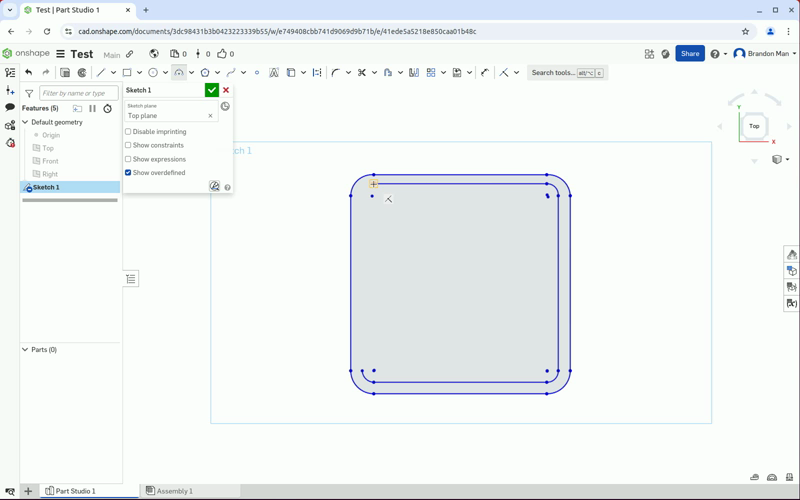
click(373, 183)
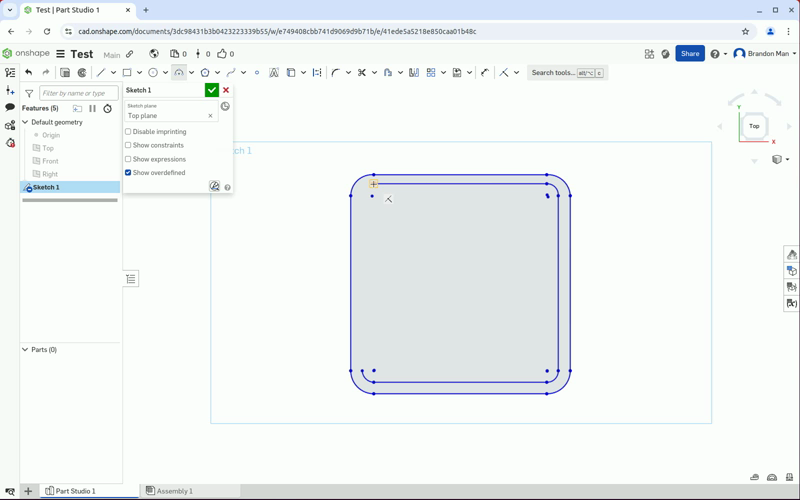
key_down(shift)
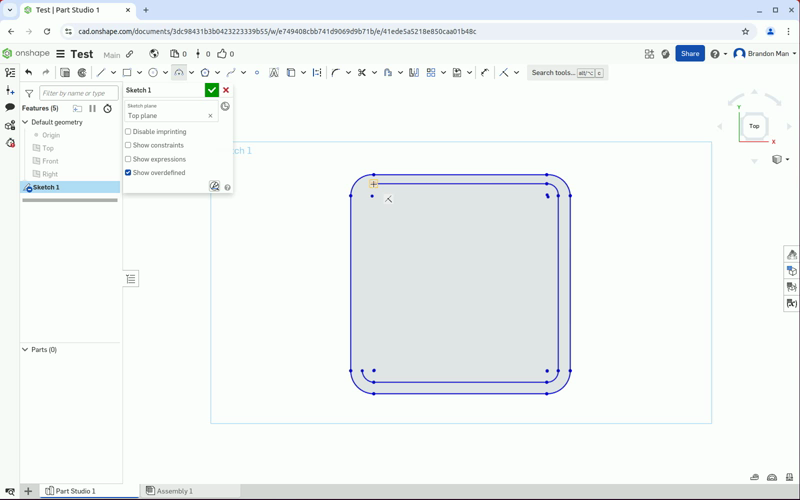
mouse_move(362, 195)
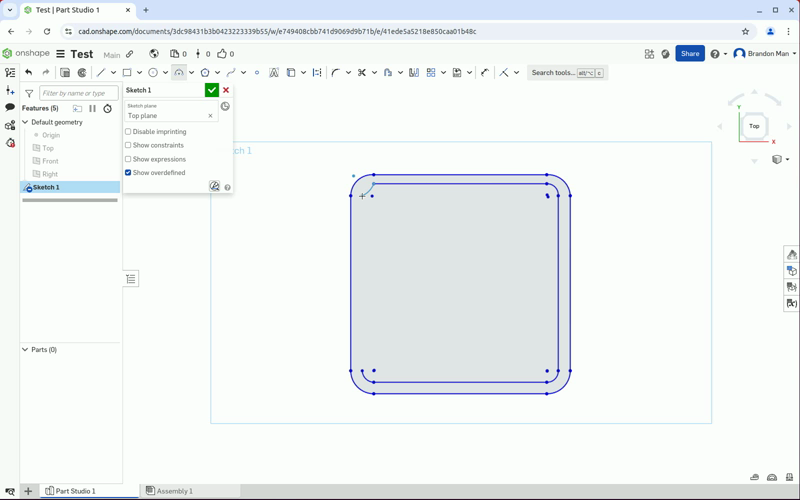
click(362, 195)
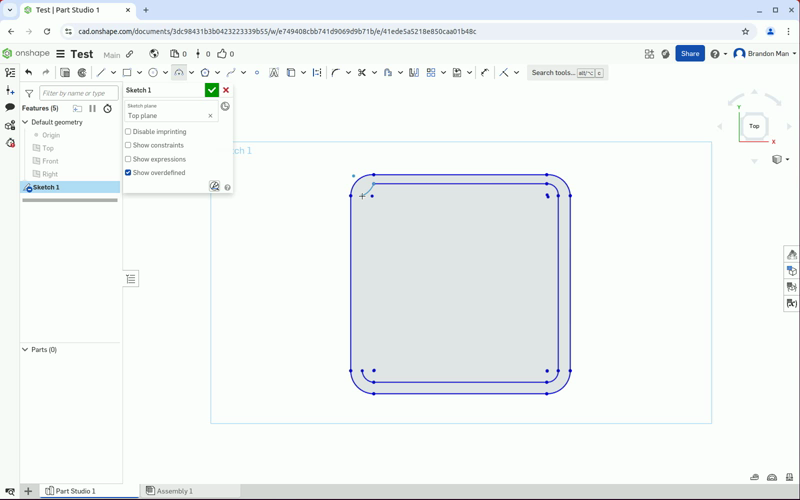
mouse_move(365, 187)
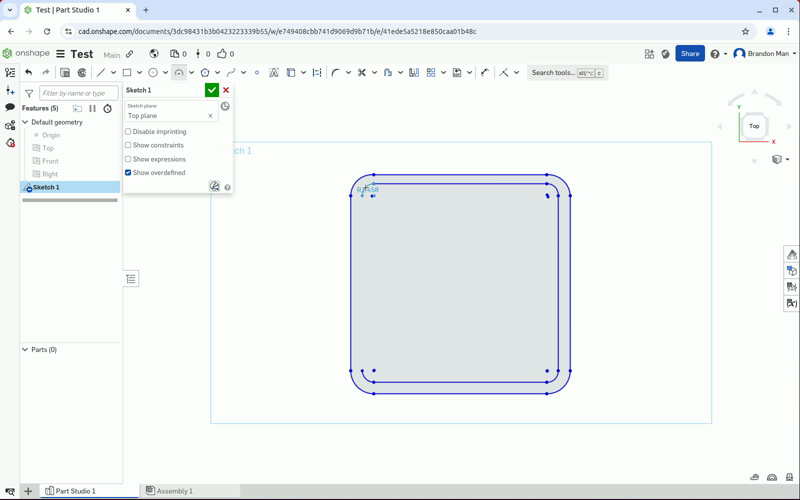
click(365, 187)
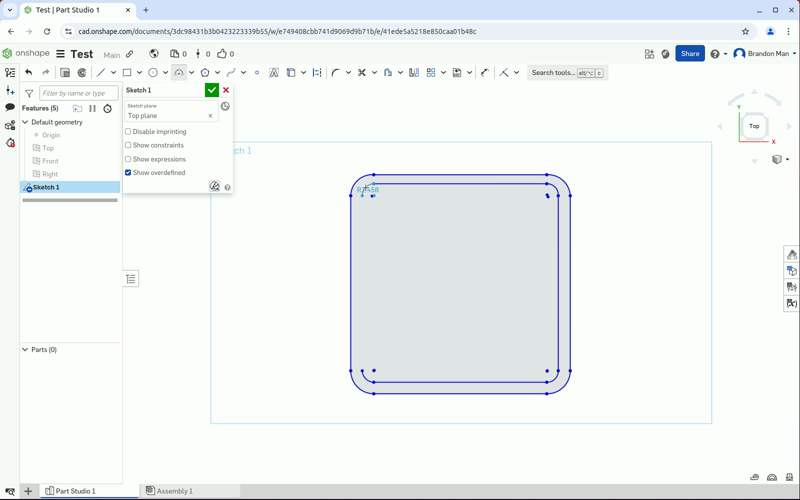
key_up(shift)
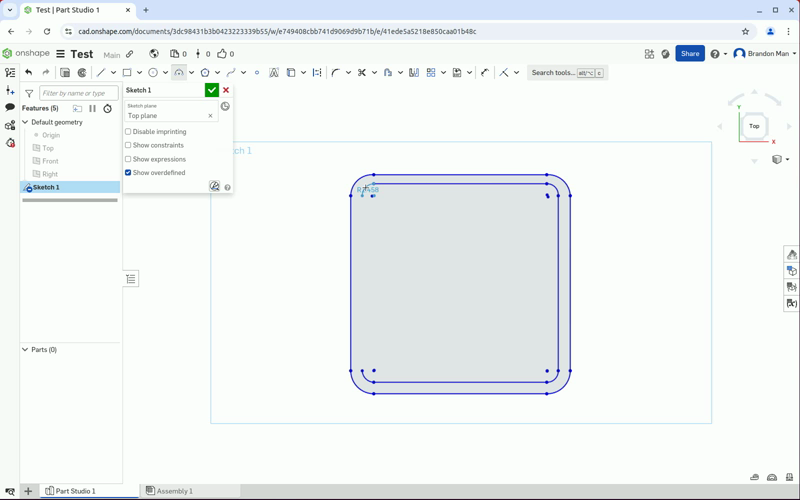
key(esc)
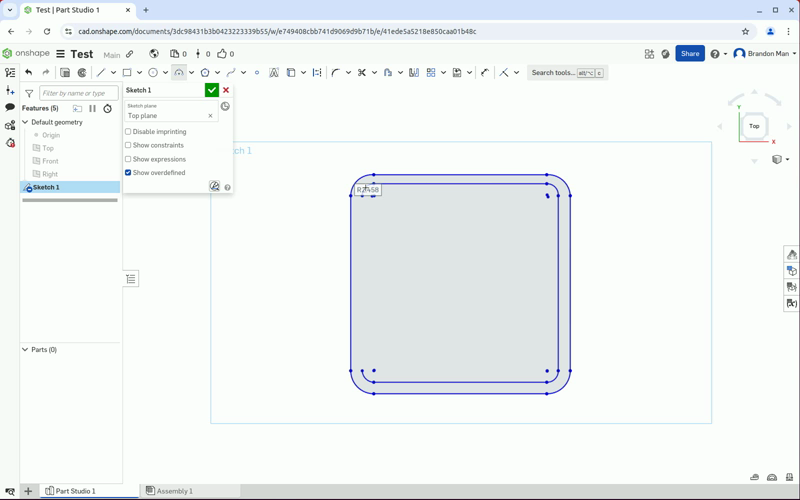
key(l)
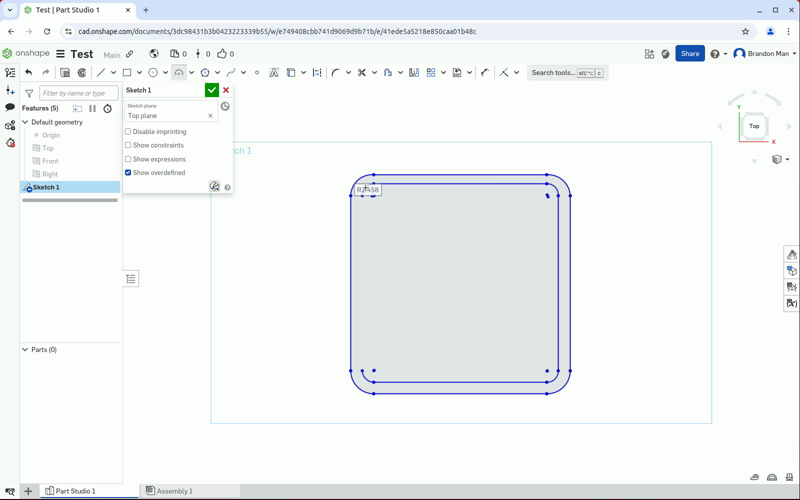
mouse_move(362, 195)
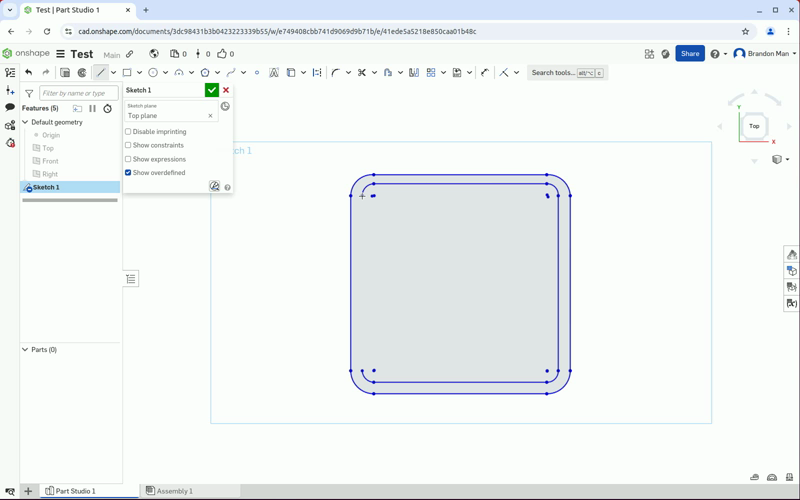
click(362, 195)
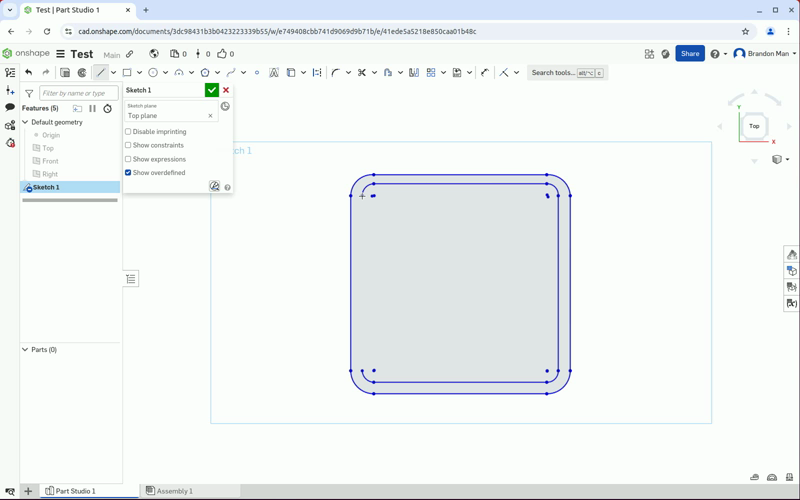
key_down(shift)
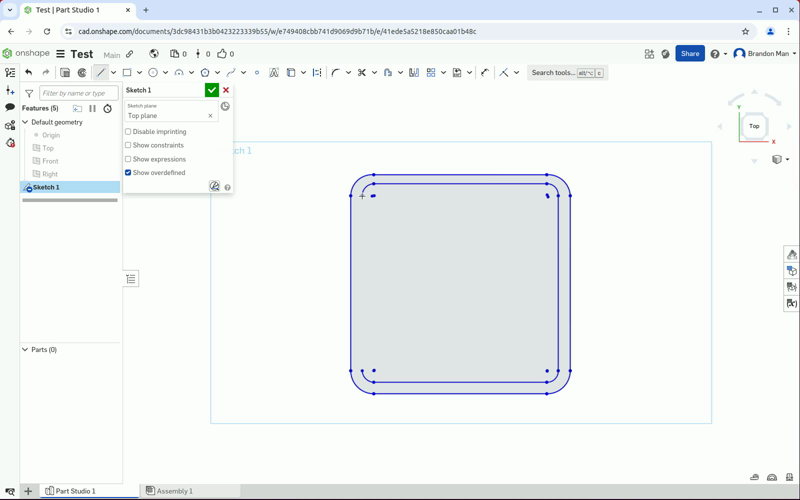
mouse_move(362, 370)
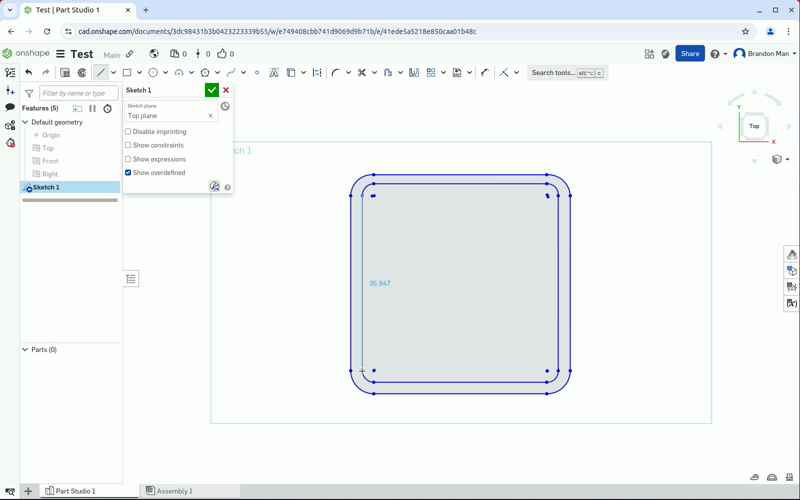
key_up(shift)
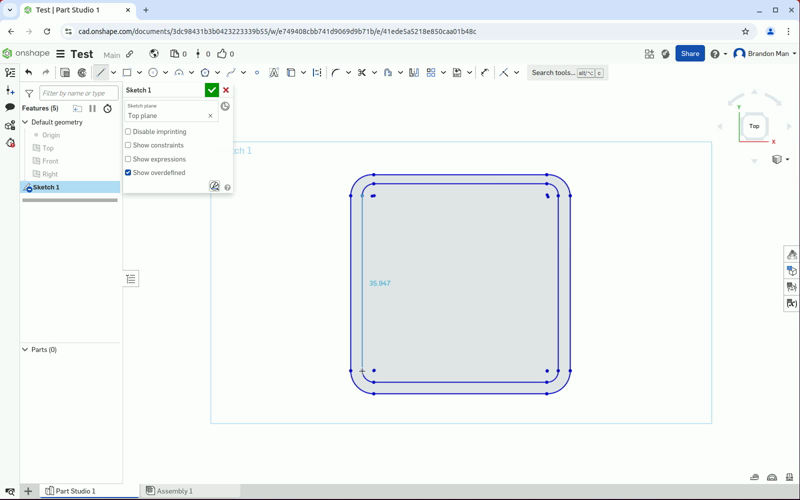
click(362, 370)
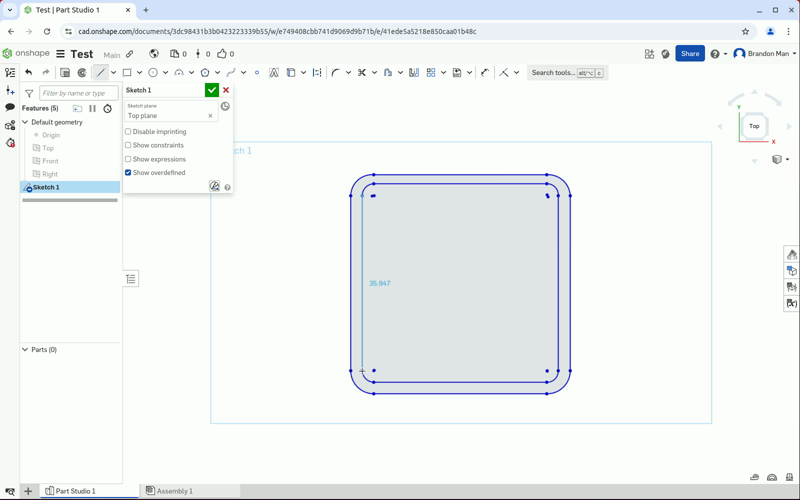
key(esc)
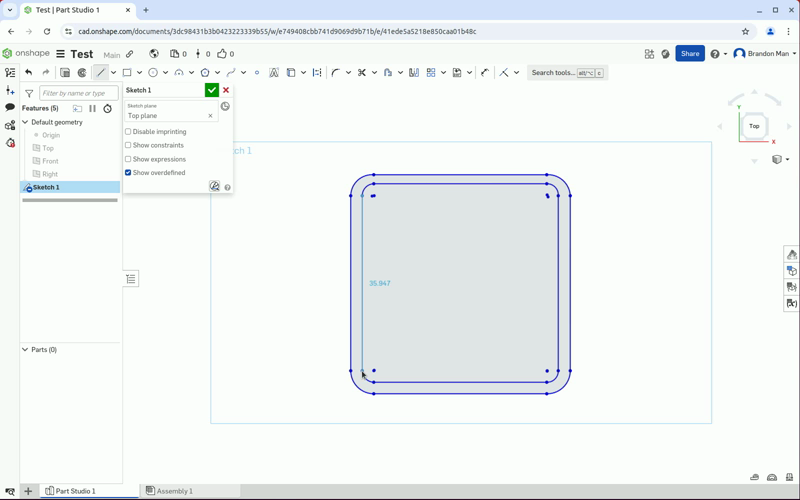
mouse_move(564, 320)
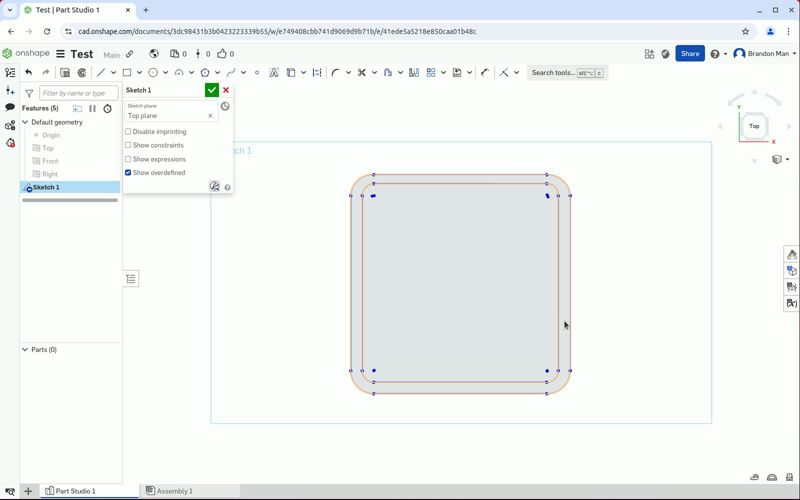
click(564, 320)
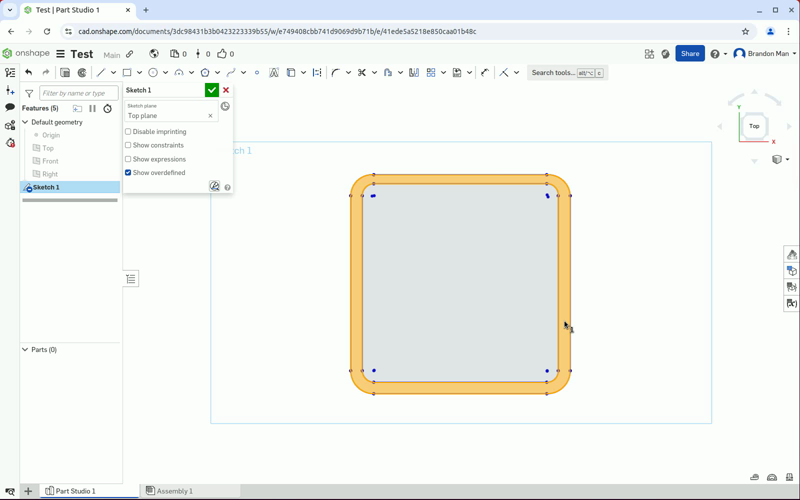
mouse_move(73, 352)
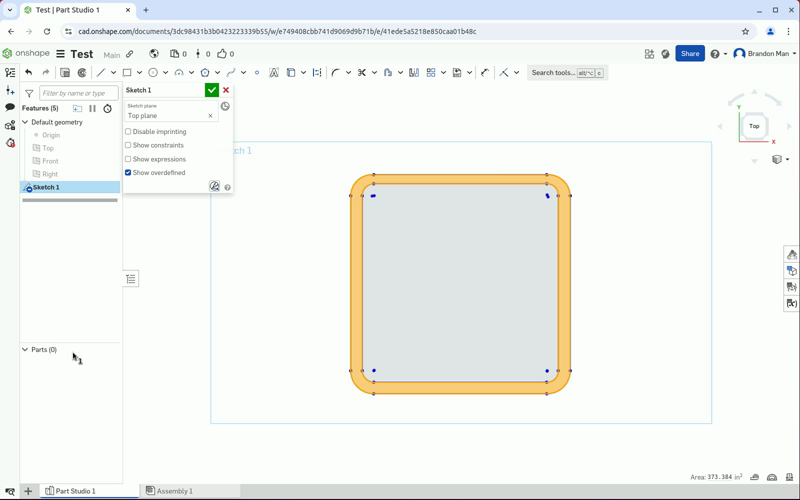
key(shift+y)
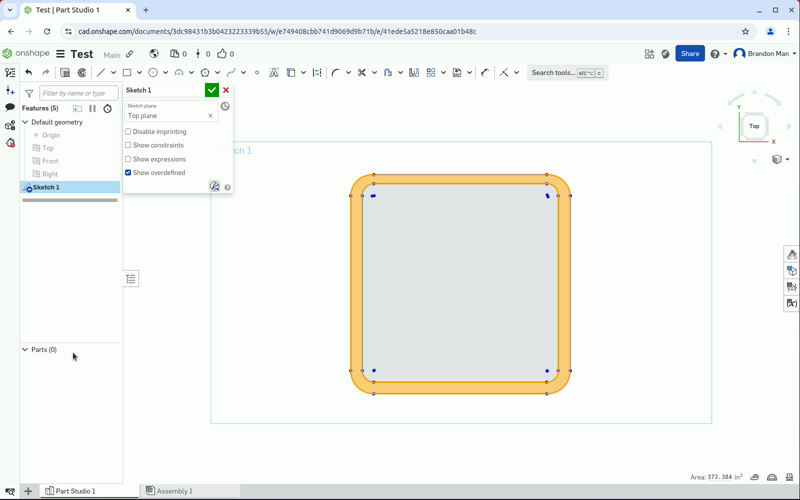
key(shift+e)
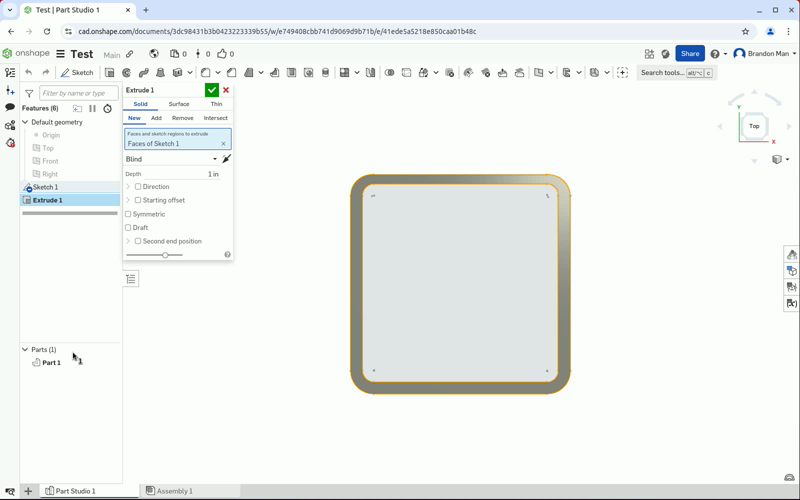
mouse_move(143, 106)
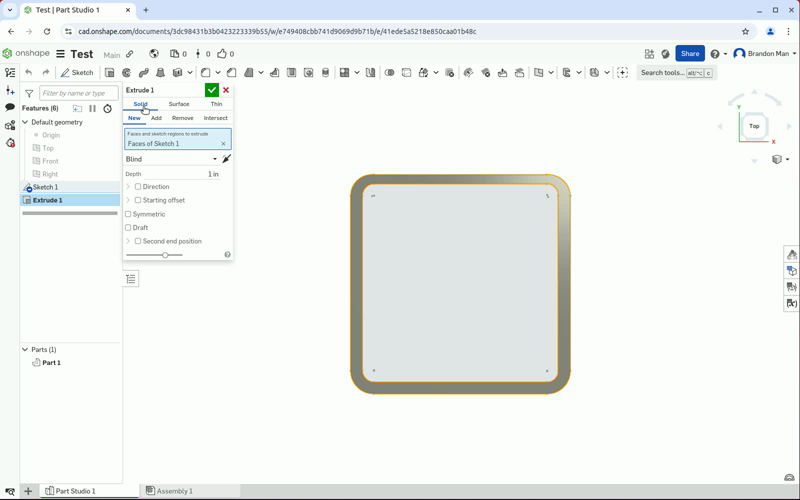
click(143, 106)
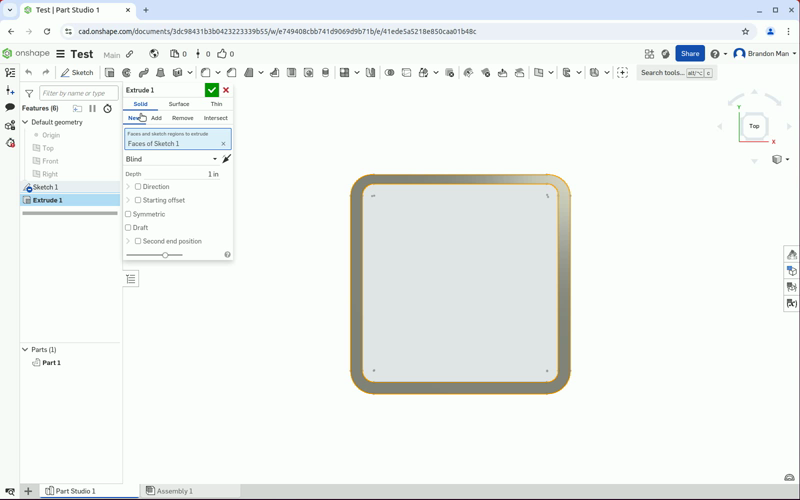
mouse_move(137, 120)
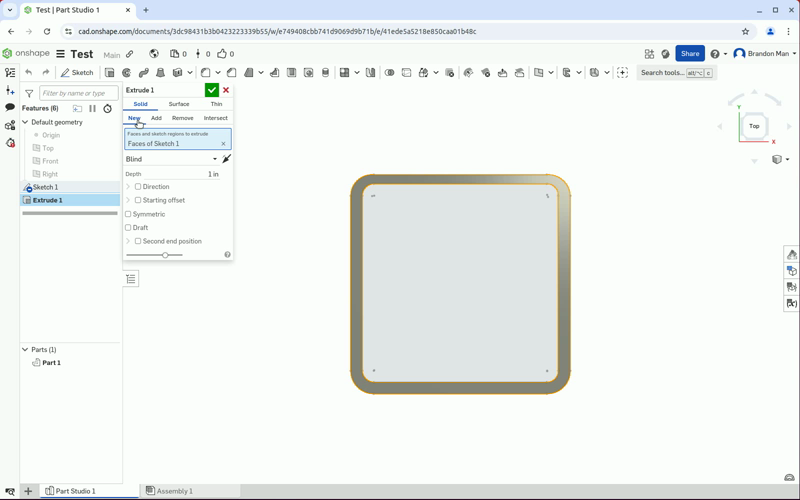
click(137, 120)
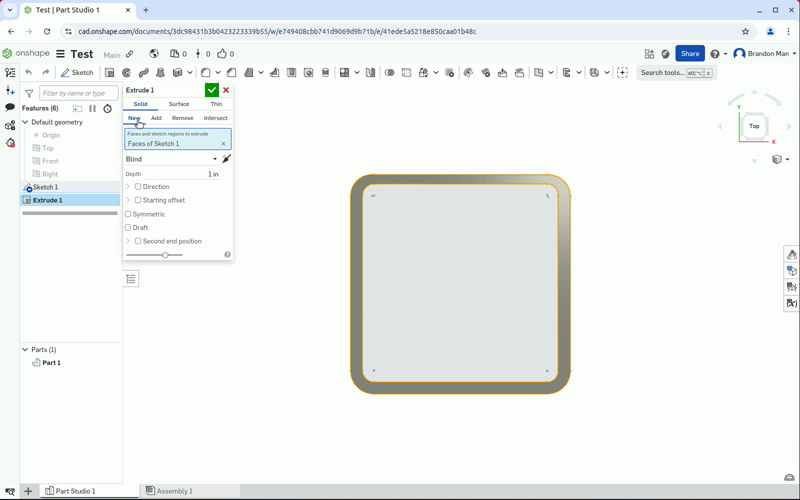
key(tab, 4)
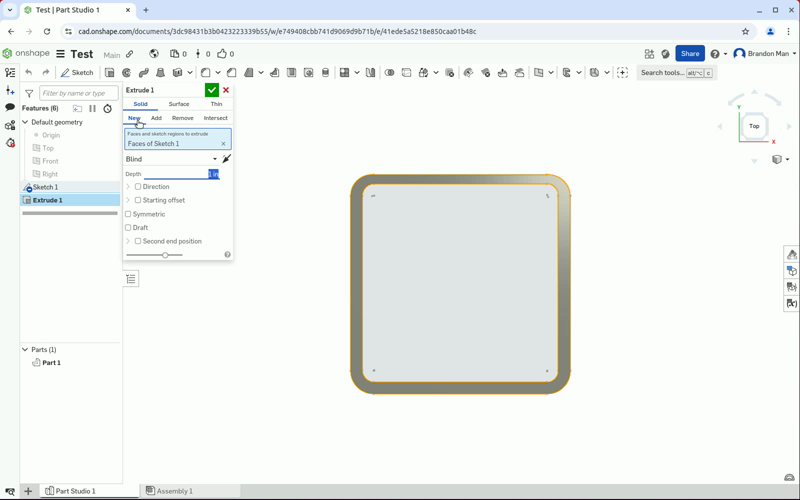
text(23.108)
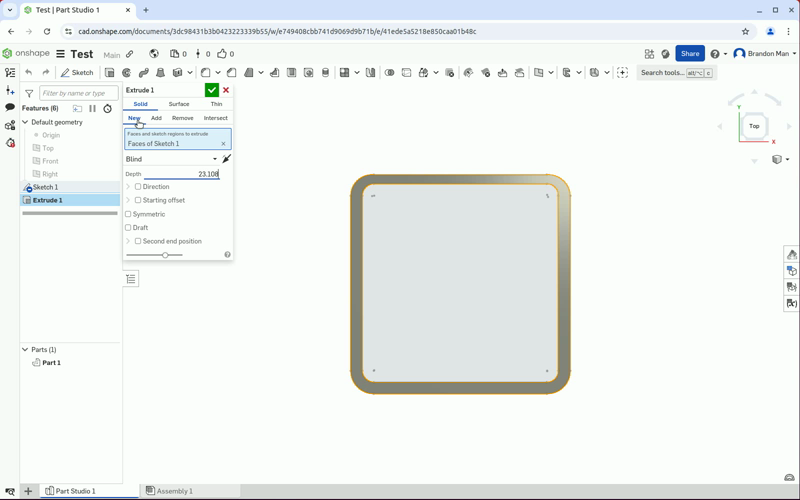
key(enter)
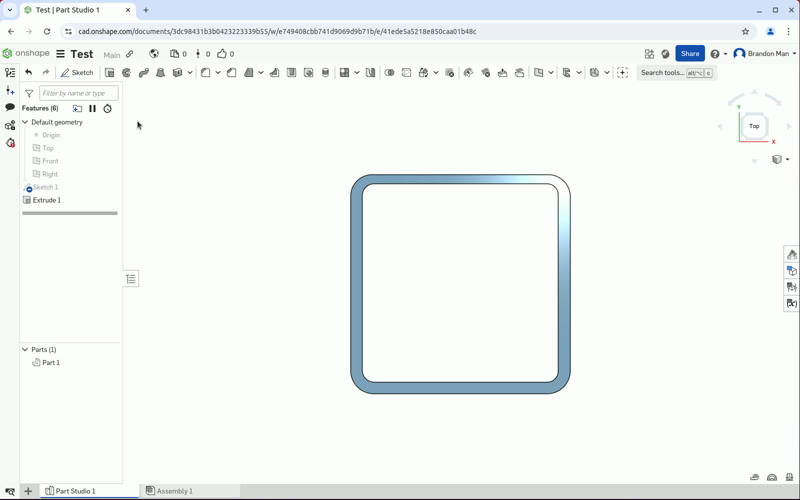
key(shift+h)
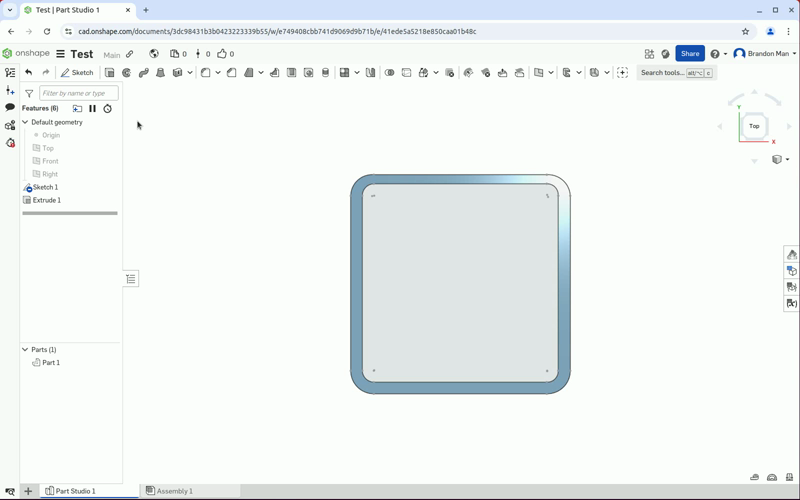
key(shift+h)
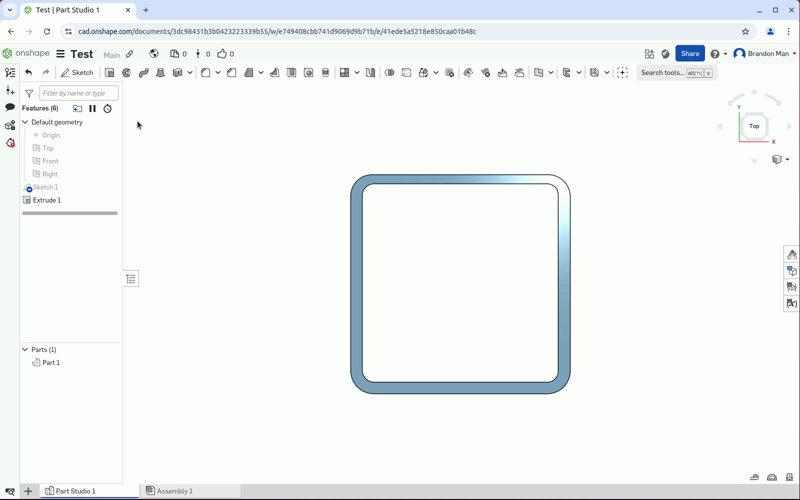
mouse_move(73, 189)
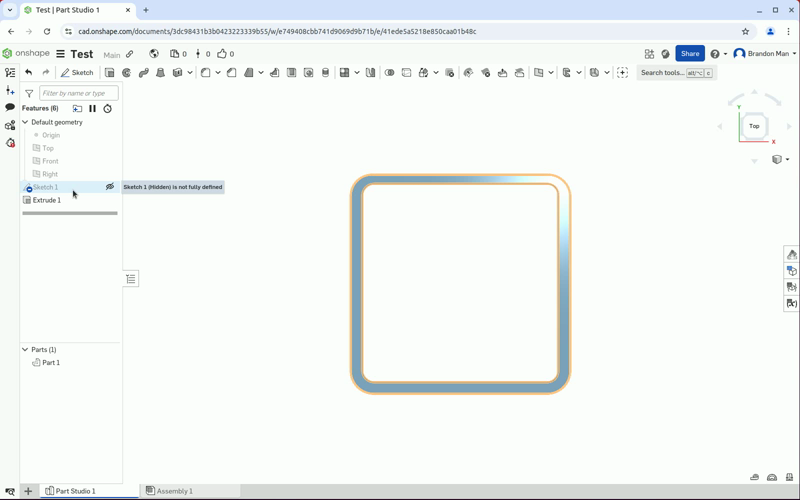
click(73, 189)
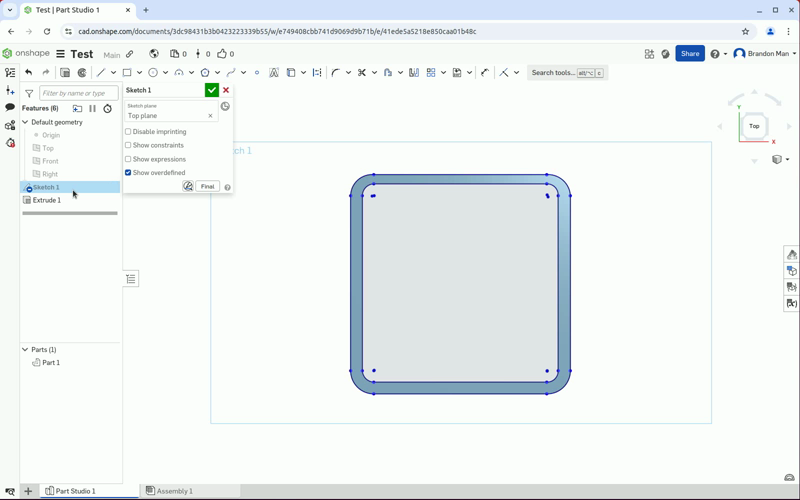
mouse_move(229, 92)
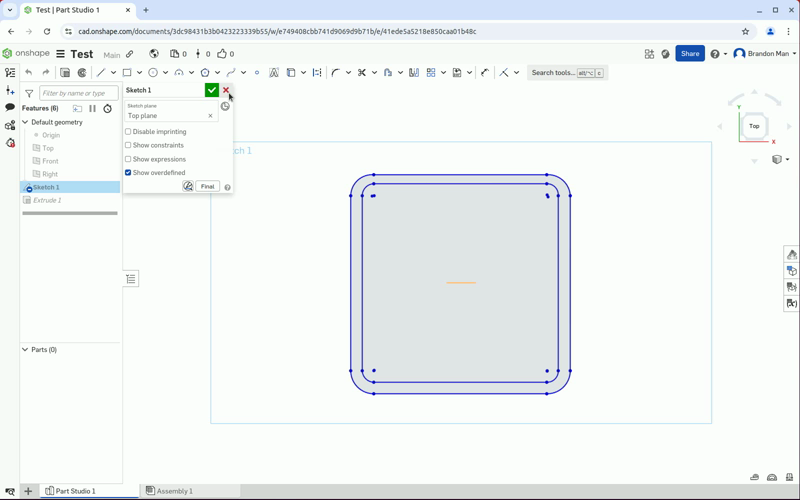
click(229, 92)
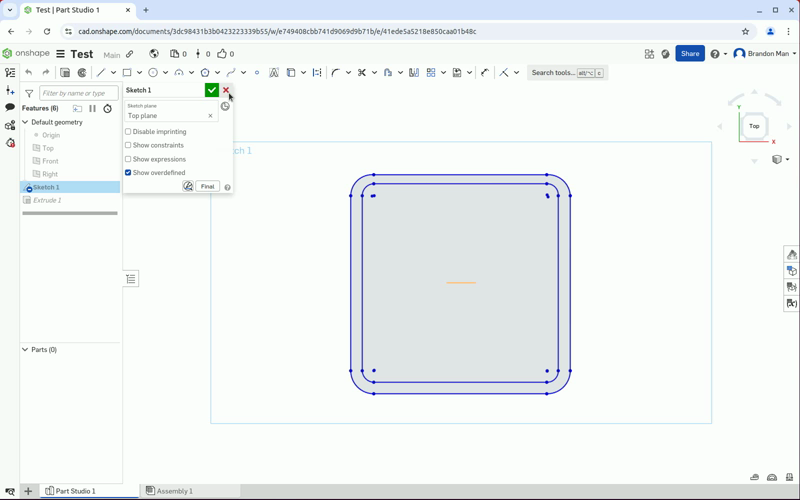
key(shift+s)
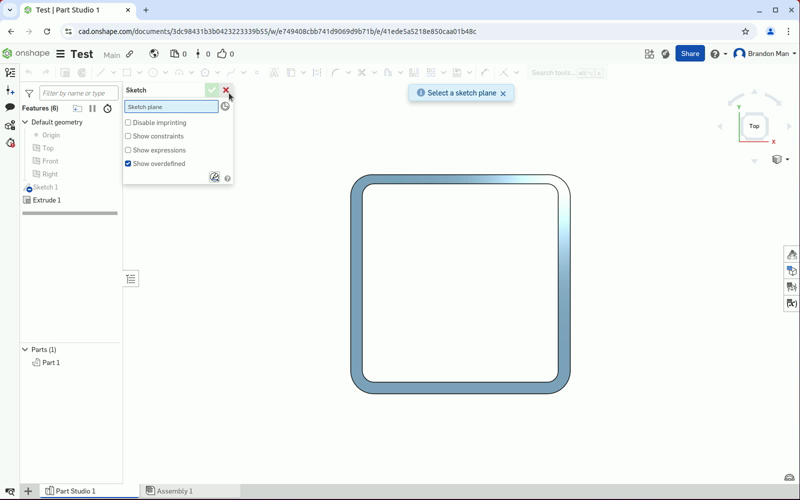
mouse_move(73, 150)
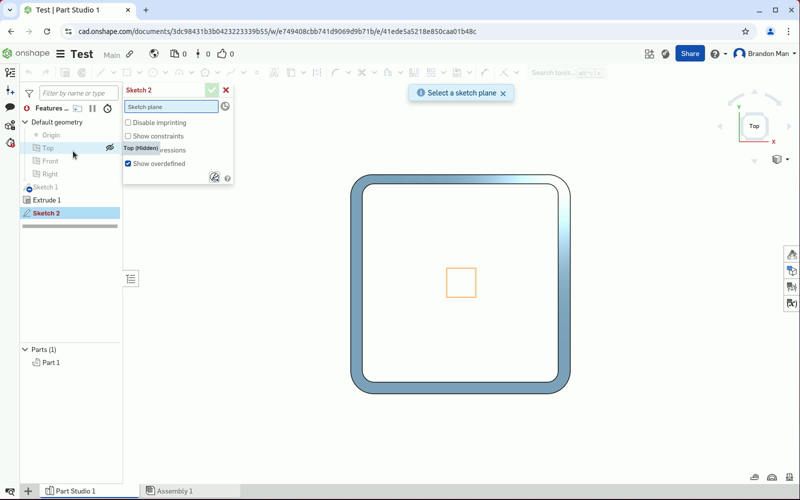
click(73, 150)
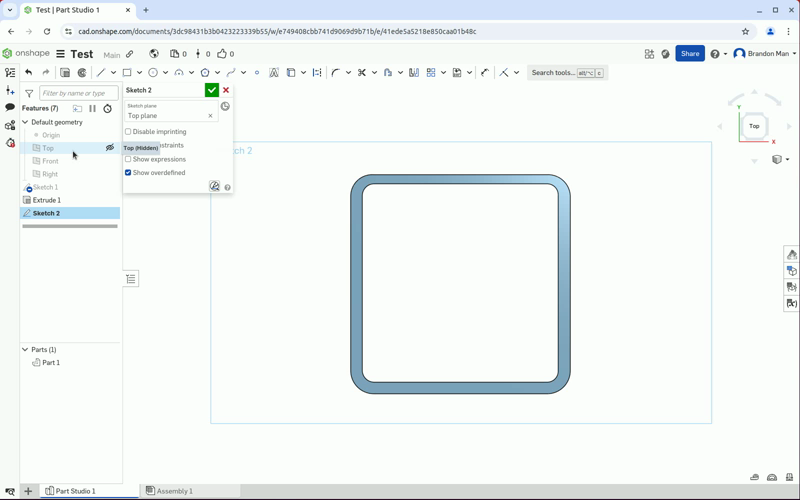
mouse_move(73, 352)
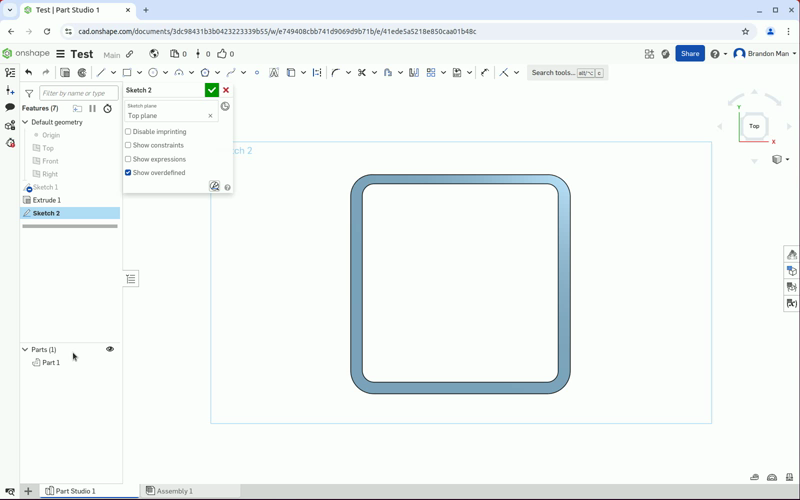
key(y)
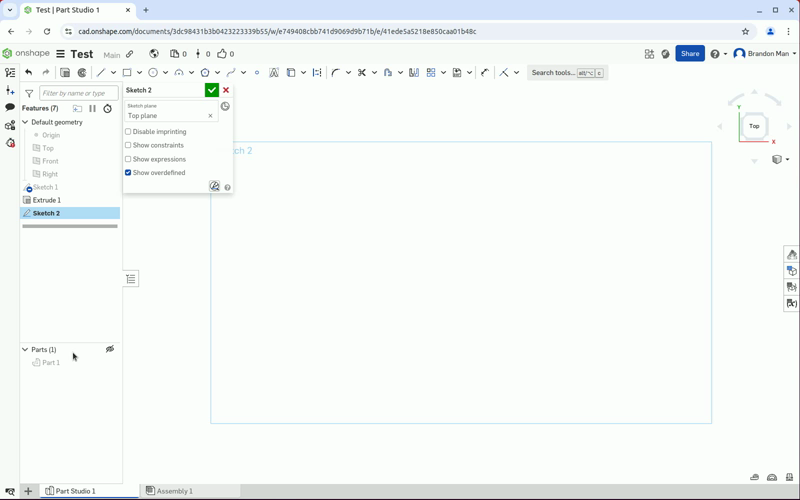
key(a)
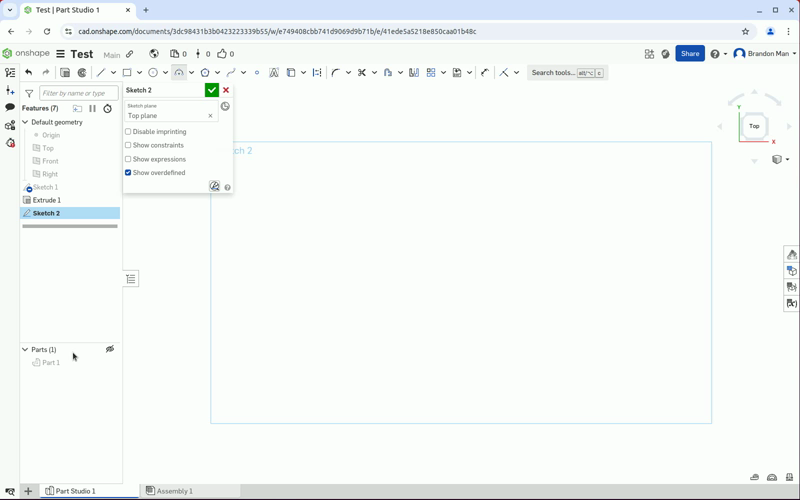
key_down(shift)
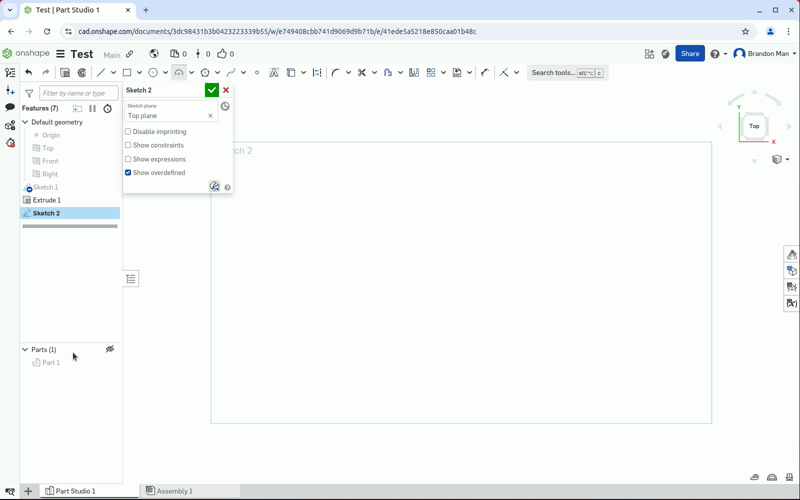
mouse_move(361, 370)
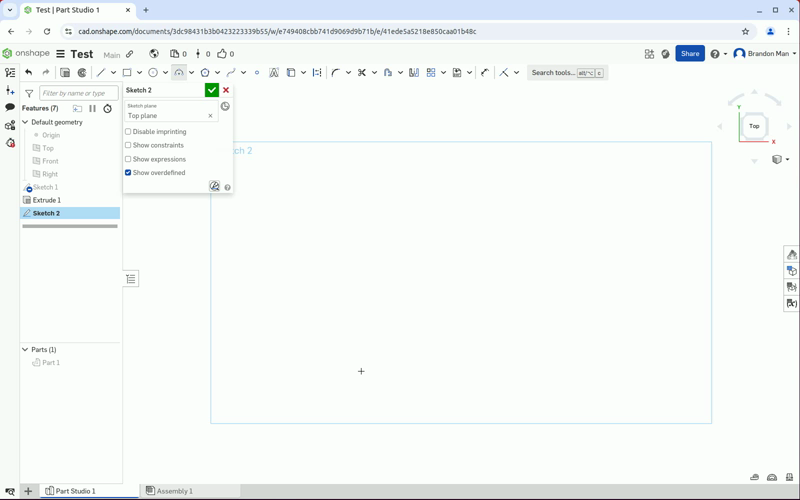
click(361, 370)
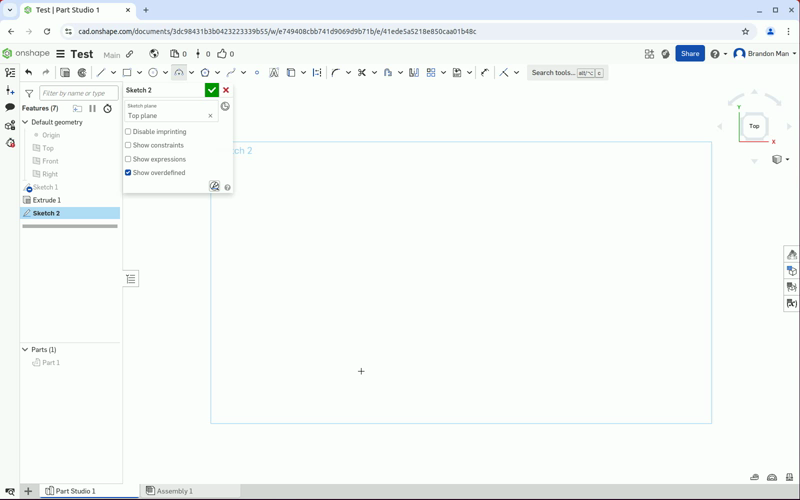
key_up(shift)
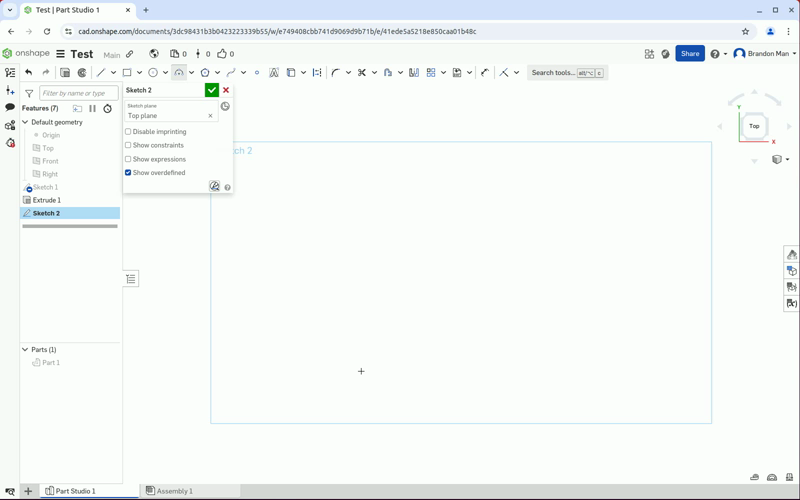
key_down(shift)
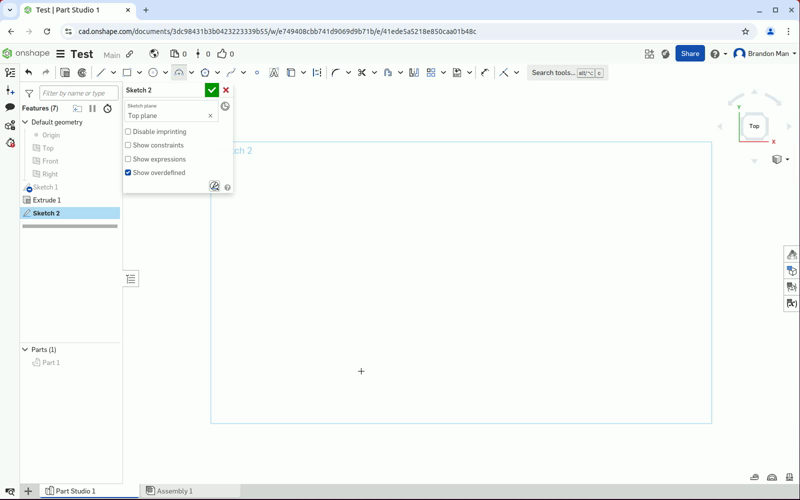
mouse_move(373, 383)
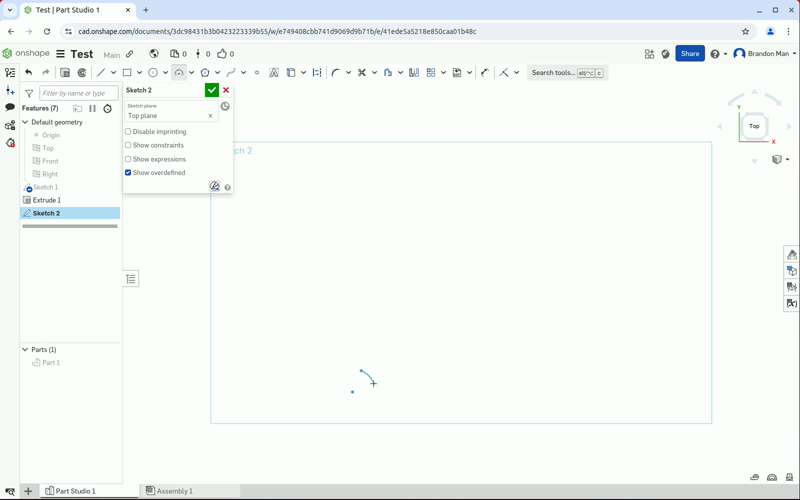
click(373, 383)
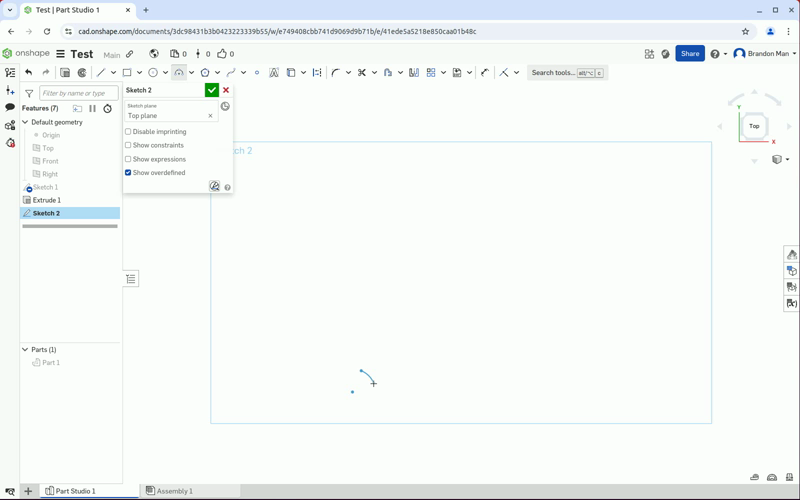
mouse_move(364, 379)
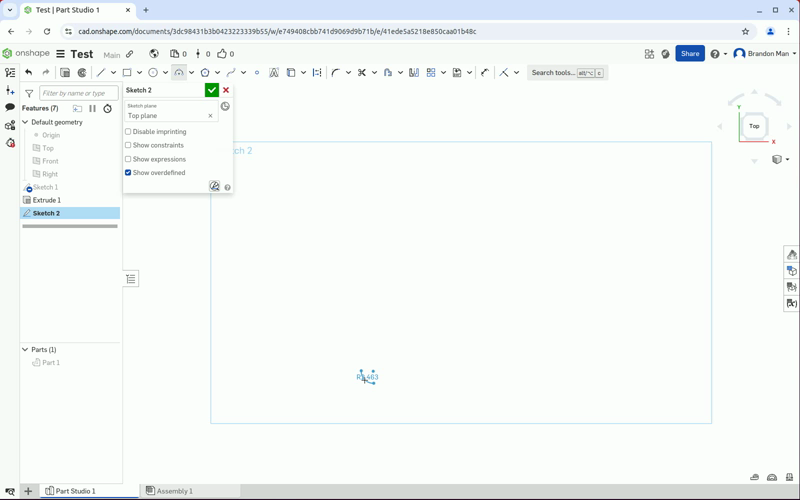
click(364, 379)
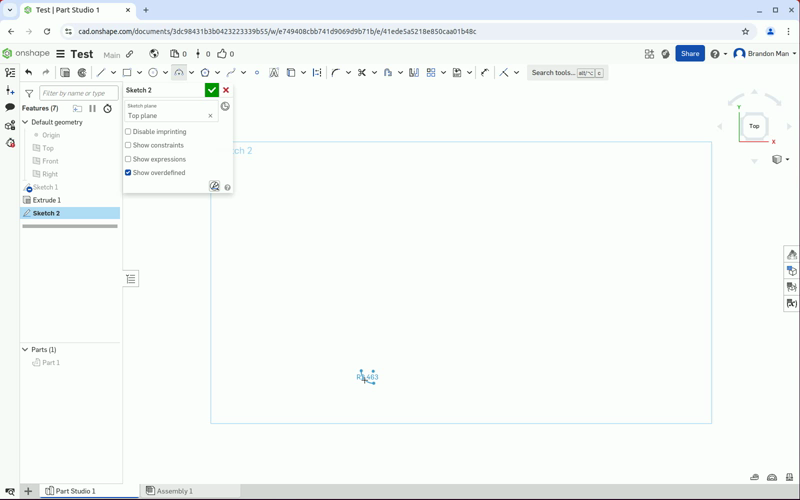
key_up(shift)
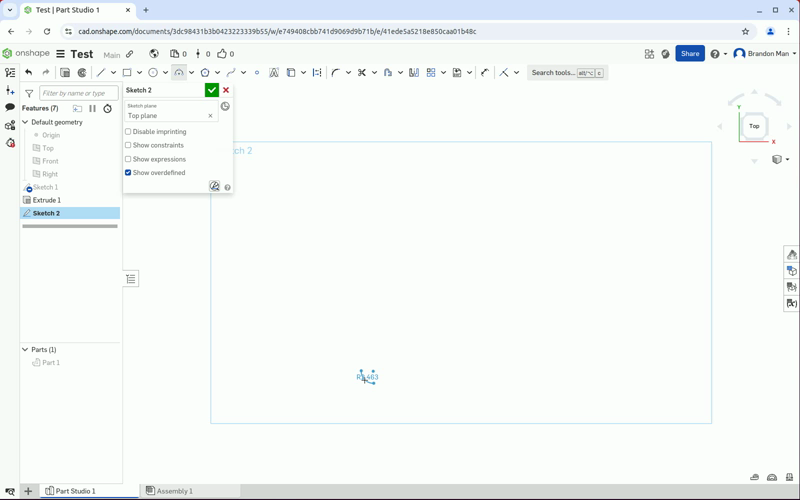
key(esc)
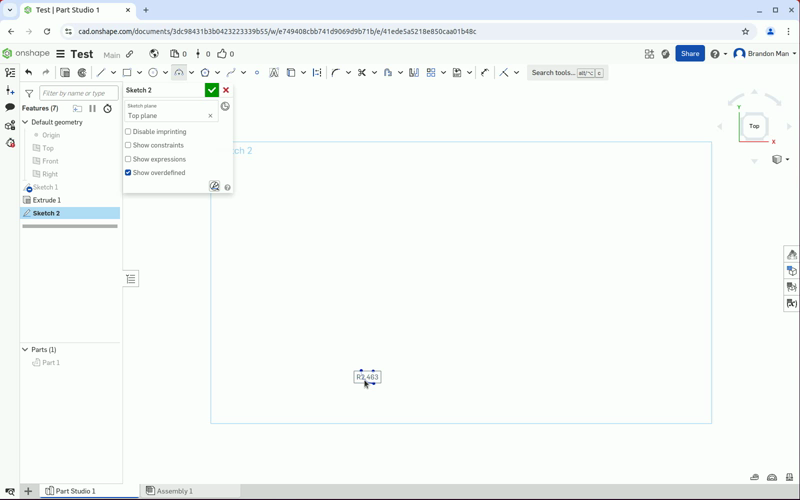
key(l)
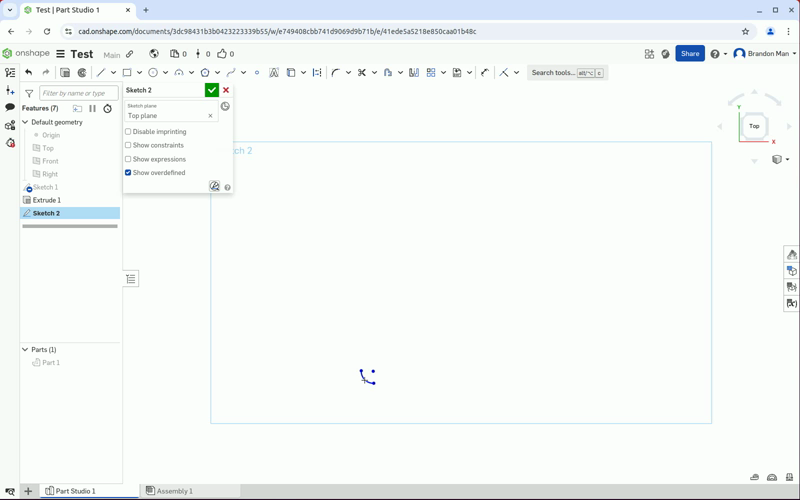
mouse_move(373, 383)
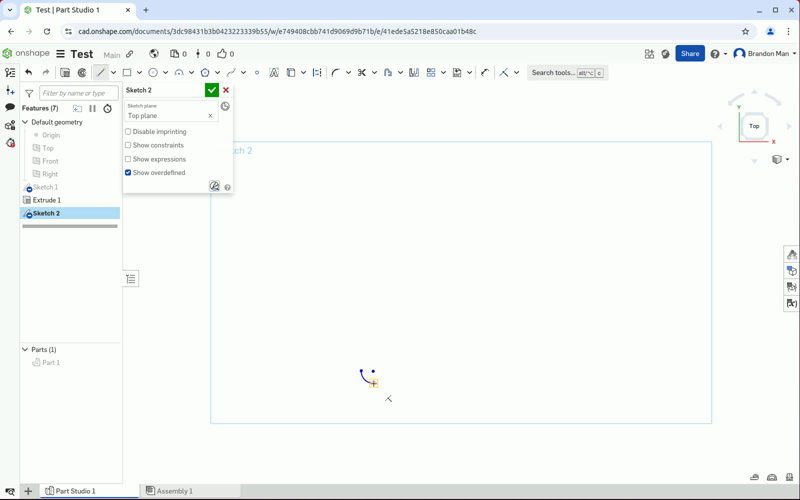
click(373, 383)
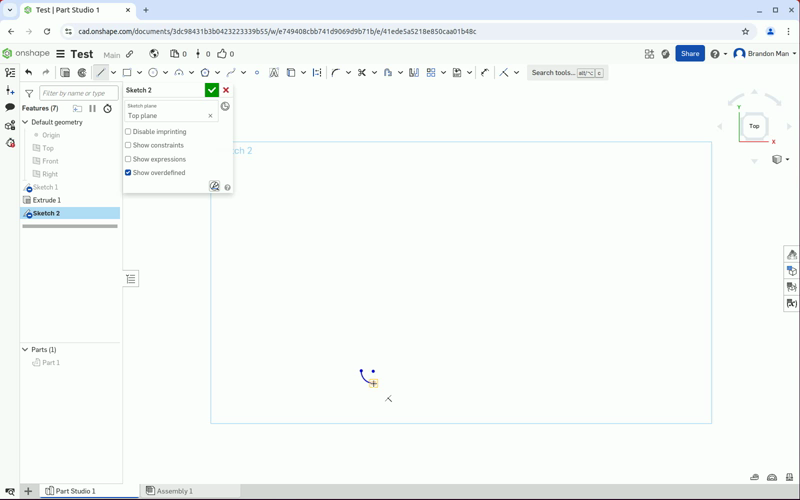
key_down(shift)
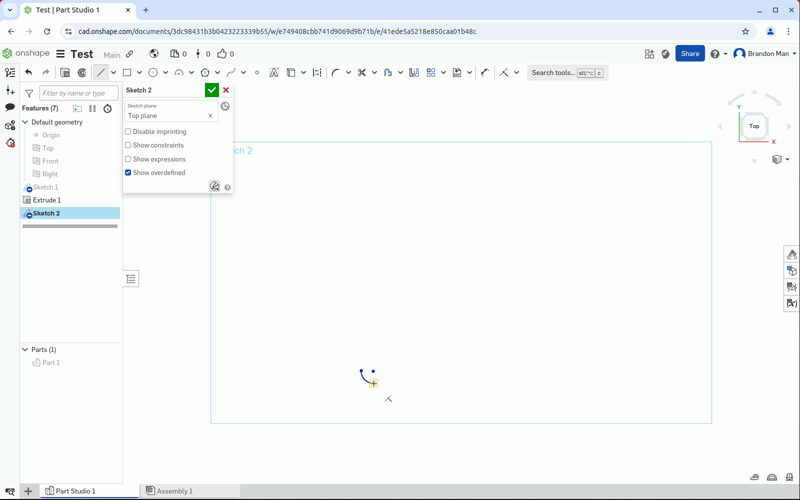
mouse_move(546, 383)
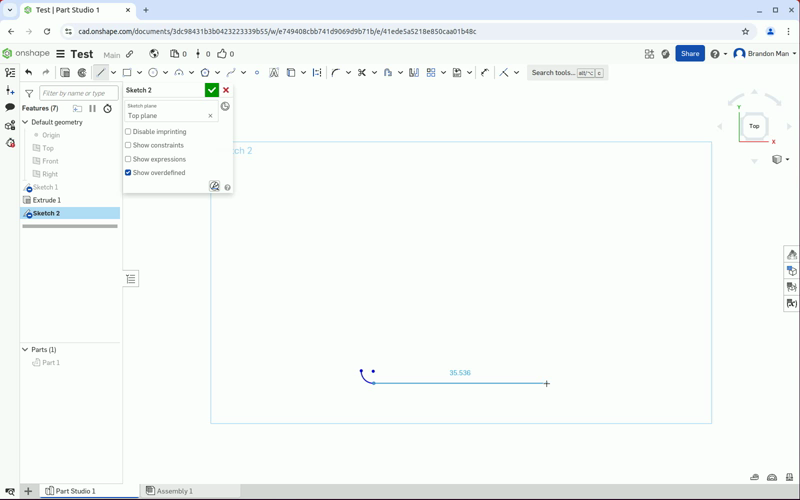
click(546, 383)
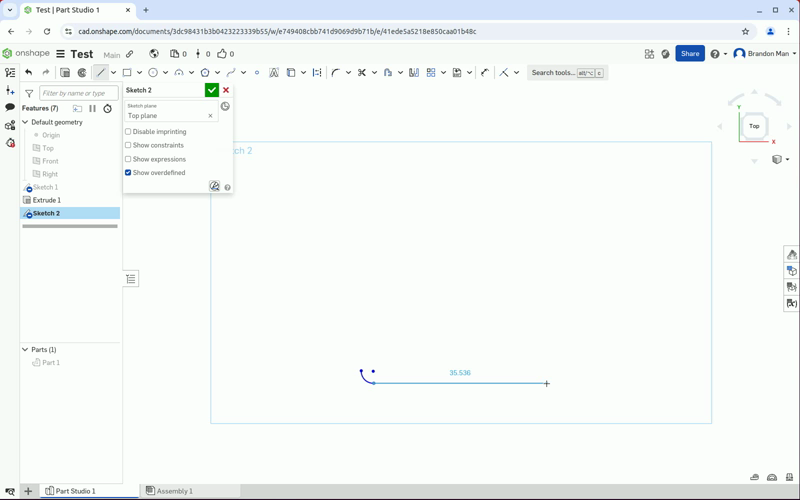
key_up(shift)
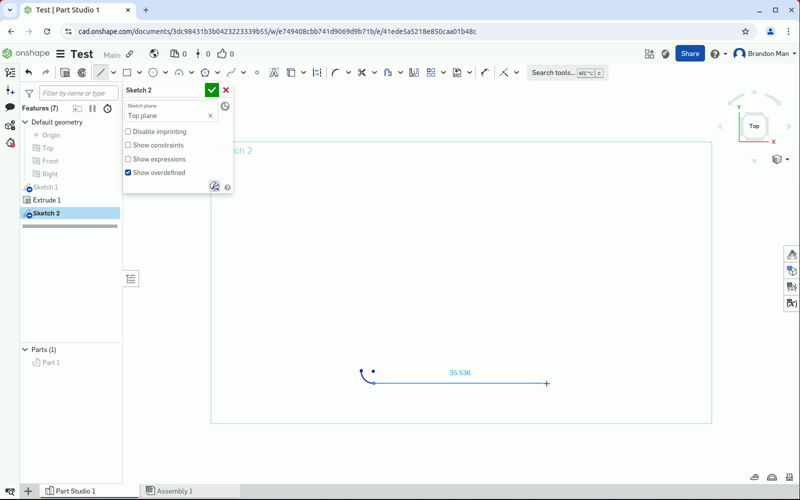
key(esc)
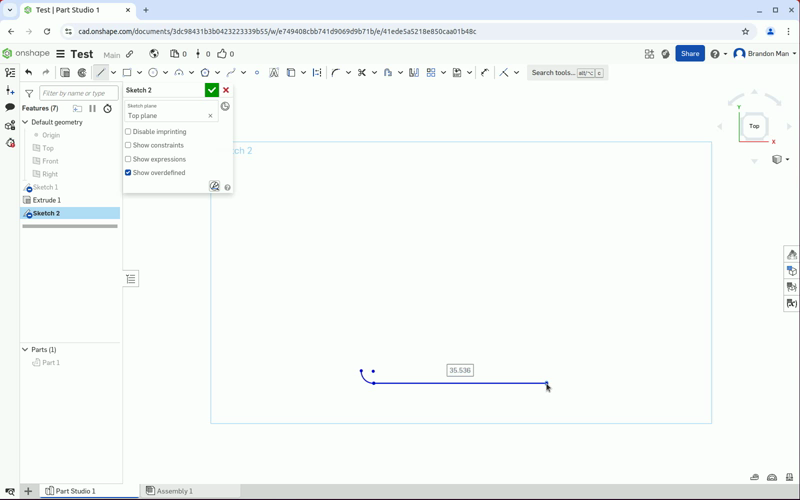
key(a)
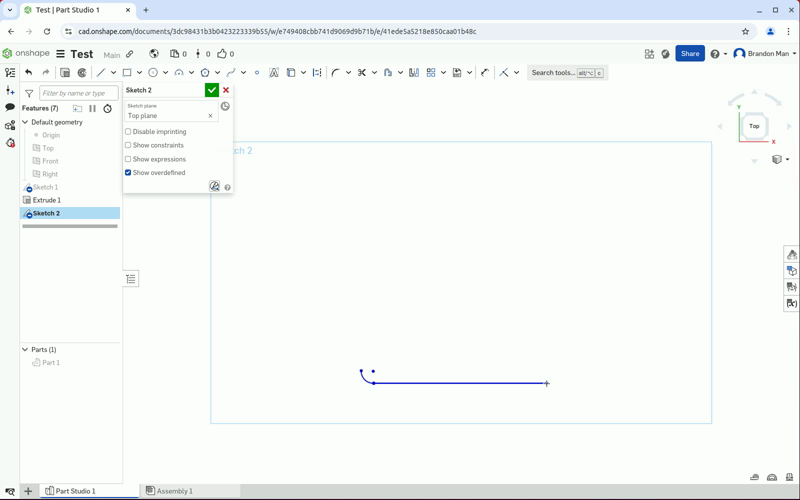
mouse_move(546, 383)
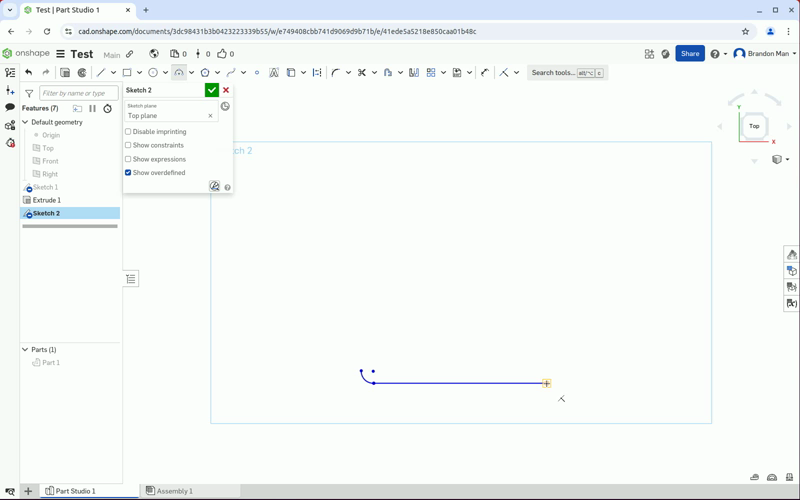
click(546, 383)
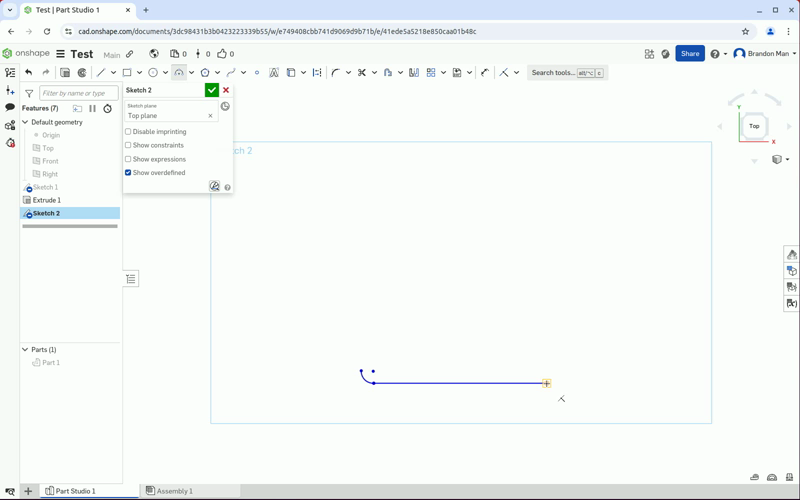
key_down(shift)
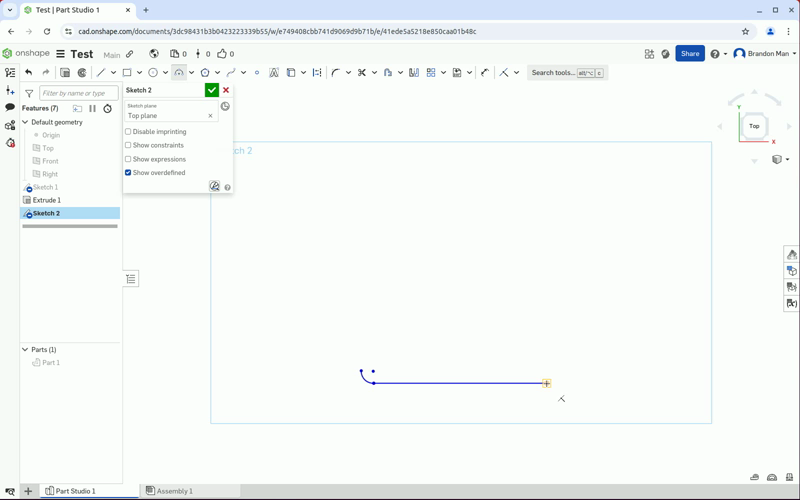
mouse_move(559, 370)
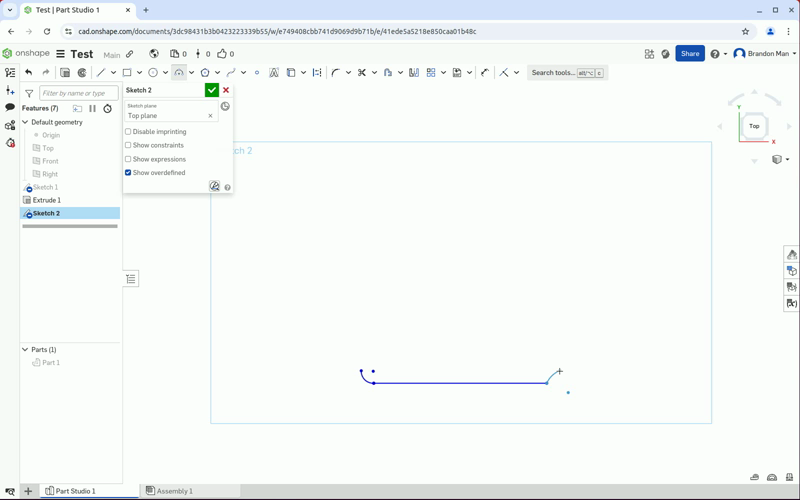
click(559, 370)
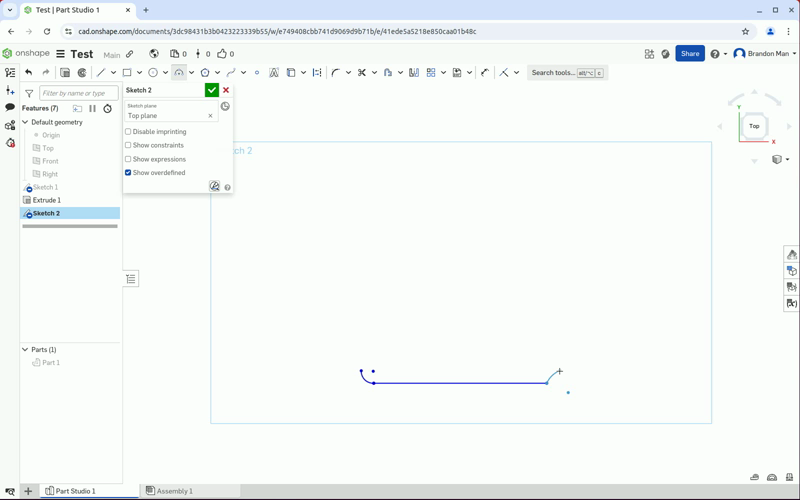
mouse_move(555, 379)
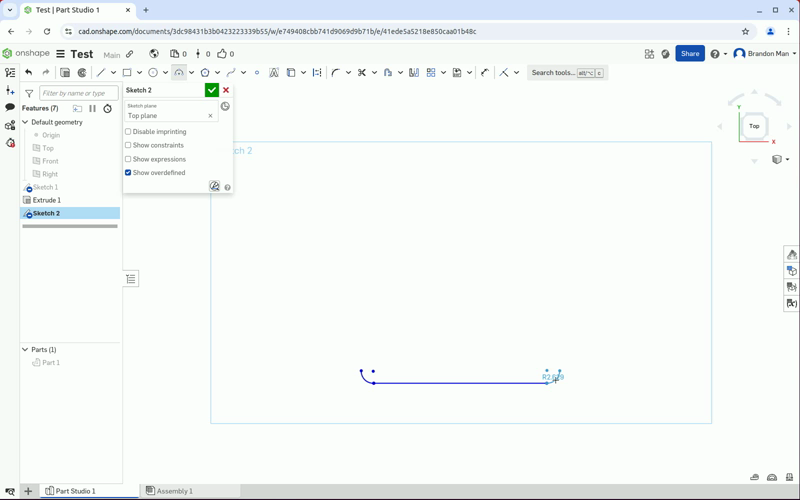
click(555, 379)
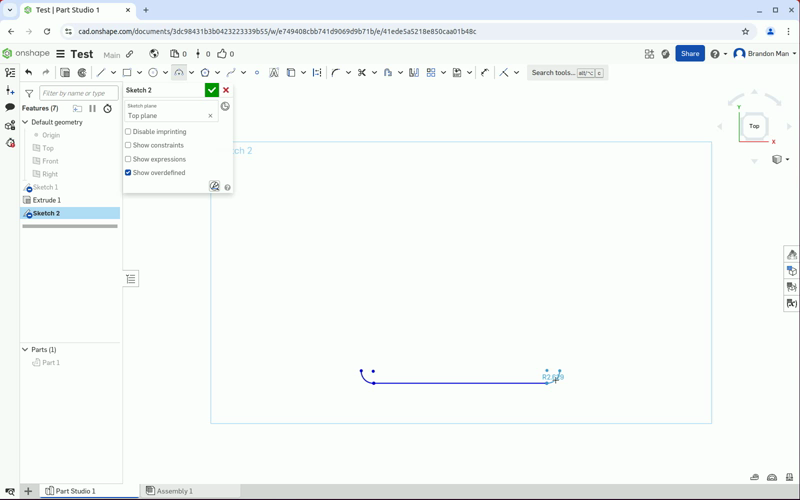
key_up(shift)
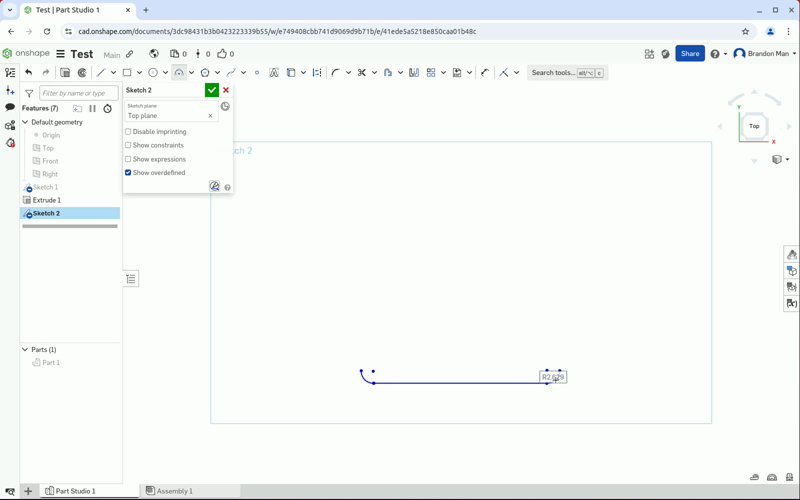
key(esc)
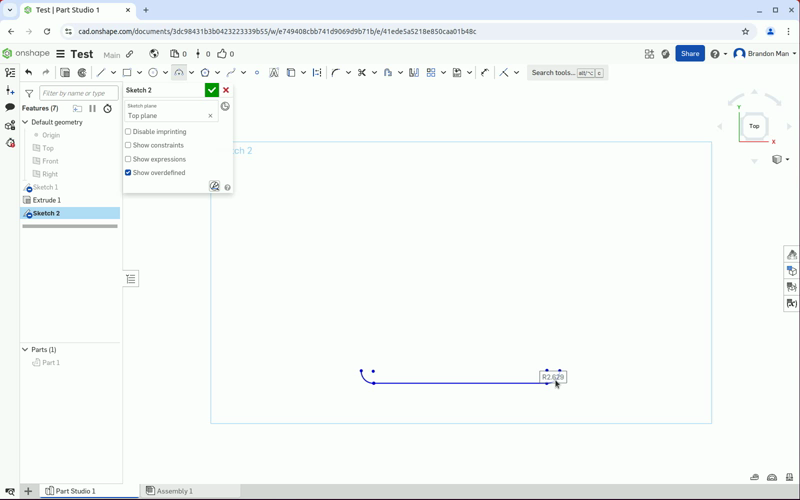
key(l)
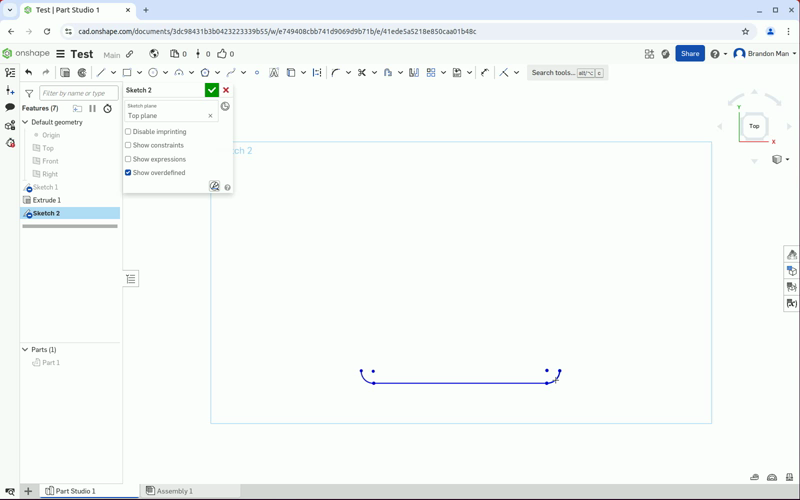
mouse_move(559, 370)
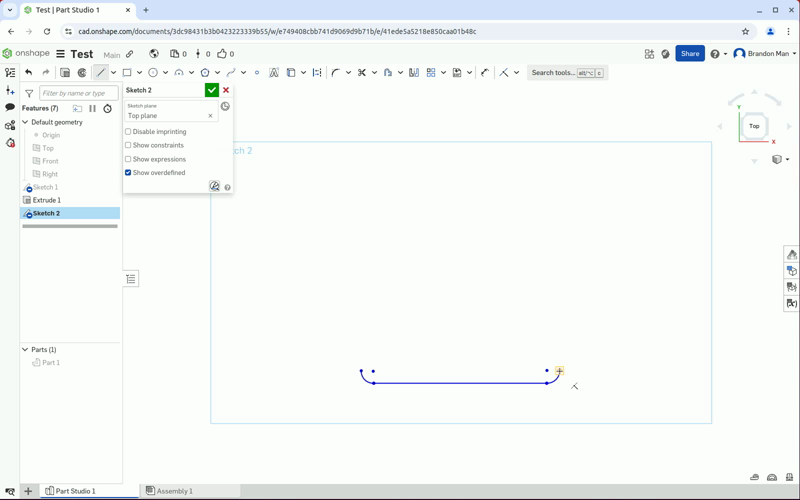
click(559, 370)
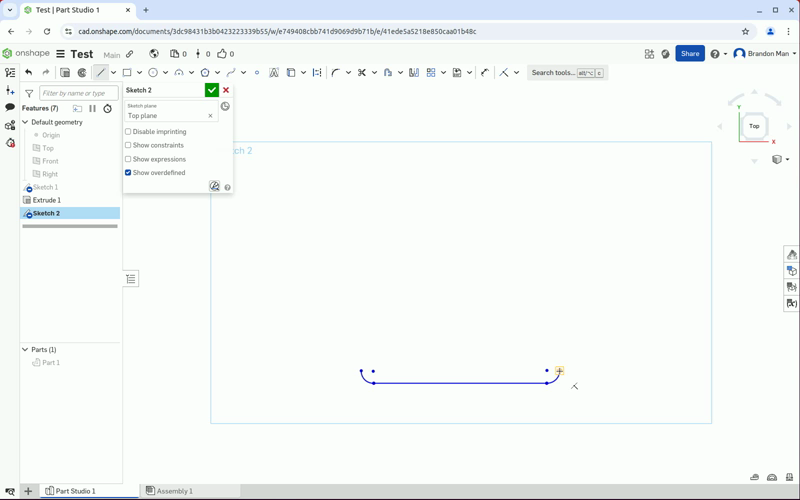
key_down(shift)
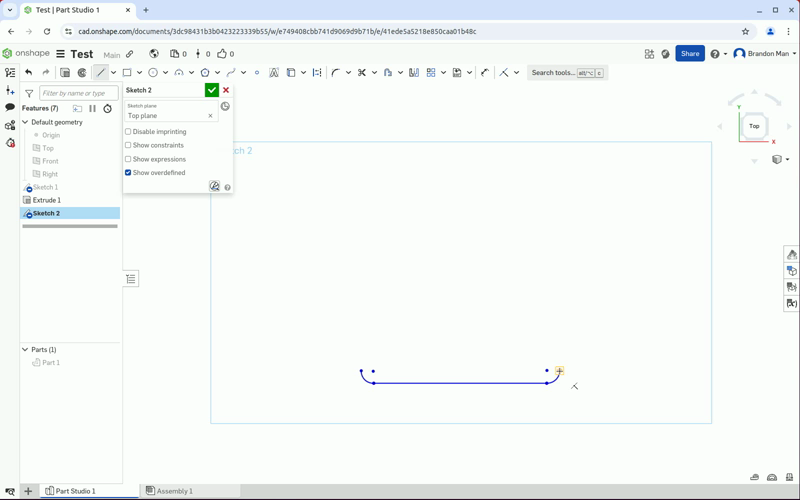
mouse_move(559, 195)
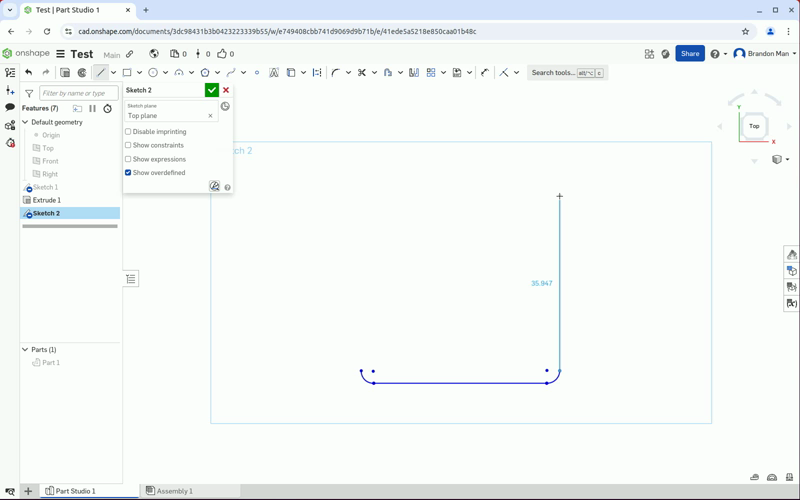
click(559, 195)
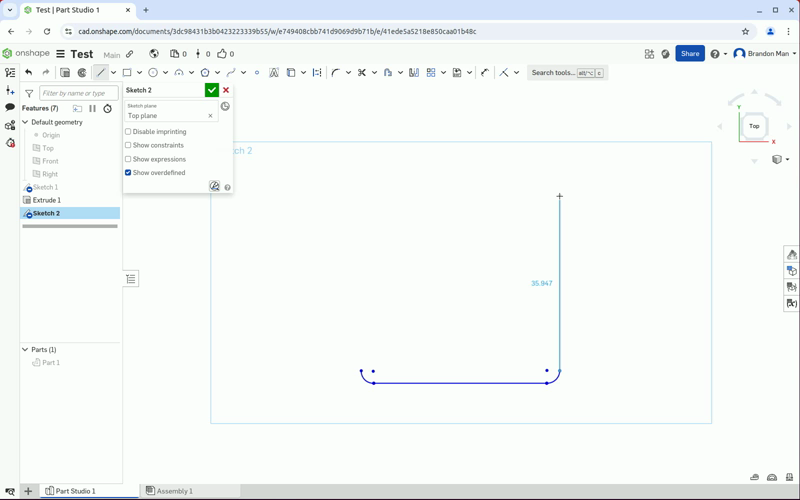
key_up(shift)
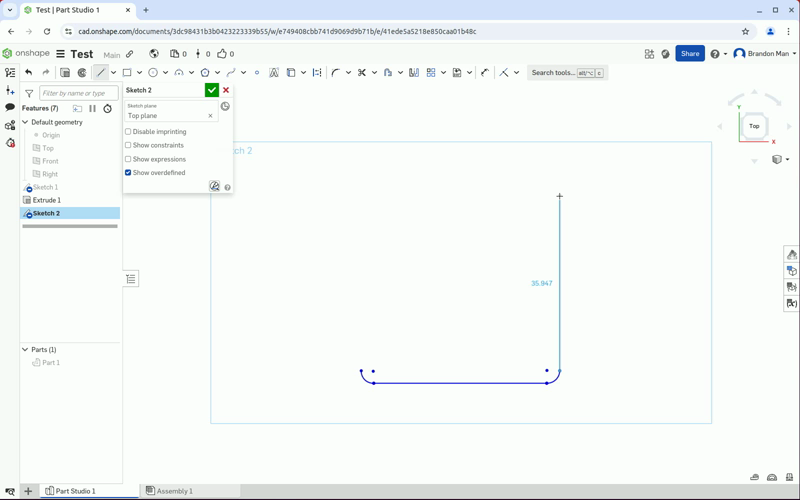
key(esc)
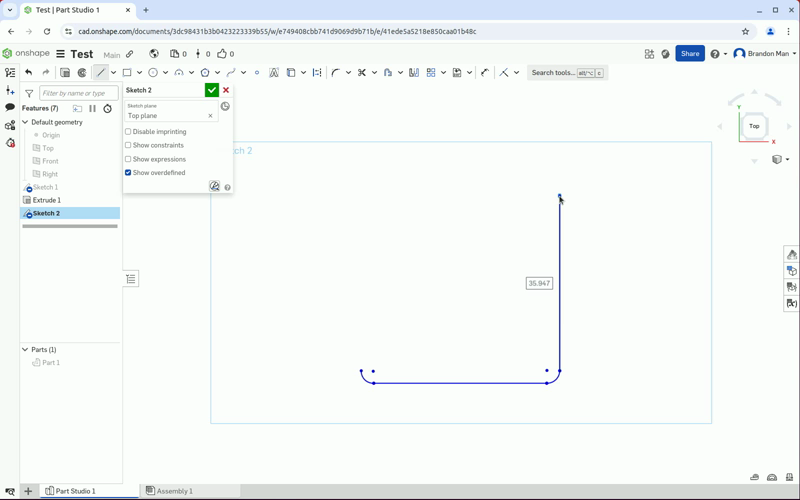
key(a)
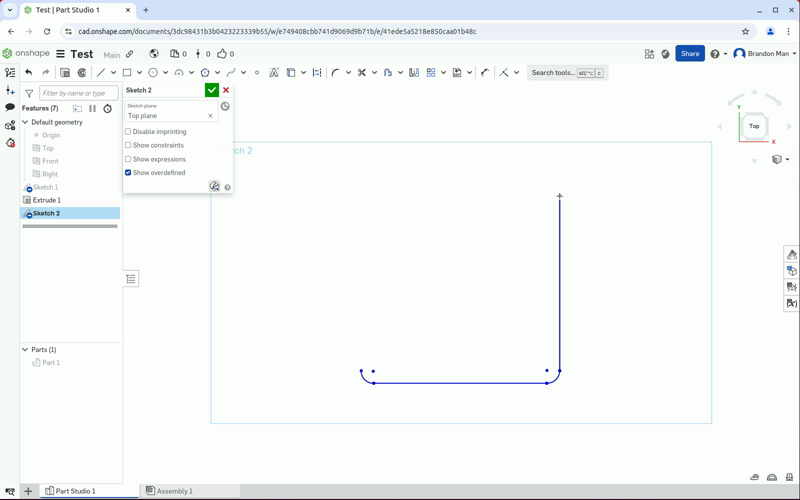
mouse_move(559, 195)
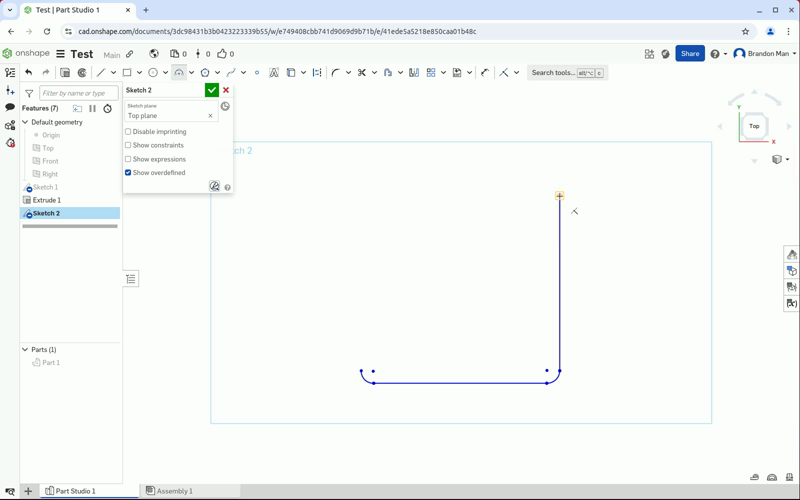
click(559, 195)
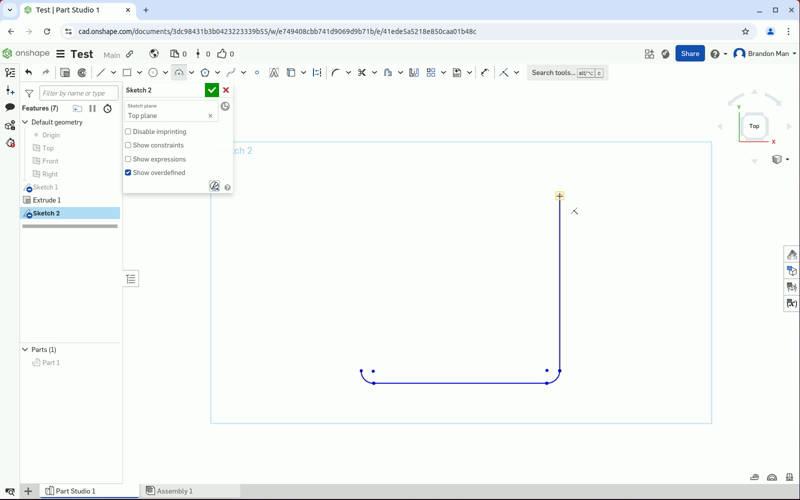
key_down(shift)
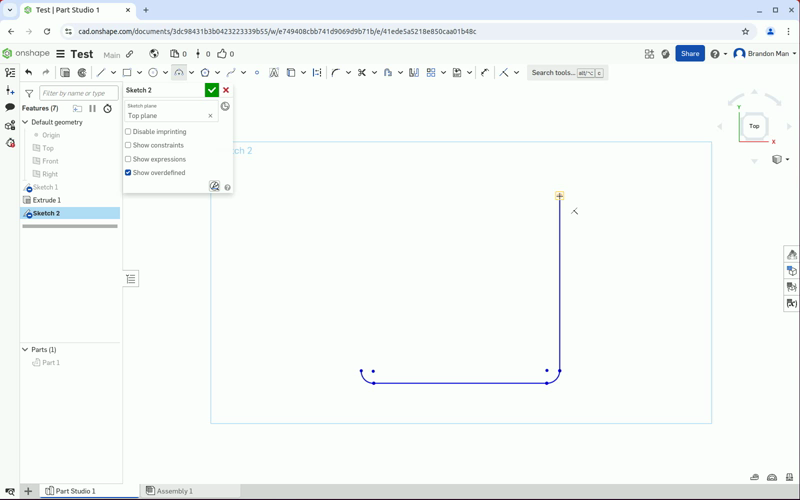
mouse_move(546, 185)
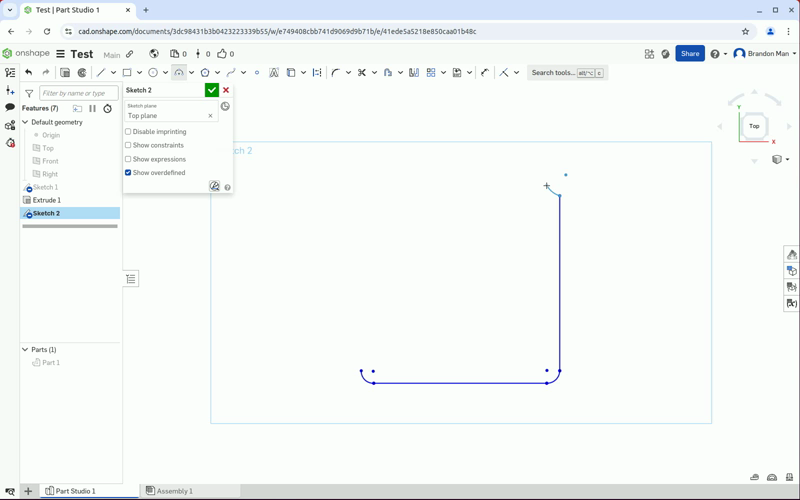
click(546, 185)
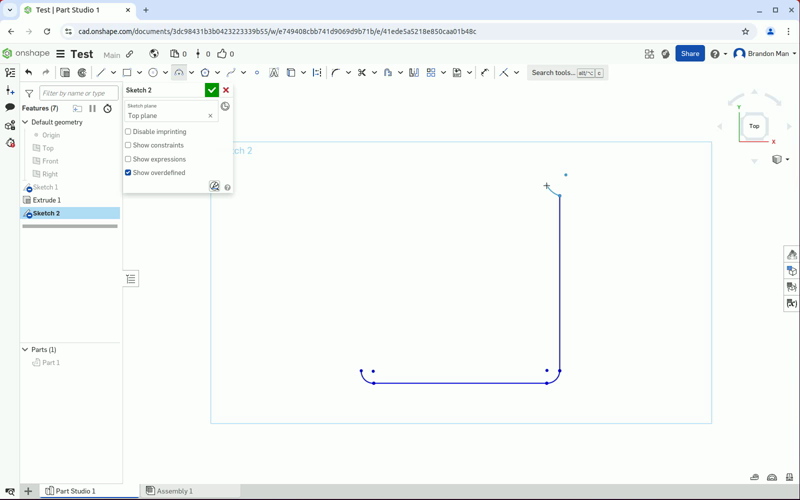
mouse_move(555, 187)
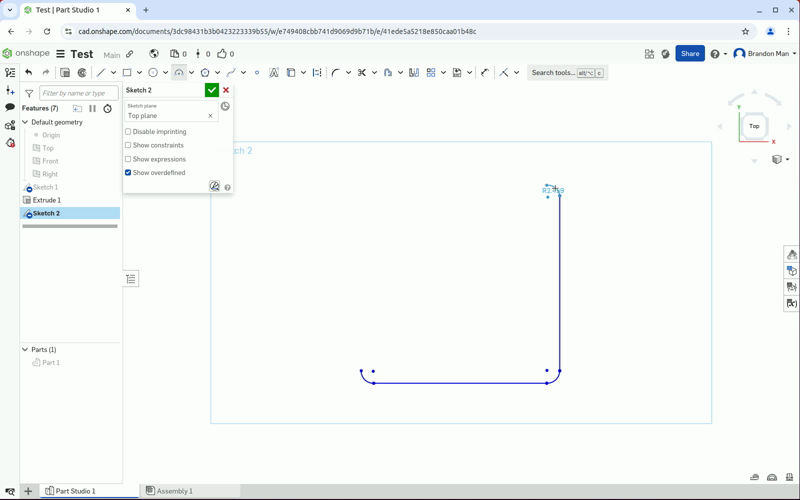
click(555, 187)
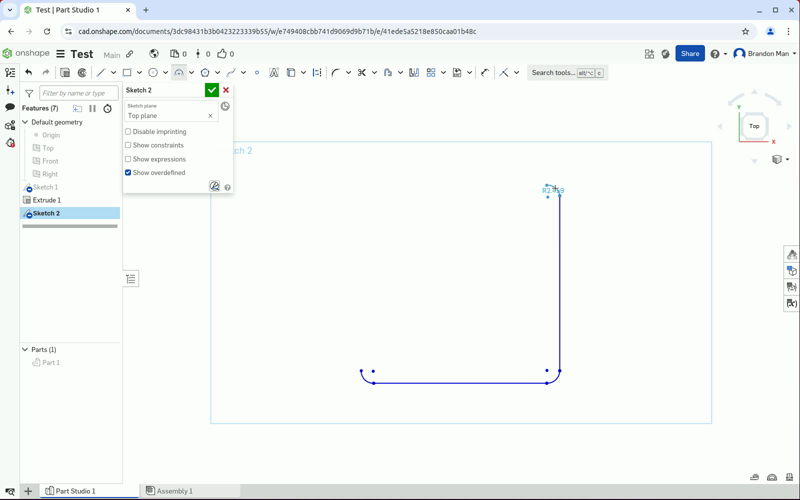
key_up(shift)
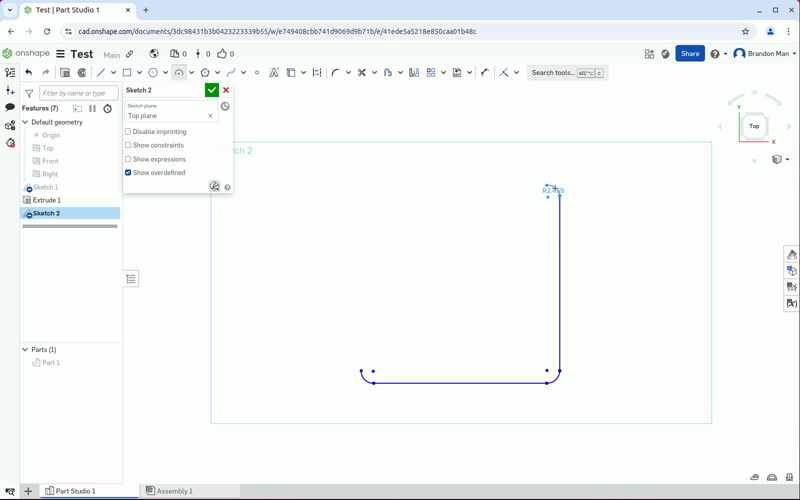
key(esc)
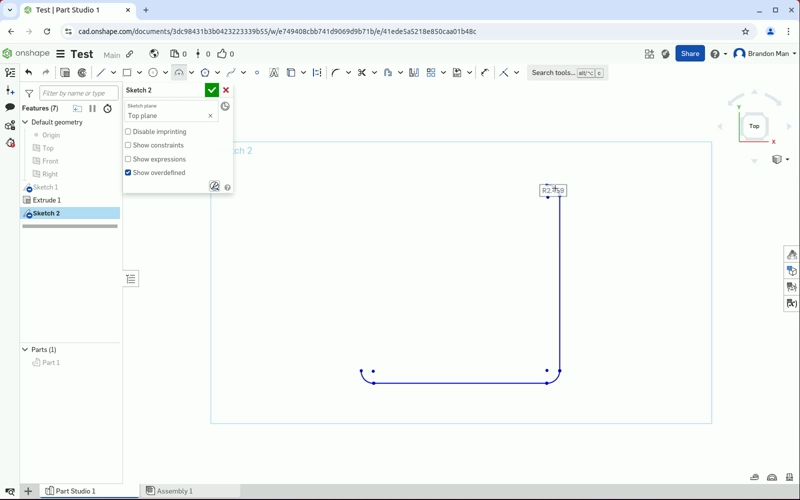
key(l)
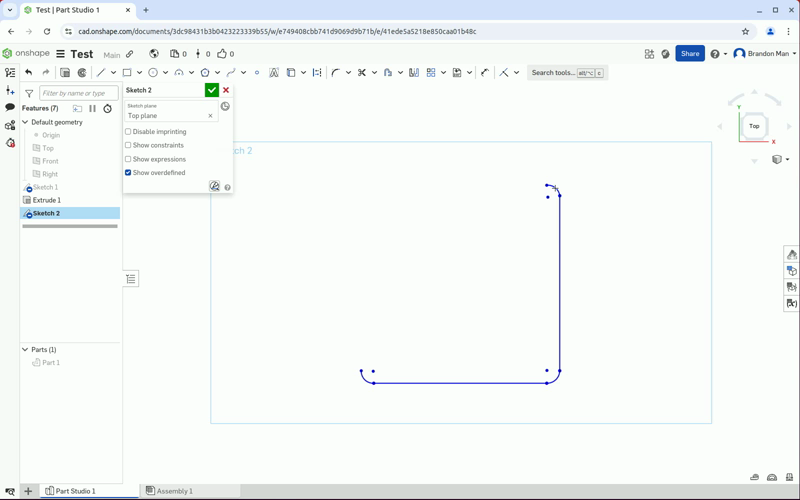
mouse_move(546, 185)
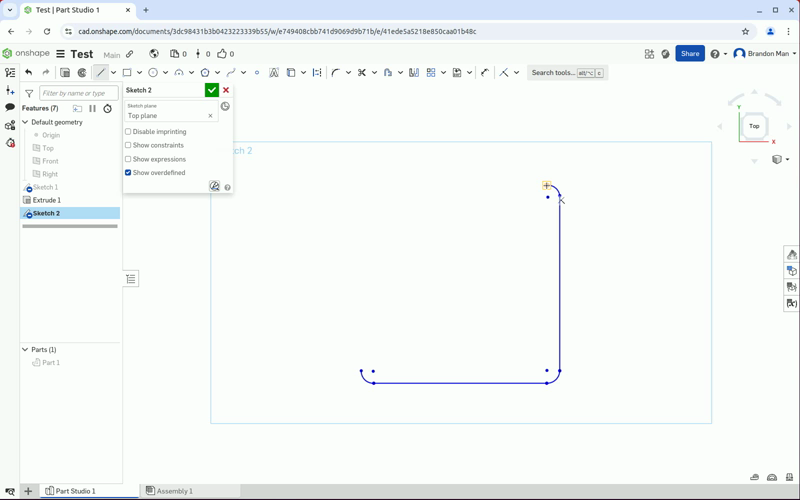
click(546, 185)
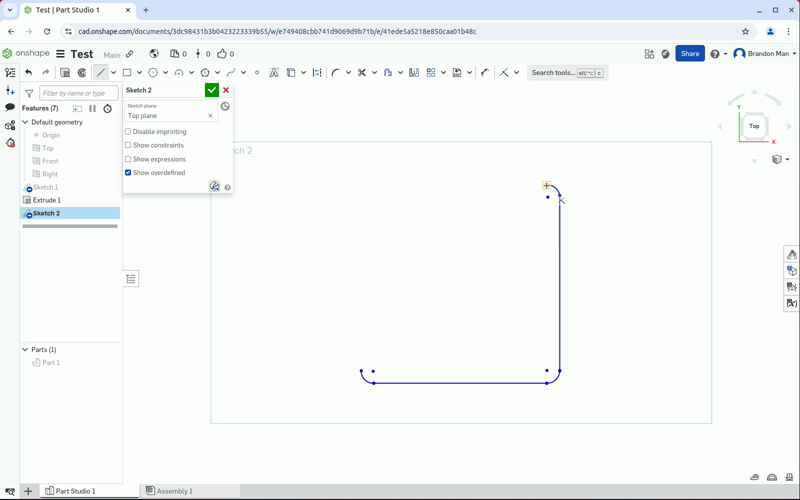
key_down(shift)
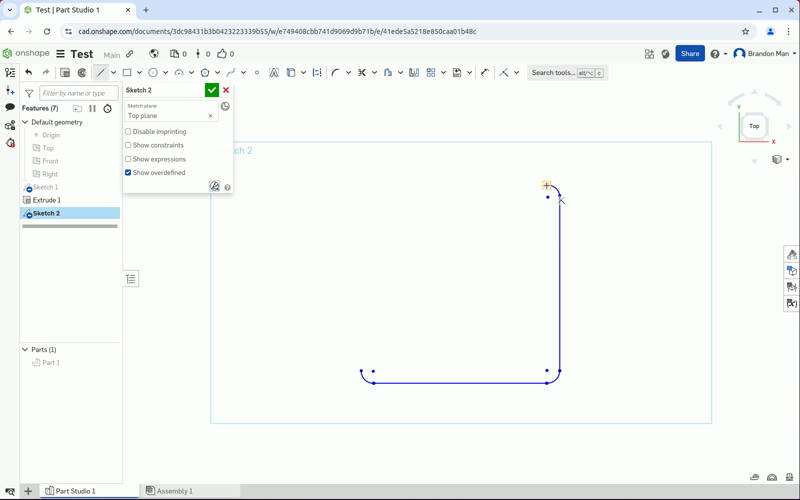
mouse_move(373, 185)
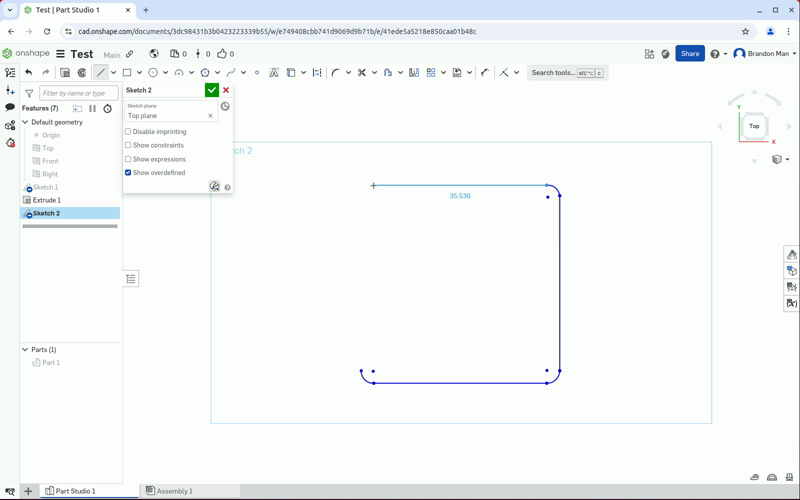
click(373, 185)
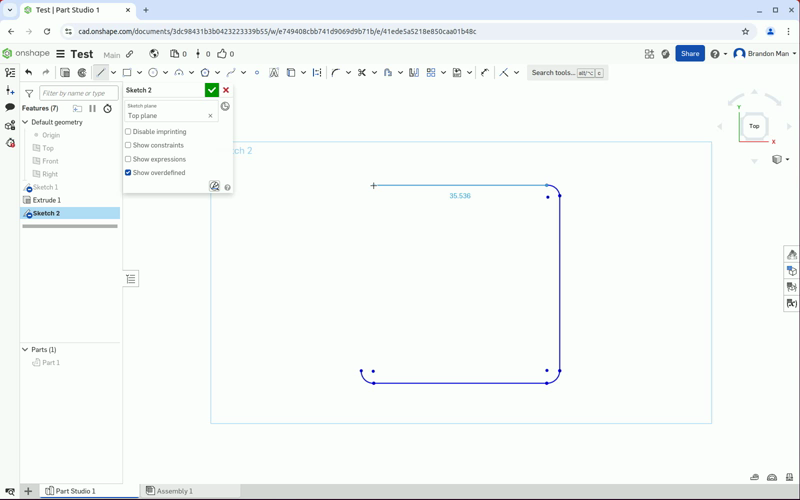
key_up(shift)
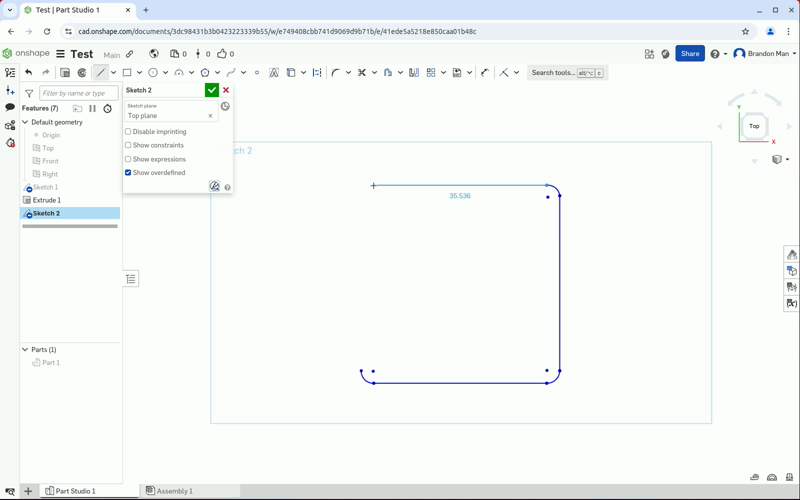
key(esc)
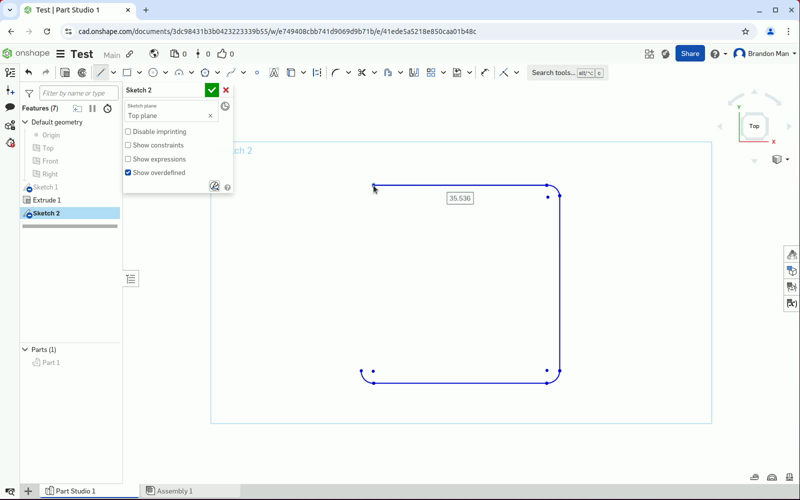
key(a)
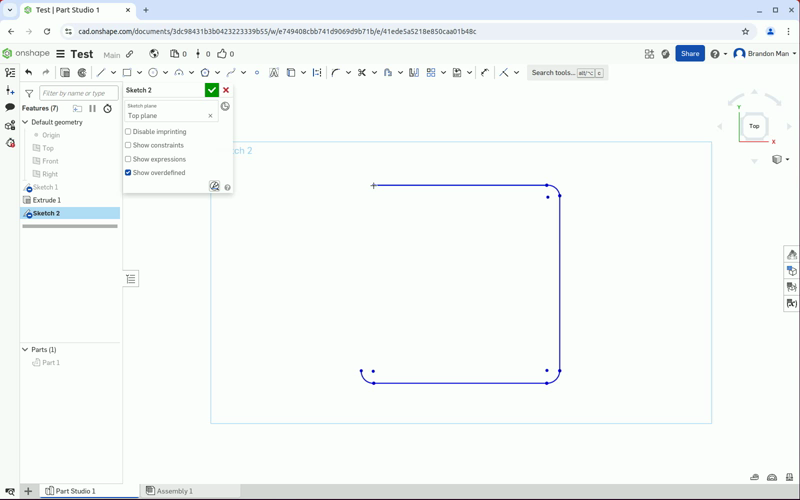
mouse_move(373, 185)
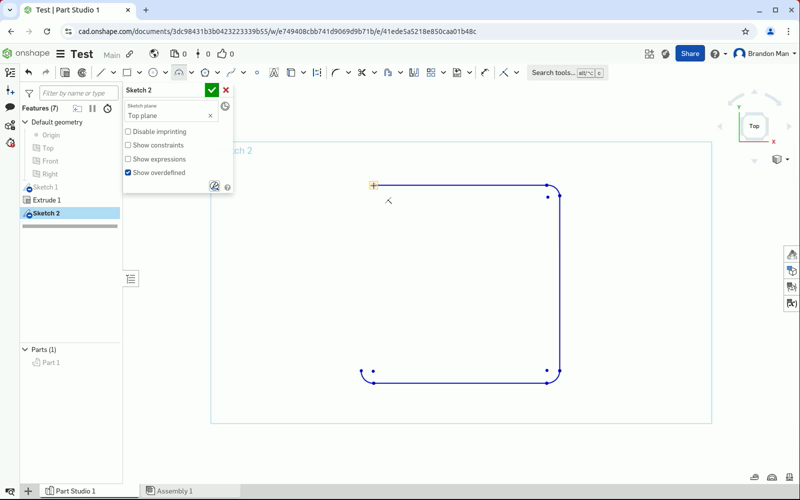
click(373, 185)
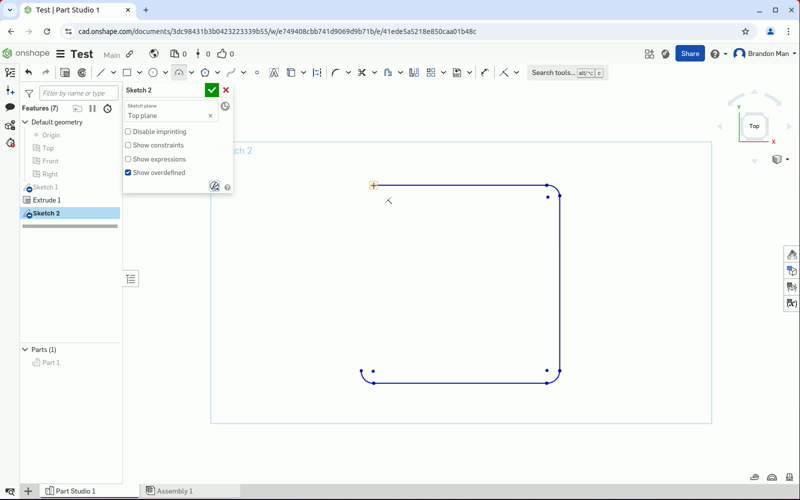
key_down(shift)
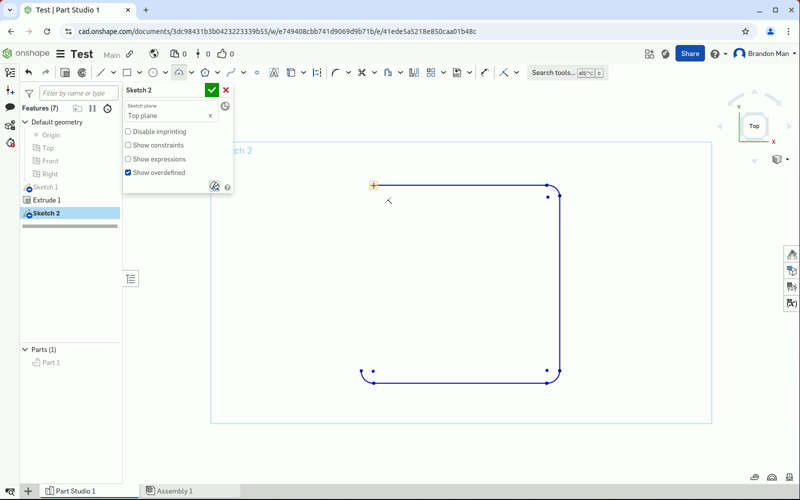
mouse_move(361, 195)
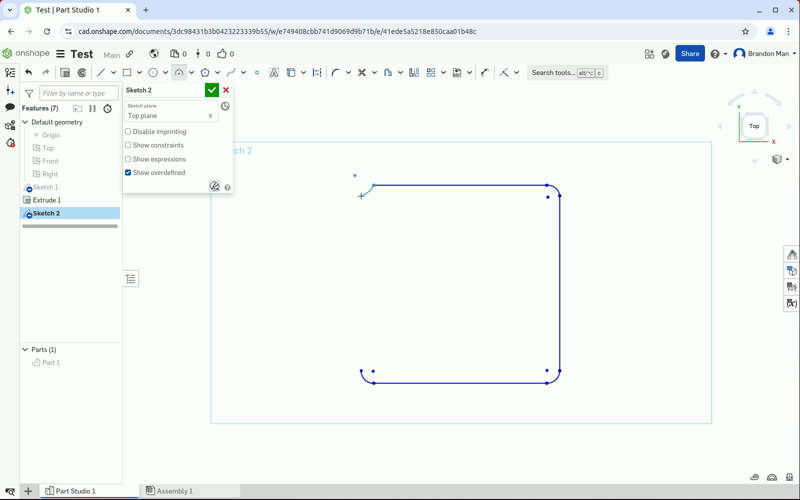
click(361, 195)
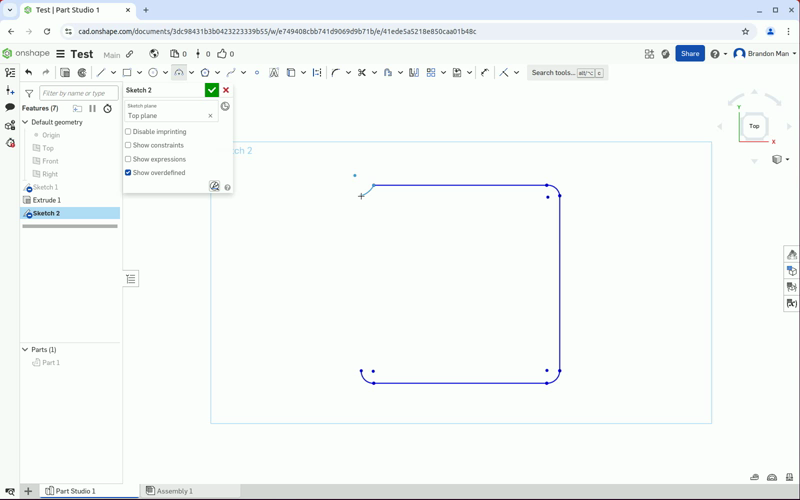
mouse_move(365, 187)
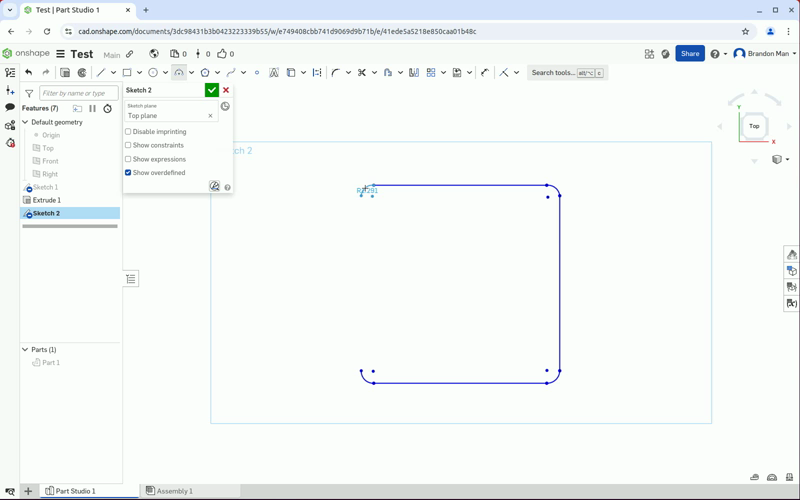
click(365, 187)
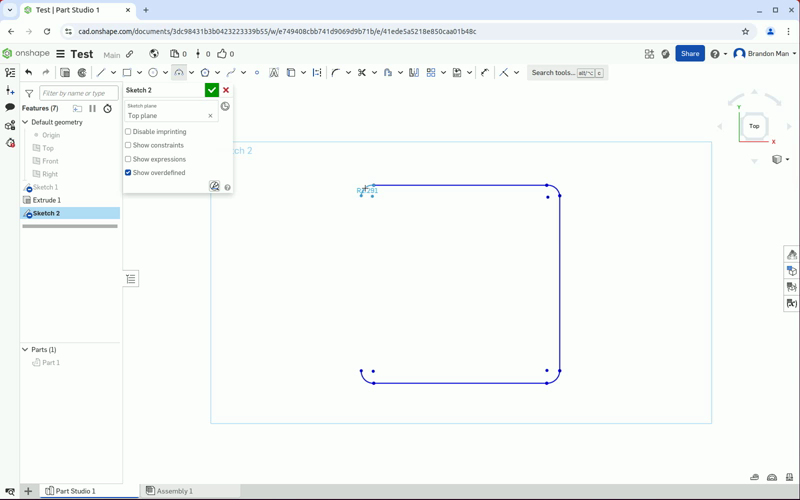
key_up(shift)
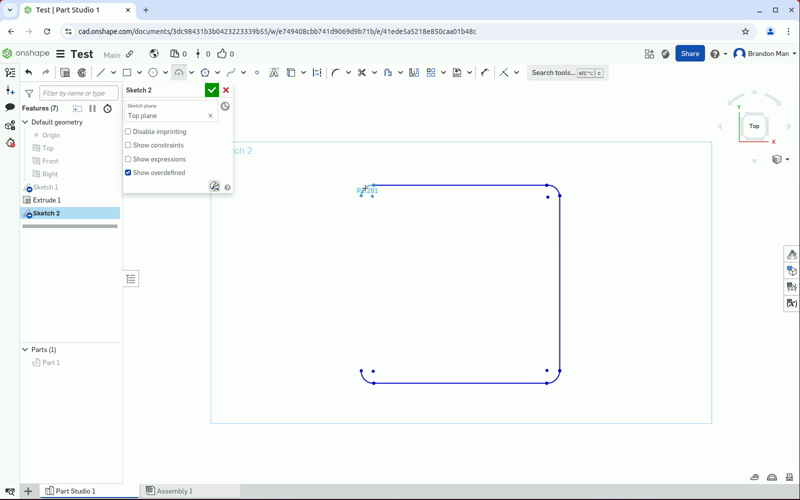
key(esc)
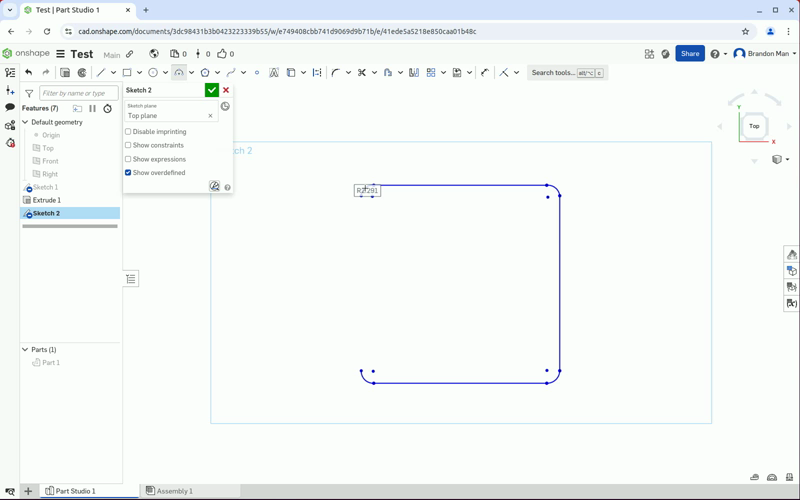
key(l)
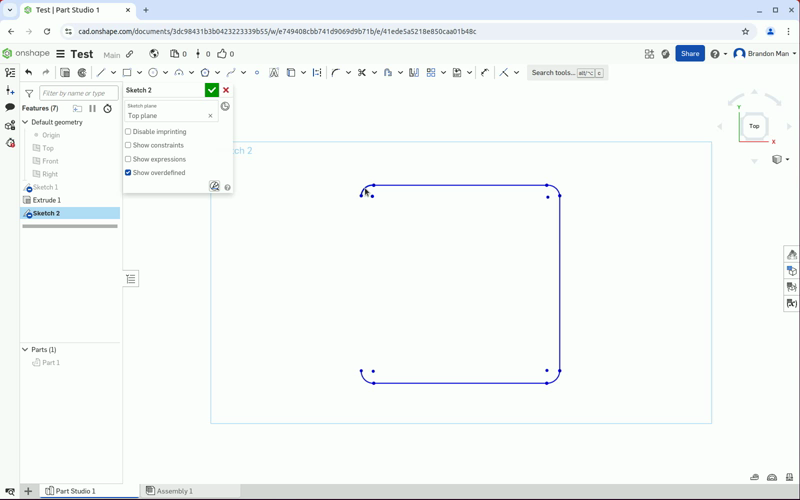
mouse_move(361, 195)
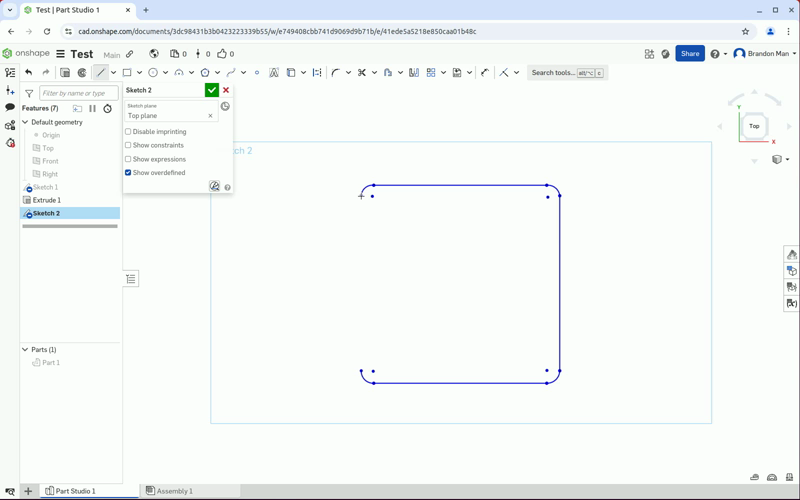
click(361, 195)
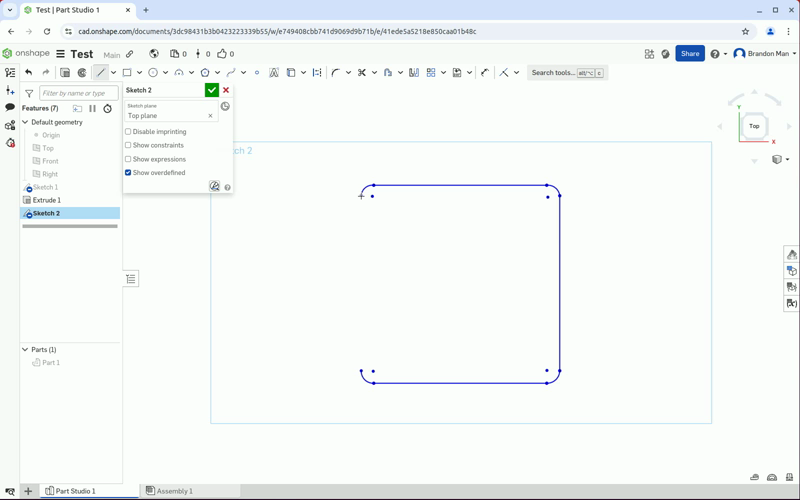
key_down(shift)
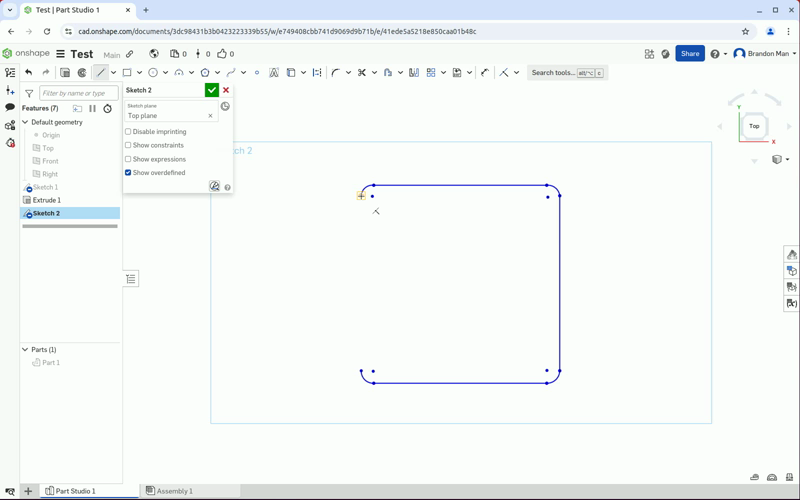
mouse_move(361, 370)
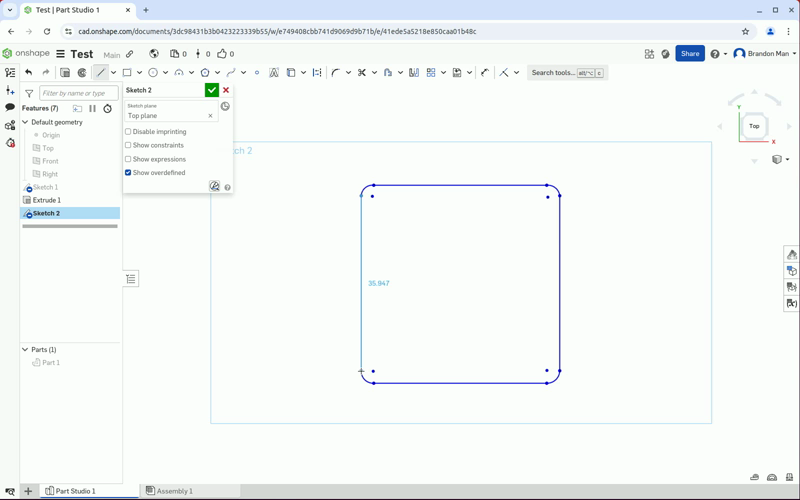
key_up(shift)
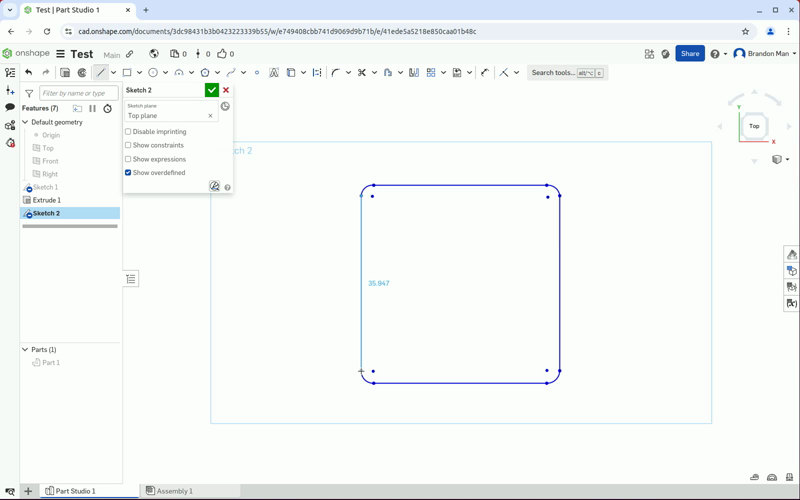
click(361, 370)
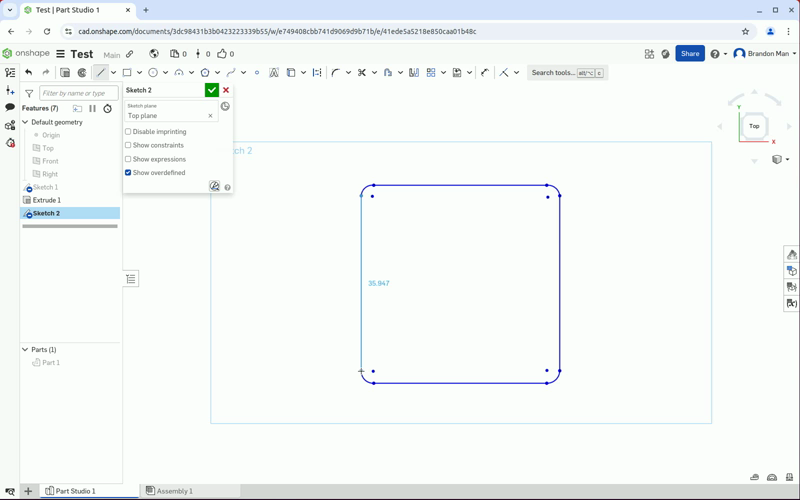
key(esc)
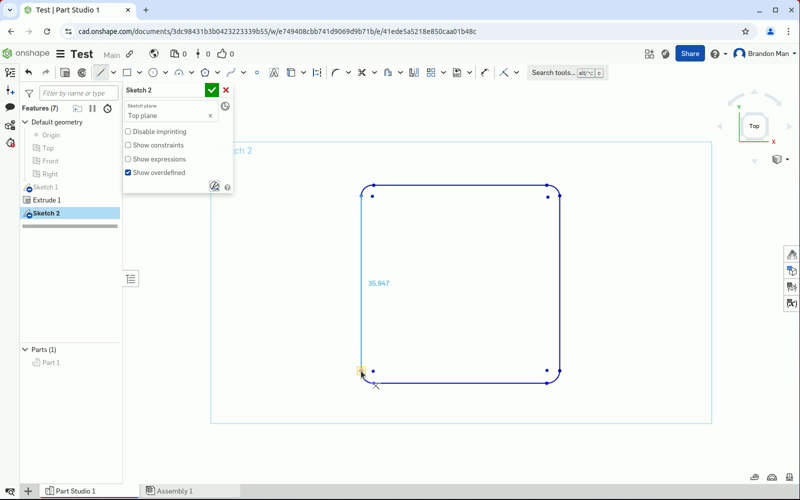
mouse_move(447, 249)
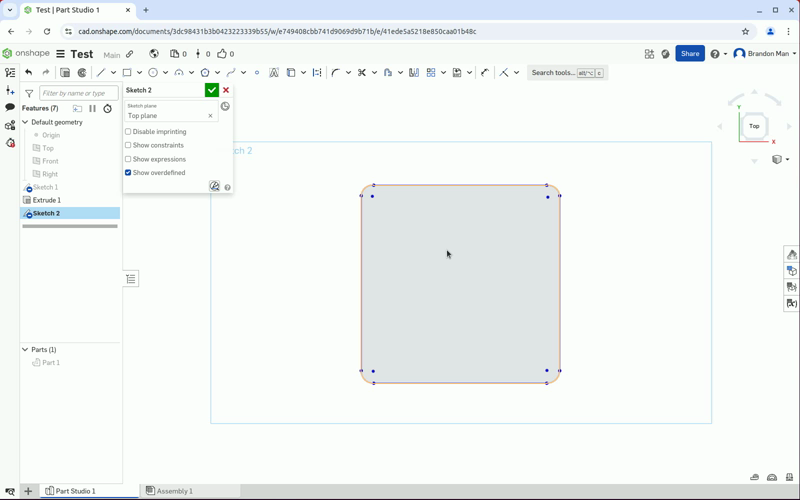
click(447, 249)
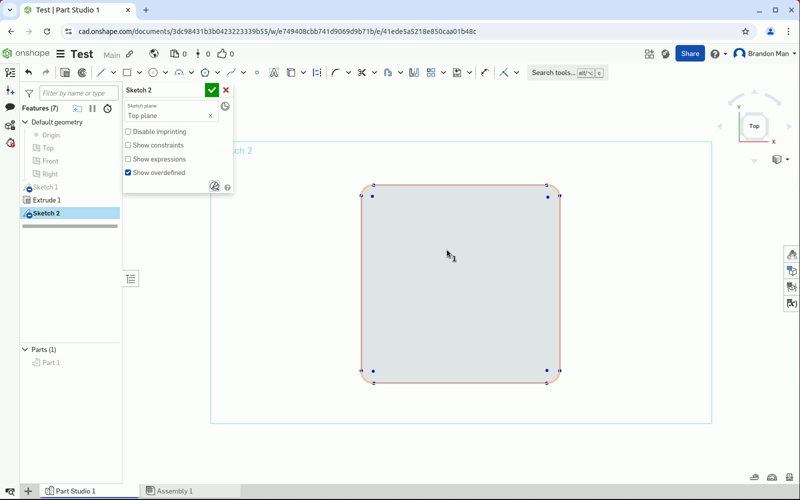
mouse_move(73, 352)
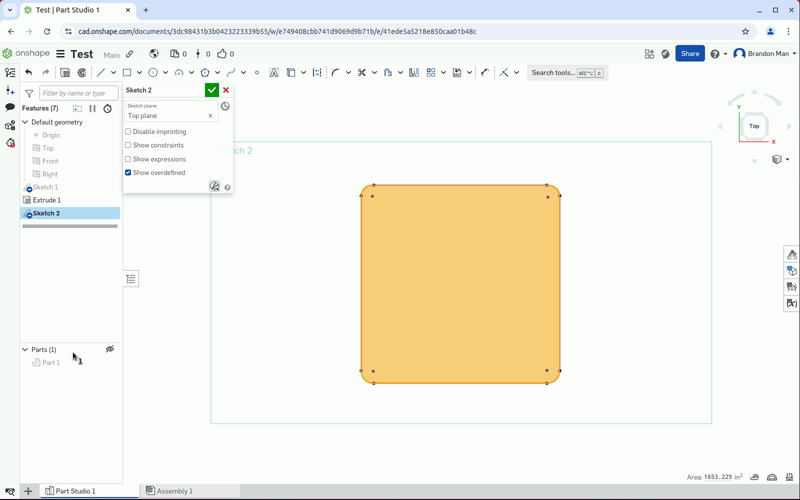
key(shift+y)
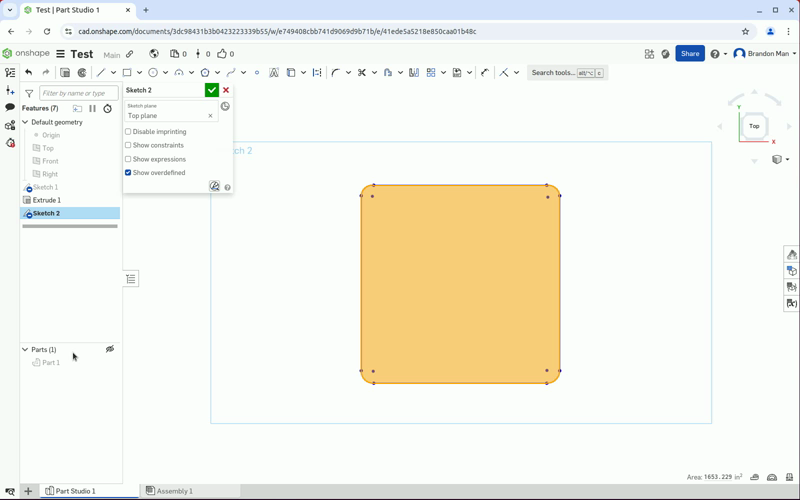
key(shift+e)
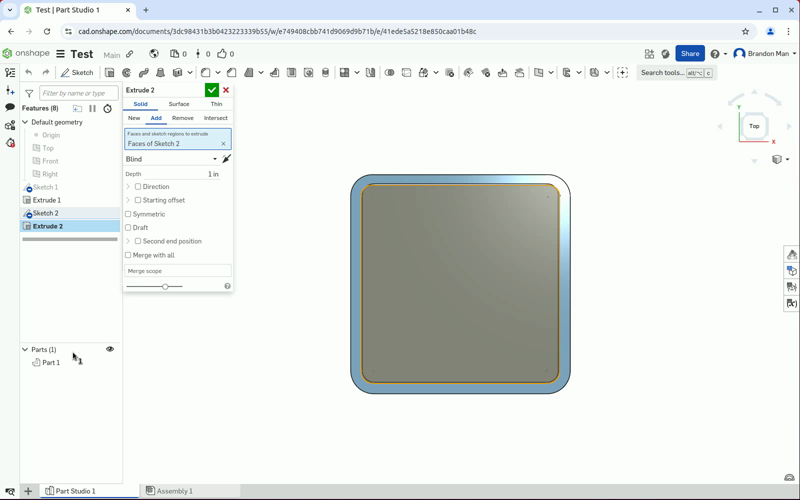
mouse_move(143, 106)
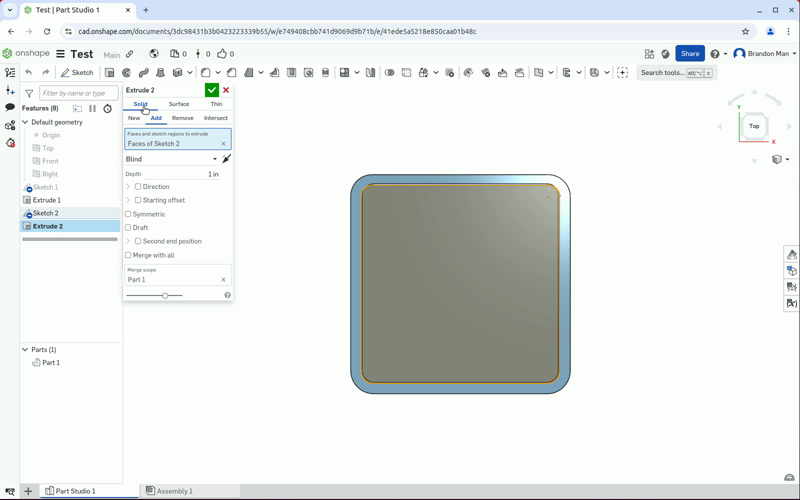
click(143, 106)
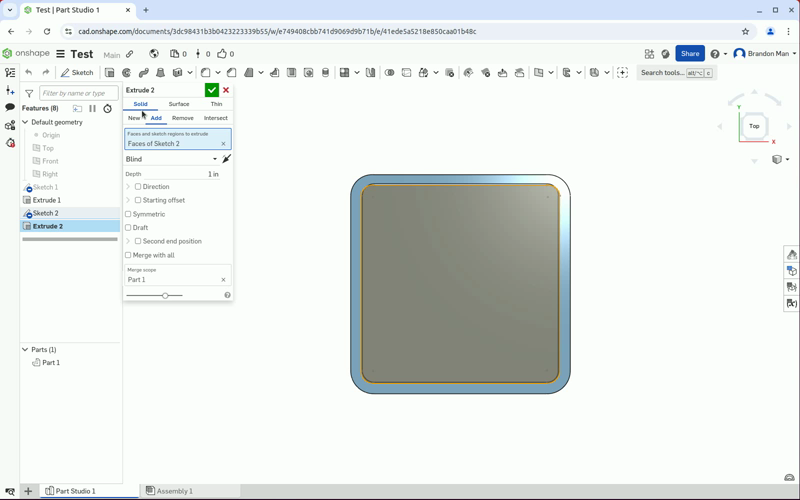
mouse_move(137, 120)
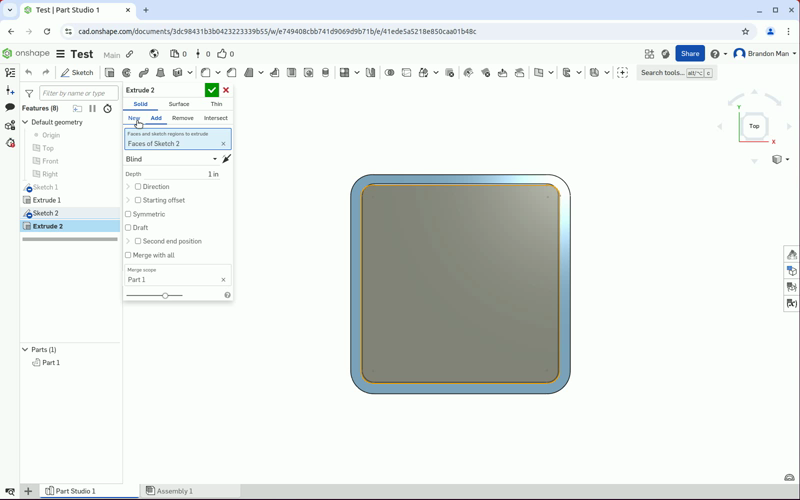
click(137, 120)
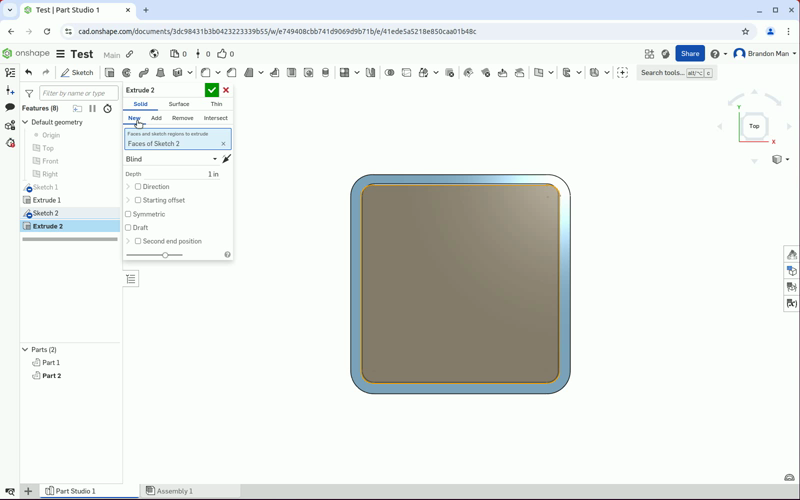
key(tab, 4)
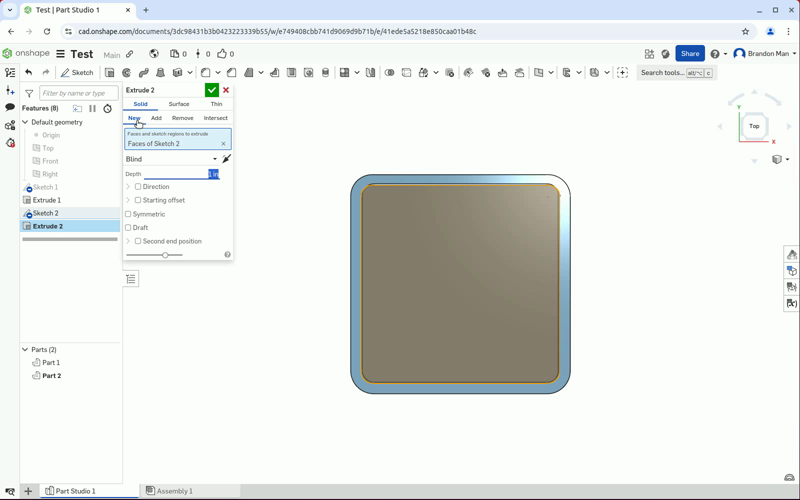
text(1.926)
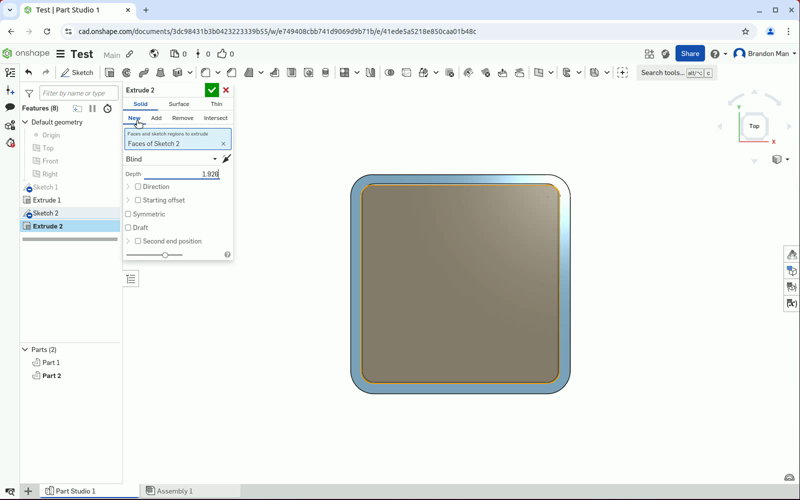
key(enter)
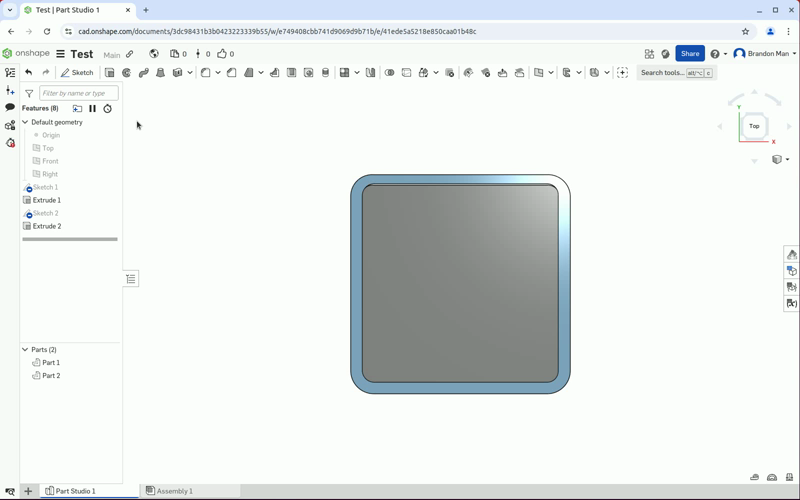
key(shift+h)
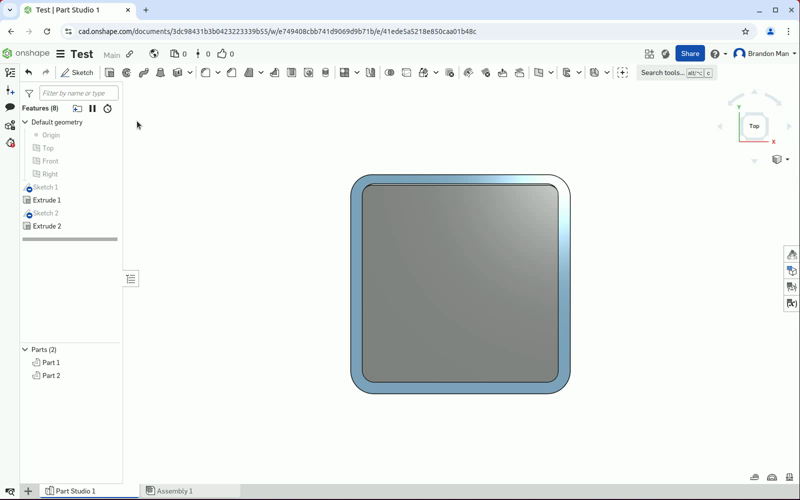
key(shift+h)
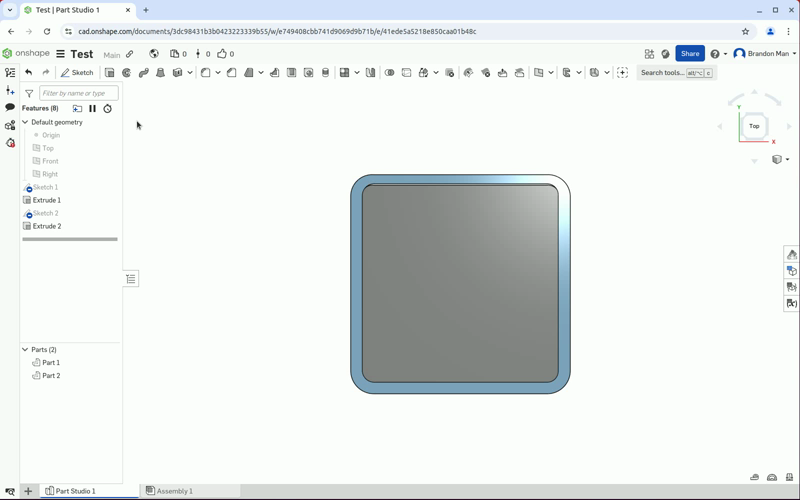
key(shift+7)
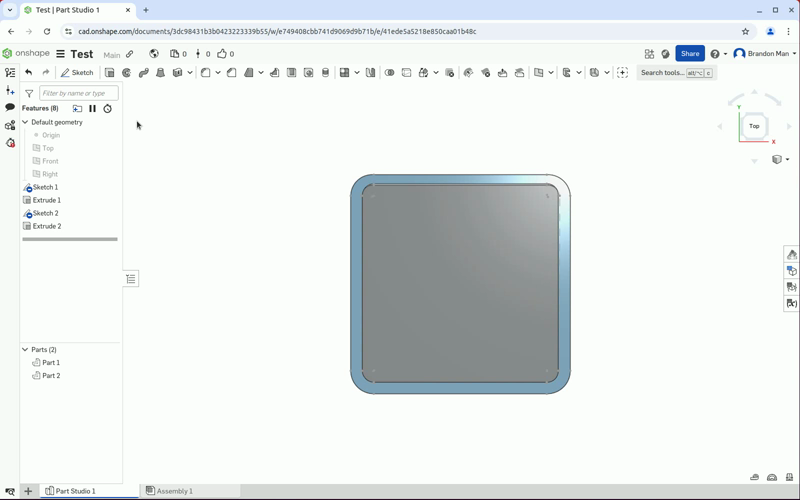
key(up, 3)
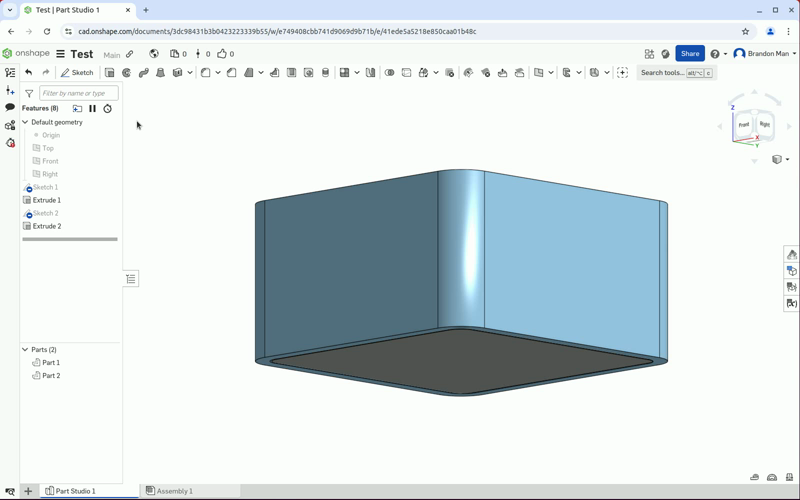
key(left, 3)
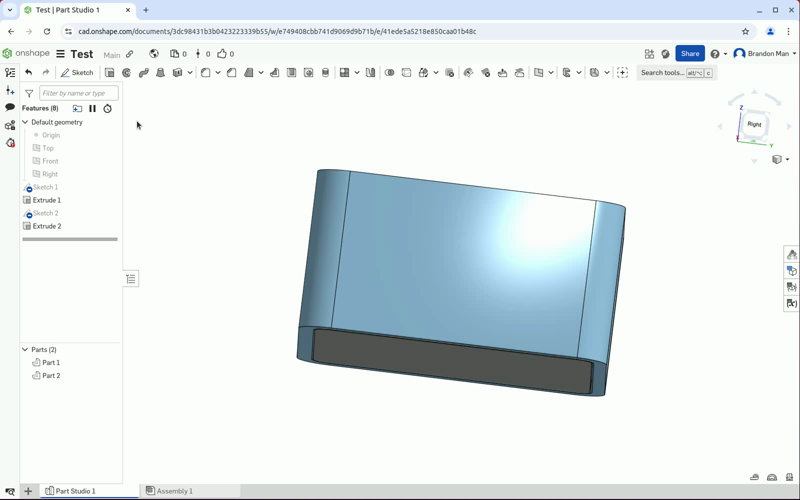
key(right, 3)
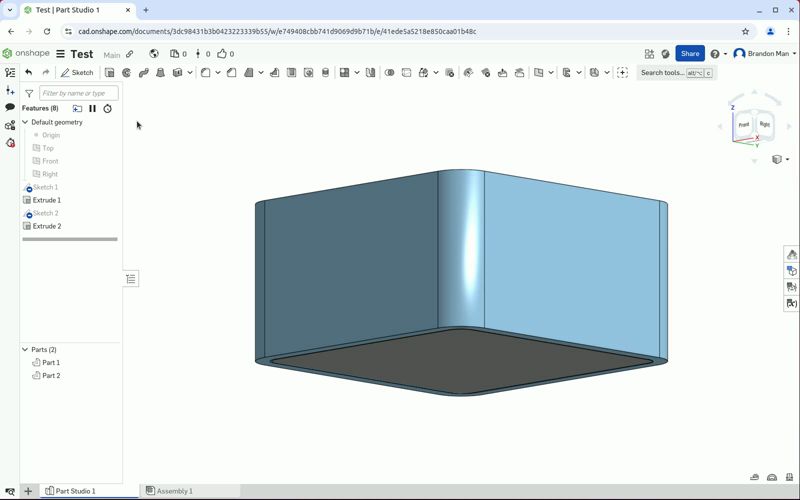
key(down, 3)
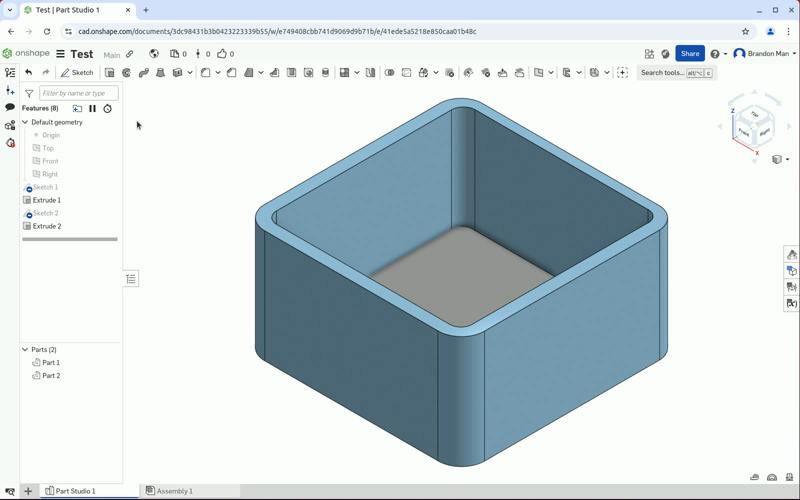
mouse_move(73, 189)
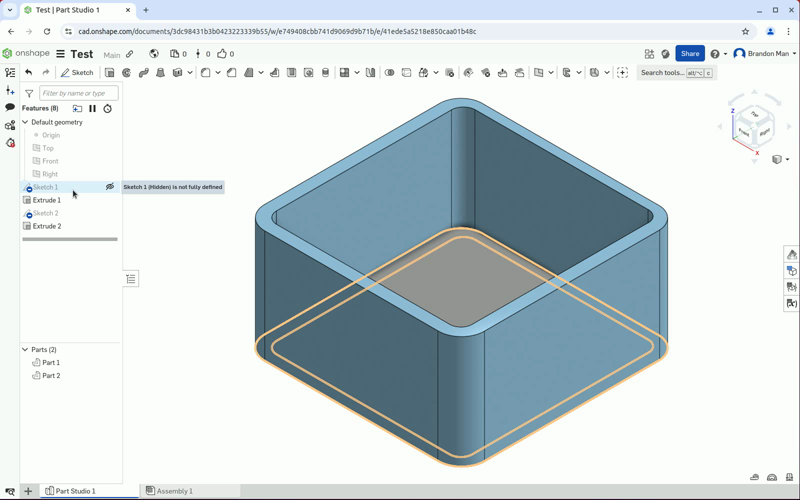
click(73, 189)